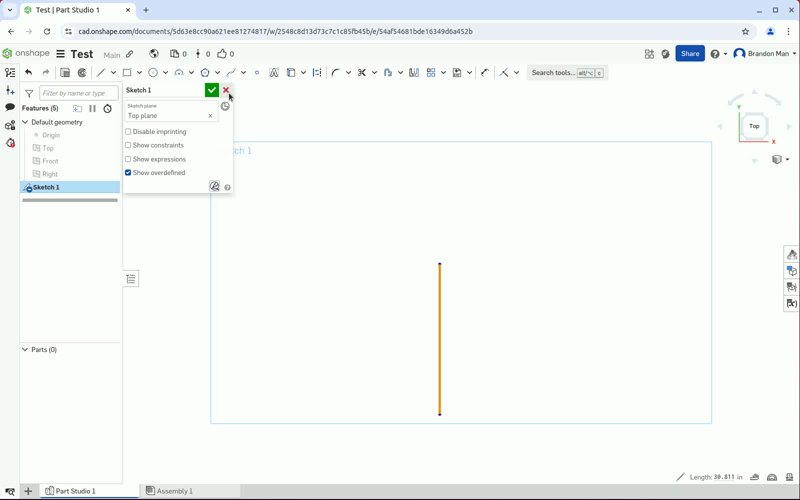
key(shift+h)
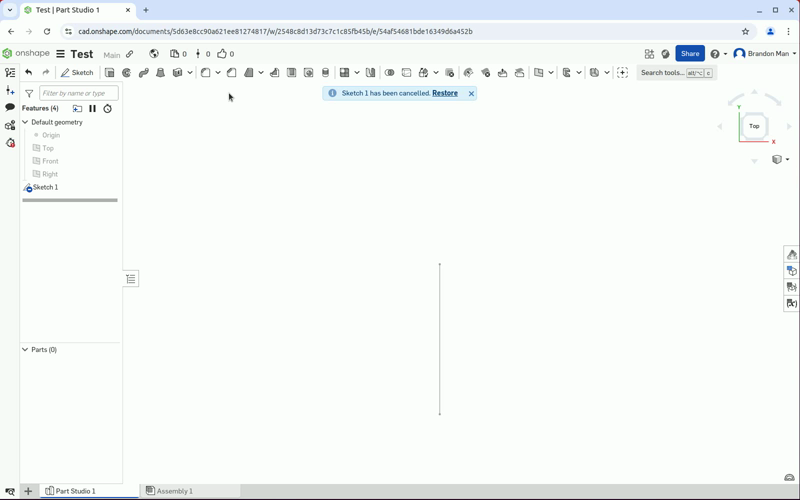
mouse_move(73, 352)
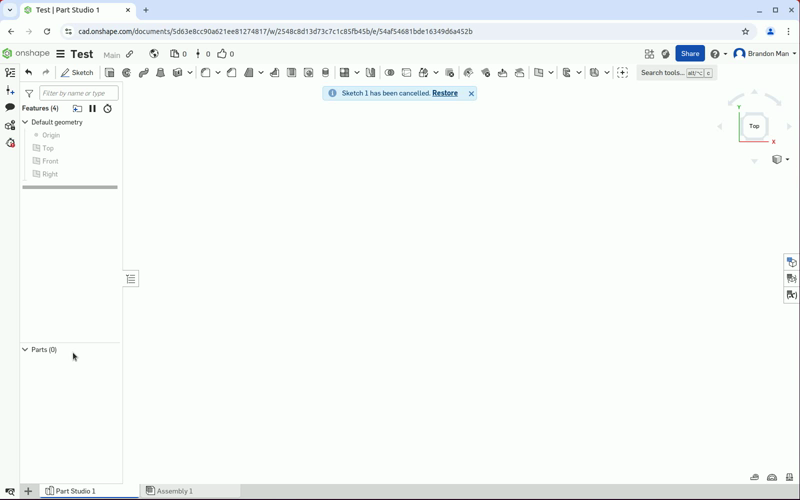
key(y)
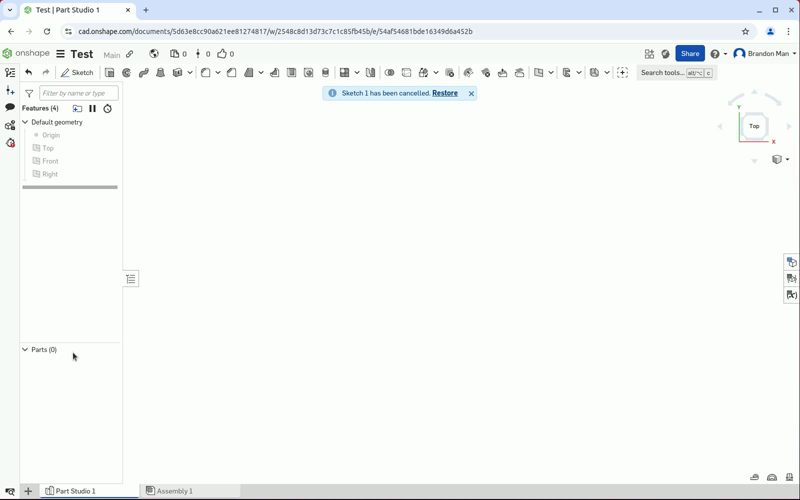
key(shift+p)
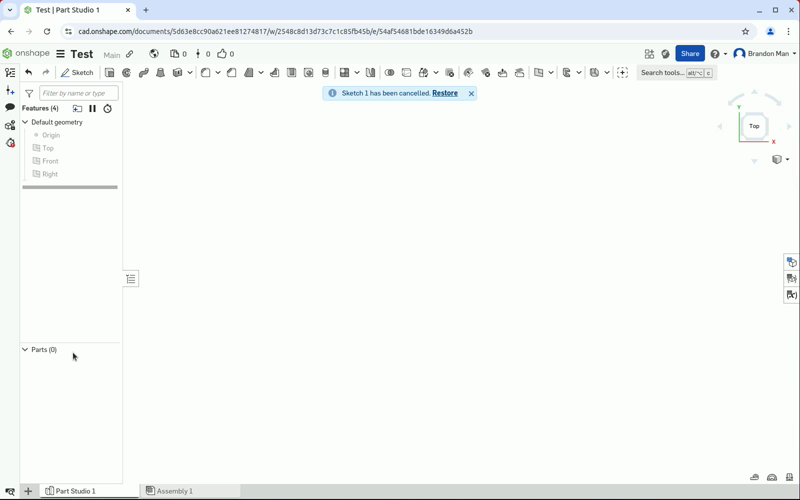
key(space)
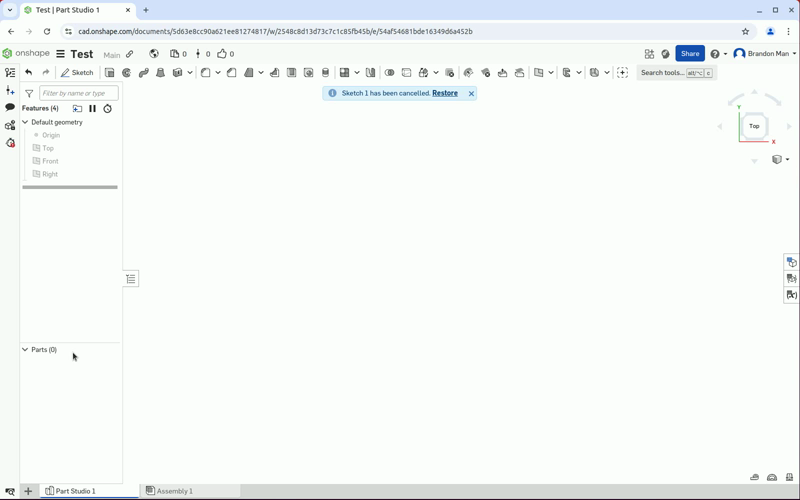
key_down(shift)
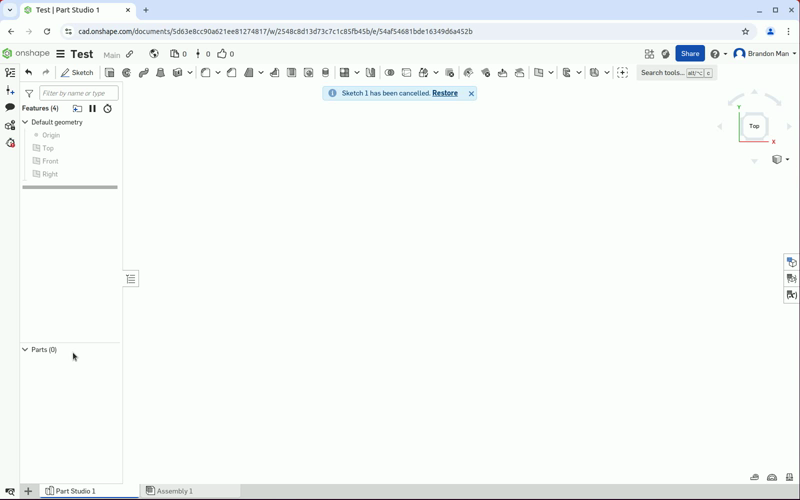
key(up)
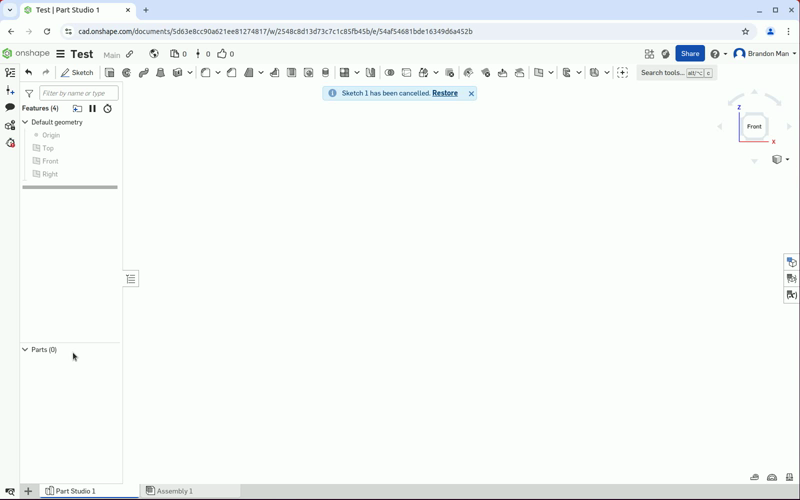
key_up(shift)
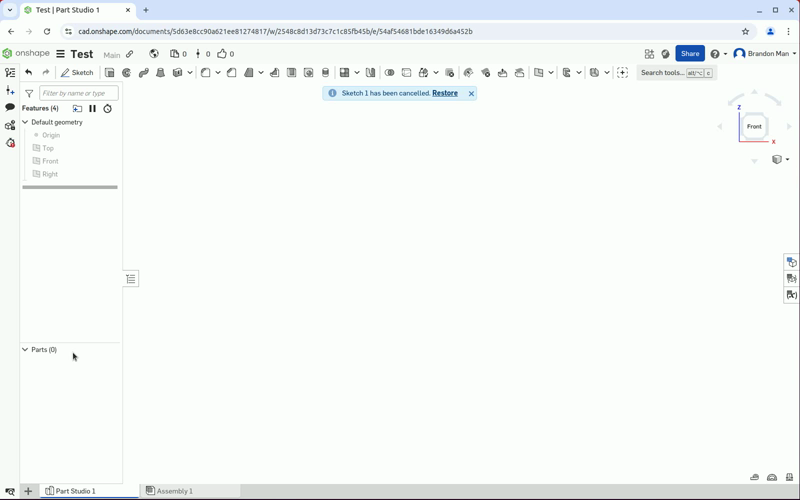
mouse_move(73, 352)
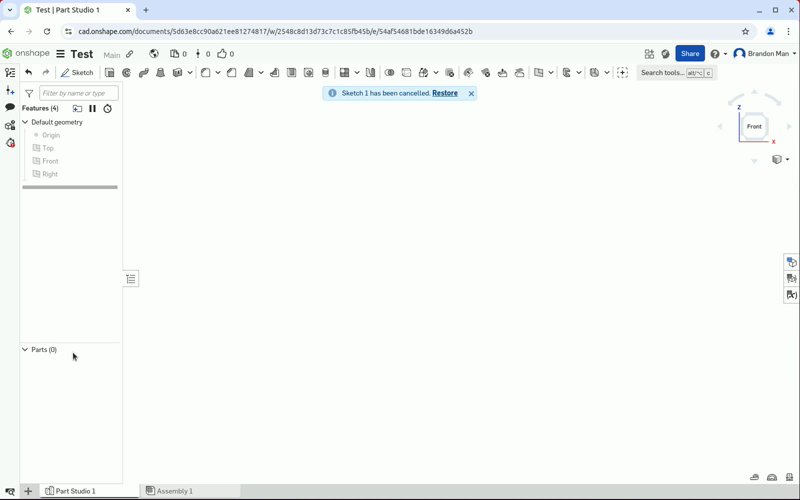
key(shift+y)
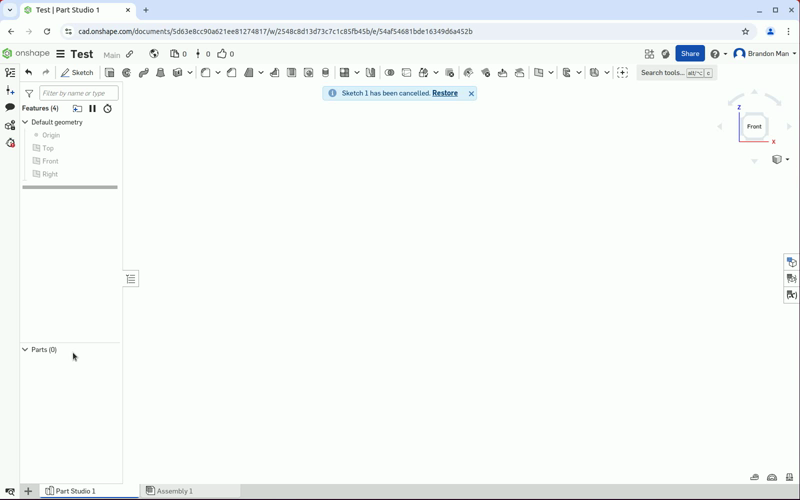
key(shift+s)
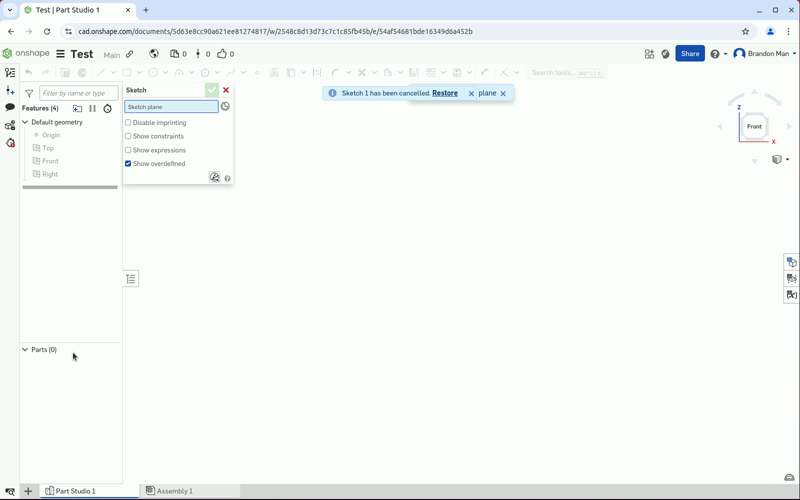
mouse_move(73, 163)
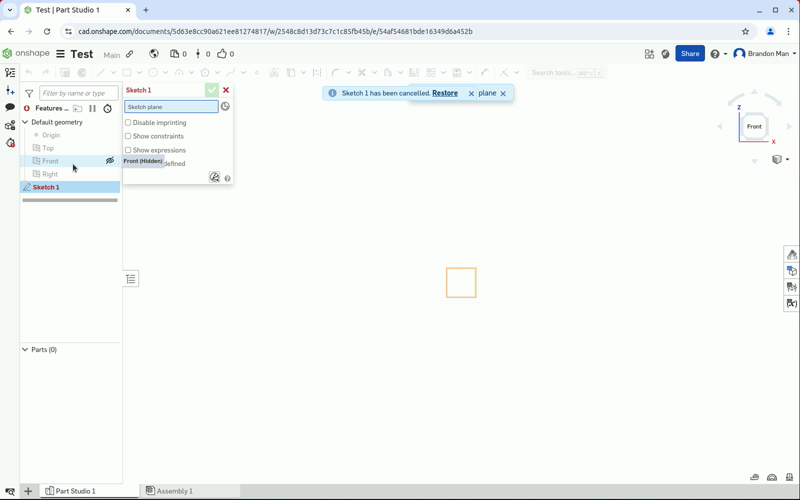
click(73, 163)
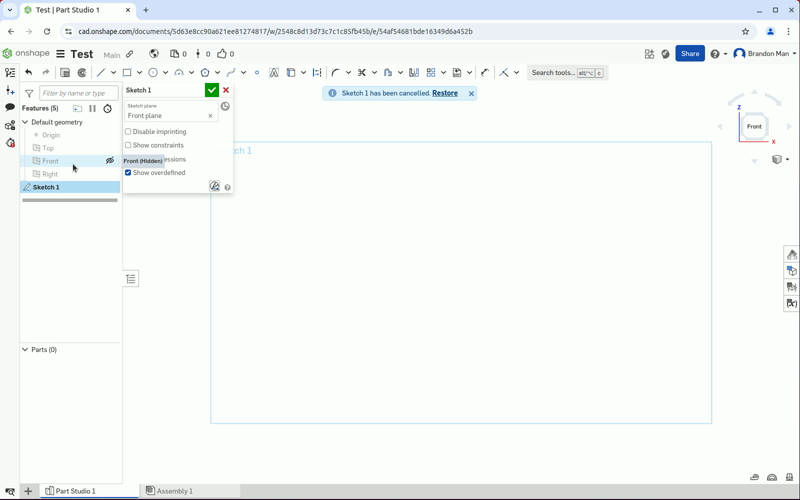
mouse_move(73, 352)
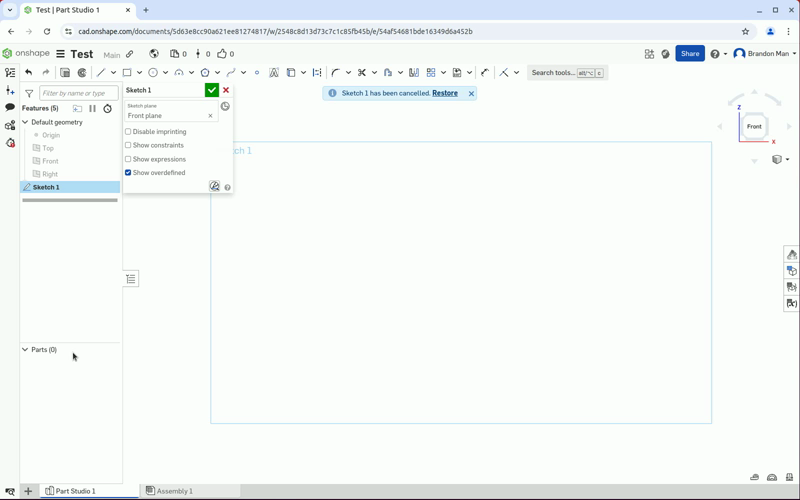
key(y)
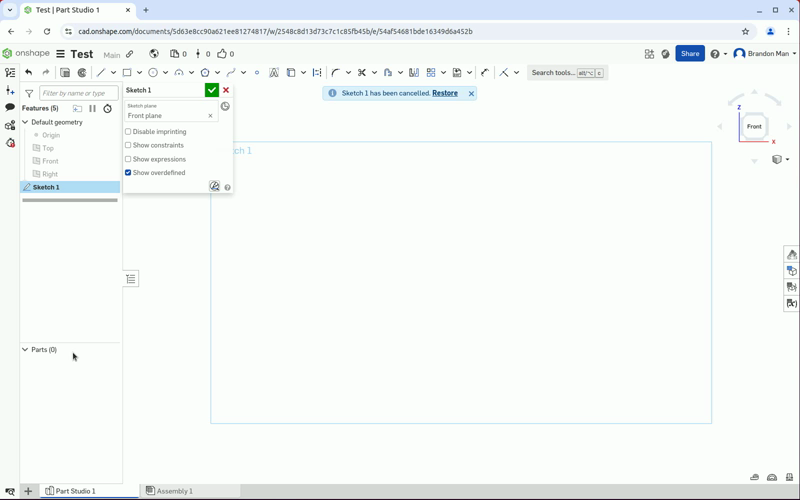
key(a)
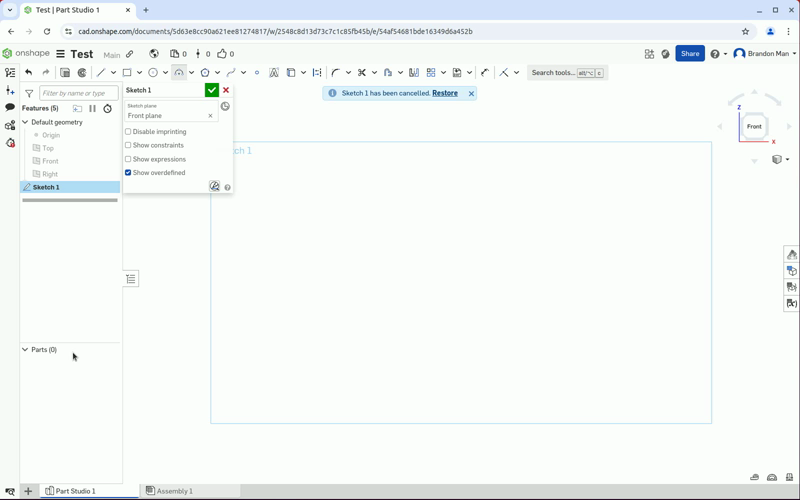
key_down(shift)
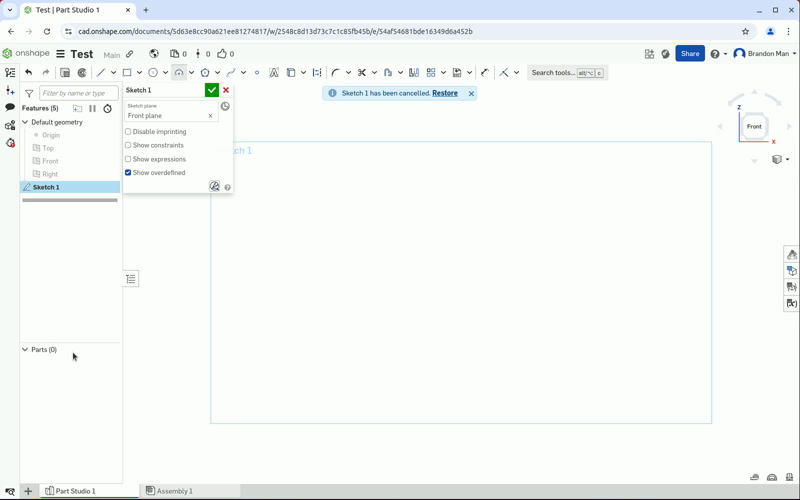
mouse_move(444, 282)
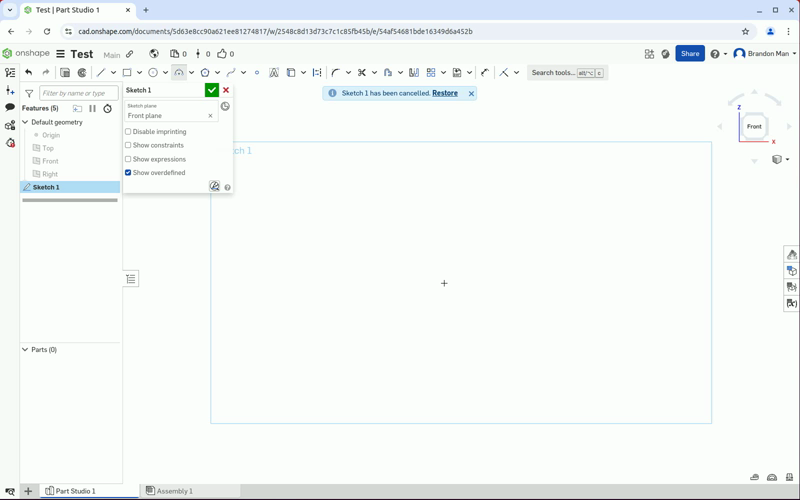
click(444, 282)
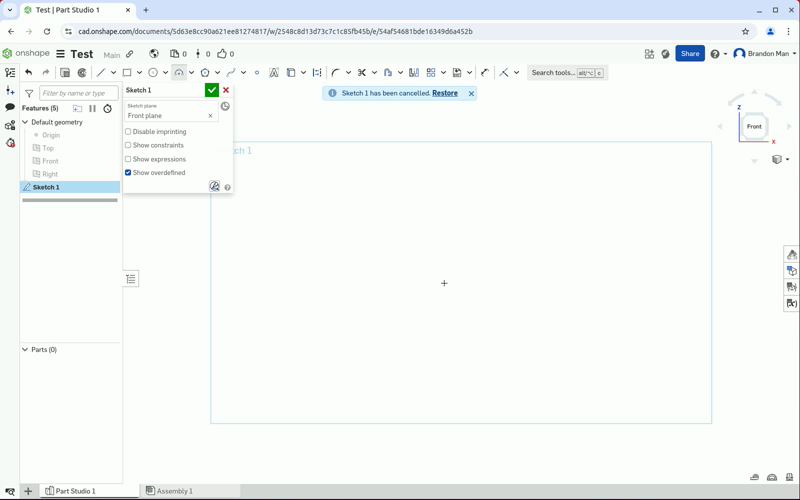
key_up(shift)
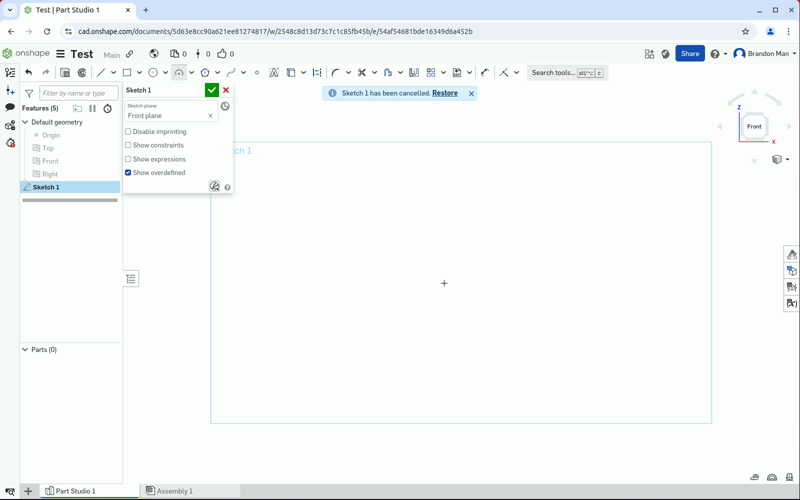
key_down(shift)
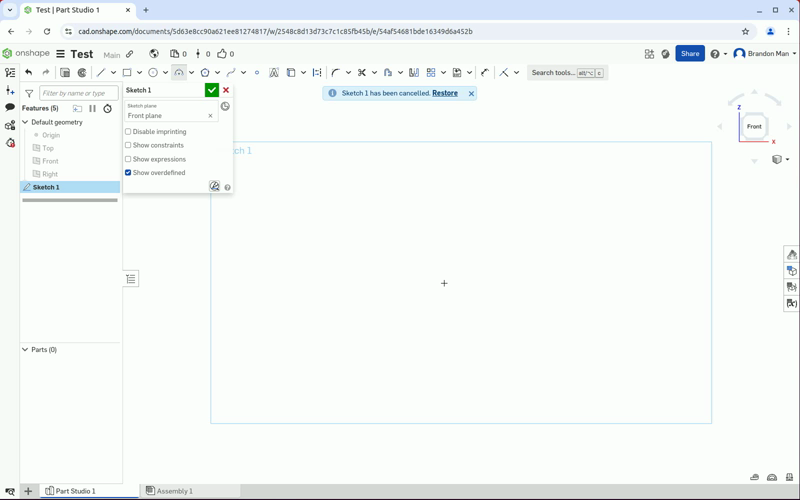
mouse_move(477, 282)
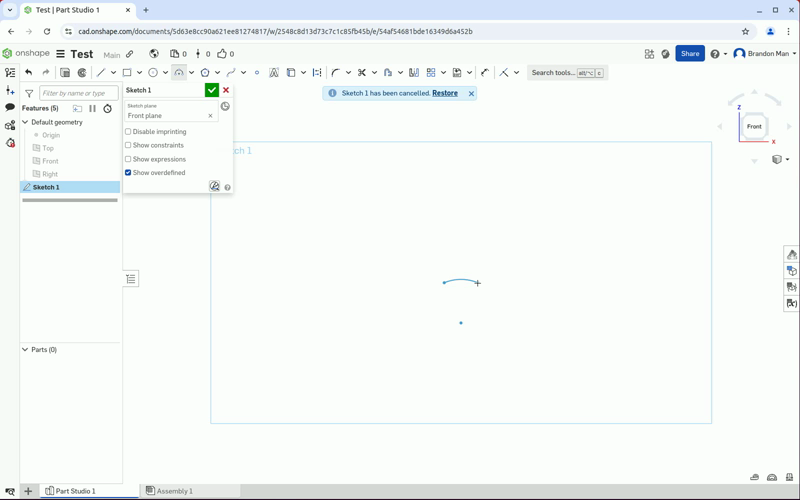
click(477, 282)
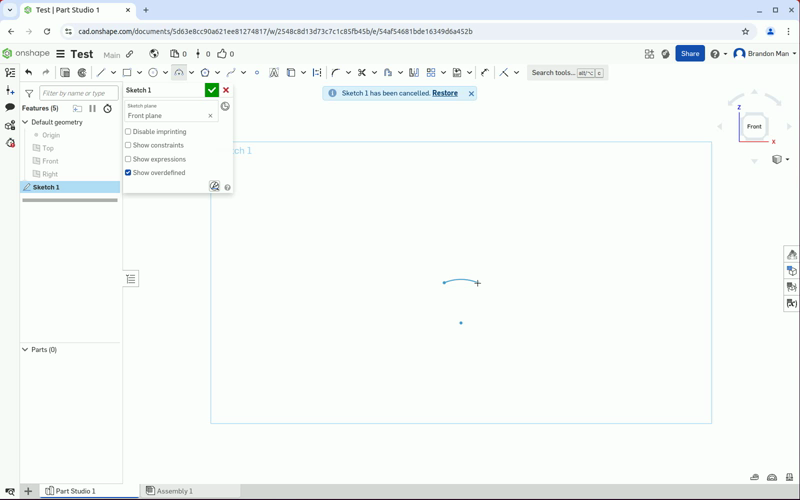
mouse_move(461, 299)
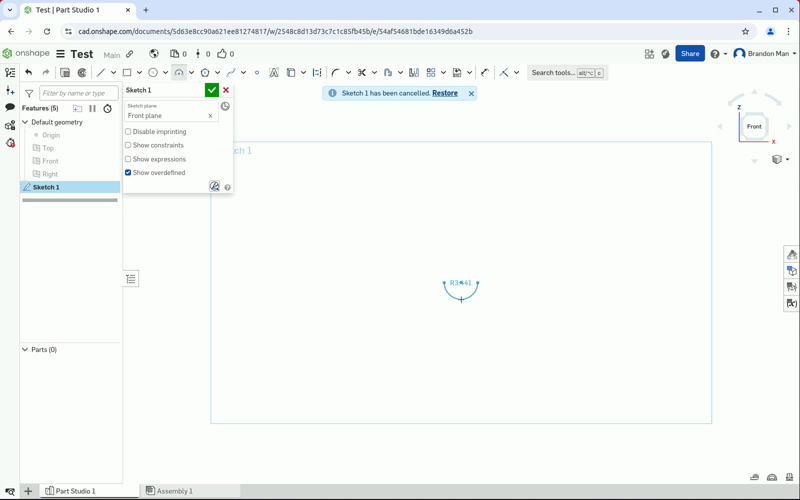
click(461, 299)
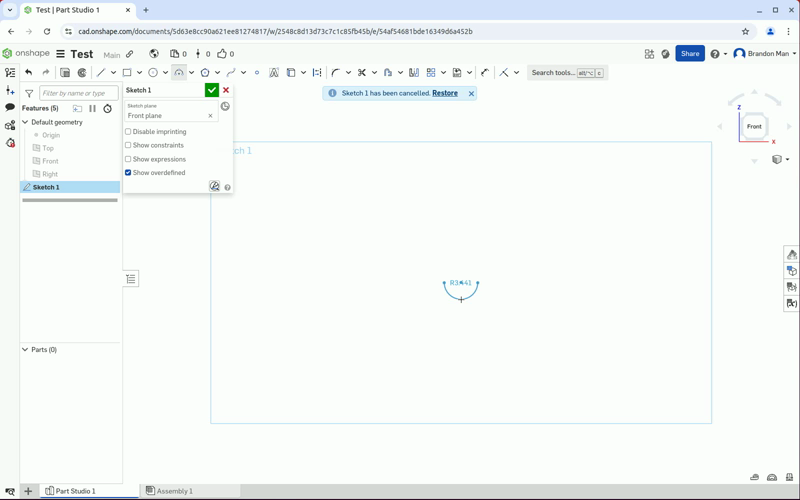
key_up(shift)
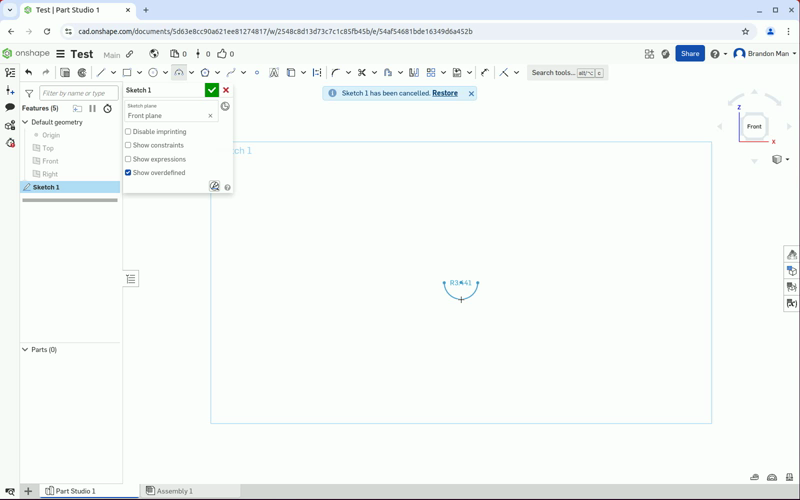
key(esc)
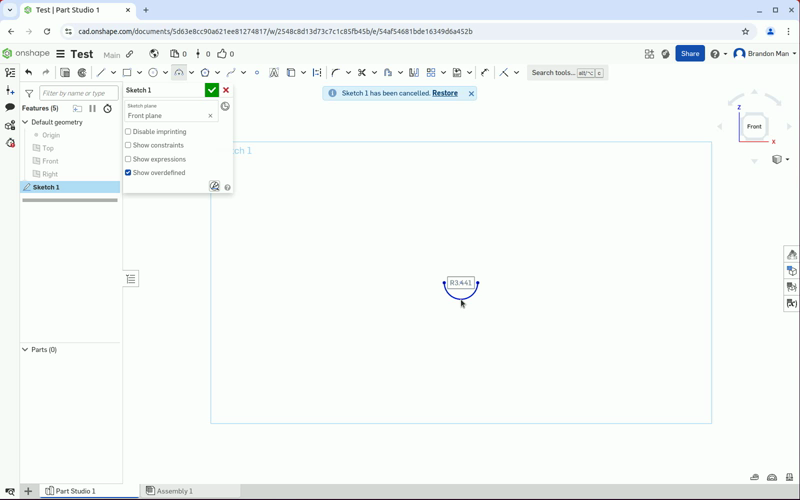
key(l)
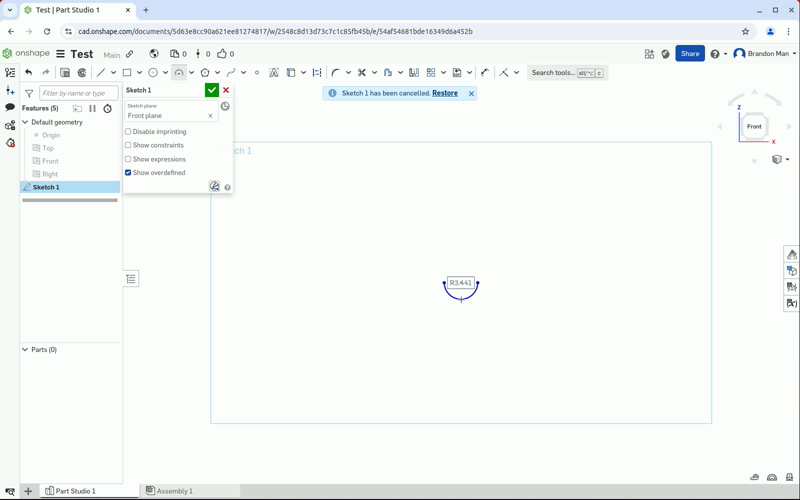
mouse_move(477, 282)
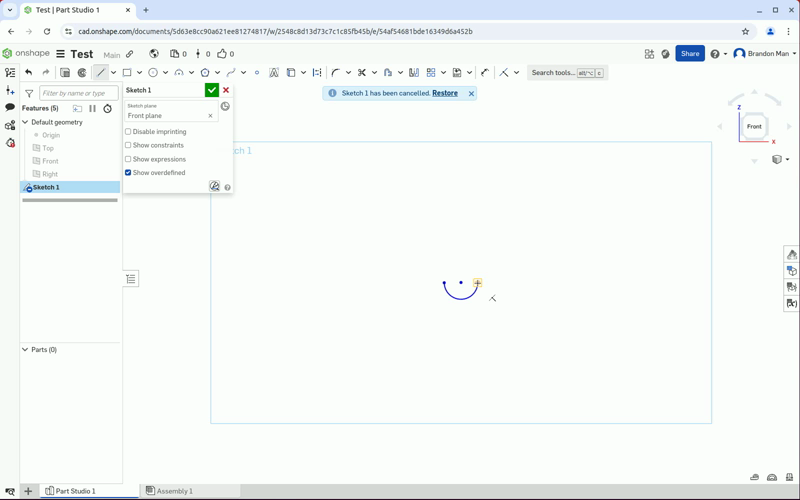
click(477, 282)
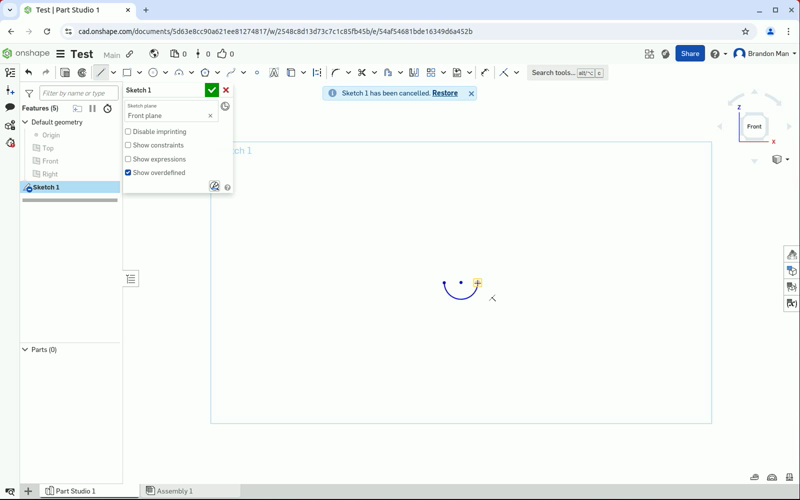
key_down(shift)
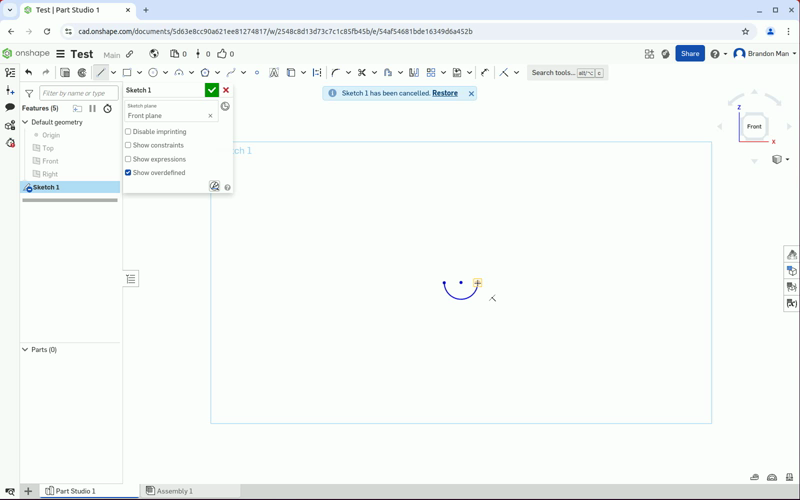
mouse_move(477, 186)
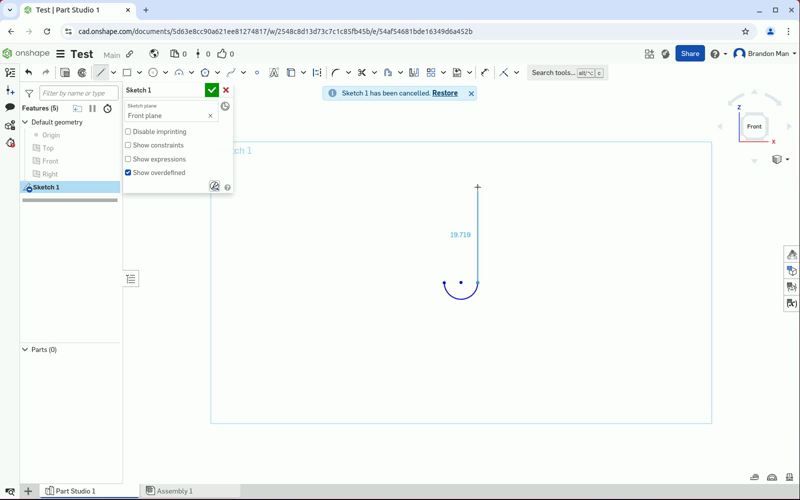
click(477, 186)
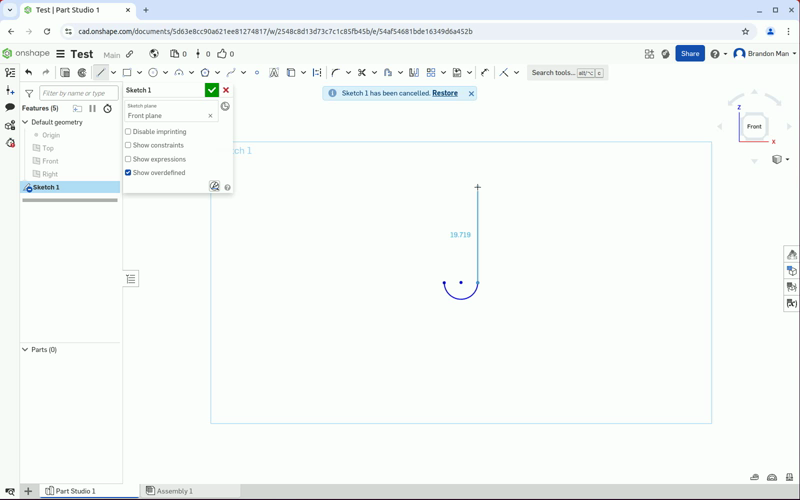
key_up(shift)
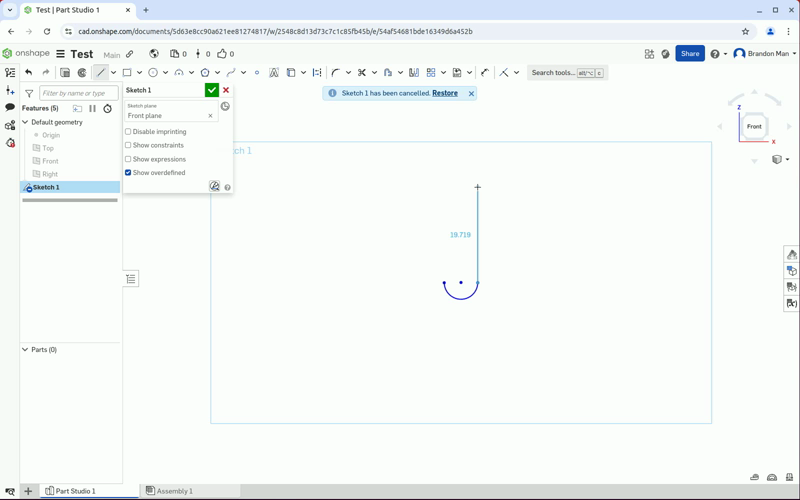
key(esc)
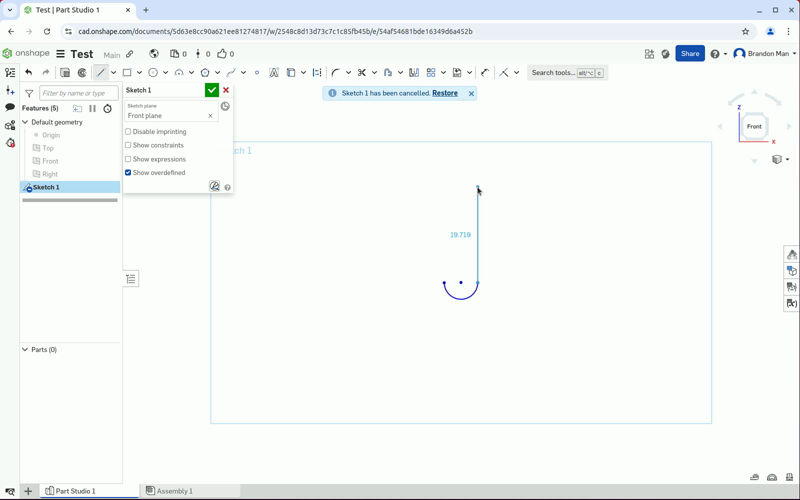
key(a)
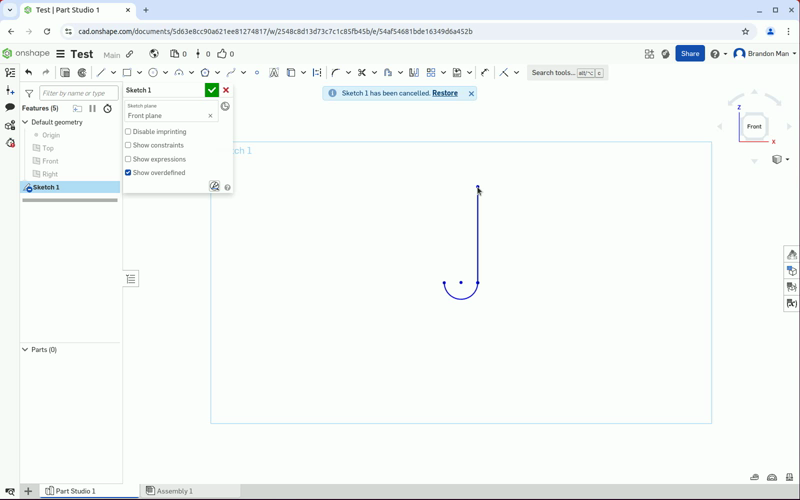
mouse_move(477, 186)
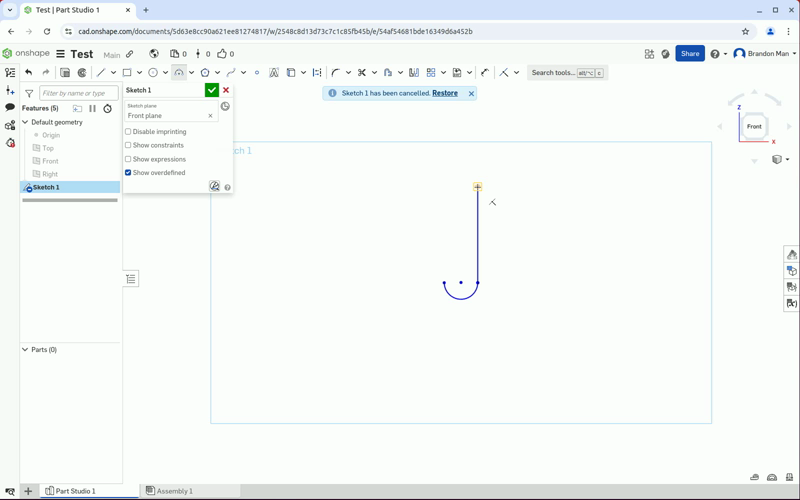
click(477, 186)
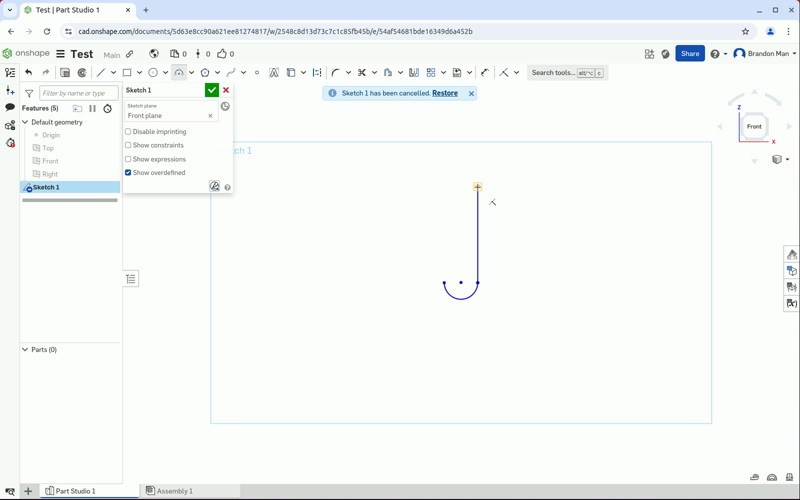
key_down(shift)
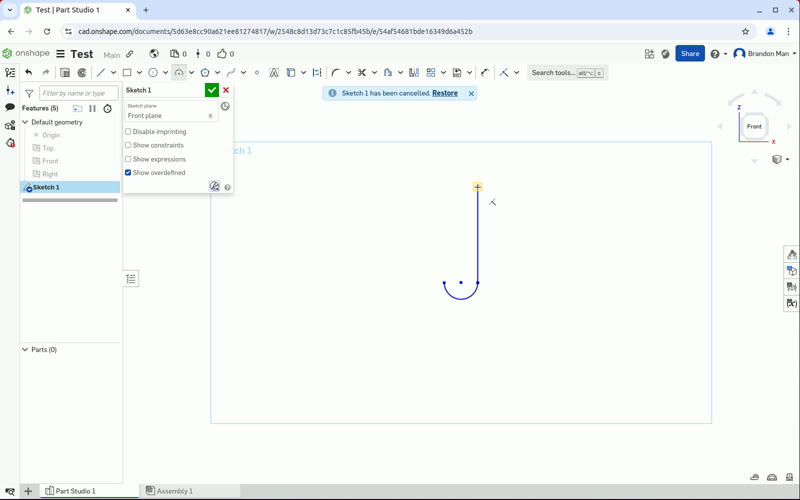
mouse_move(444, 186)
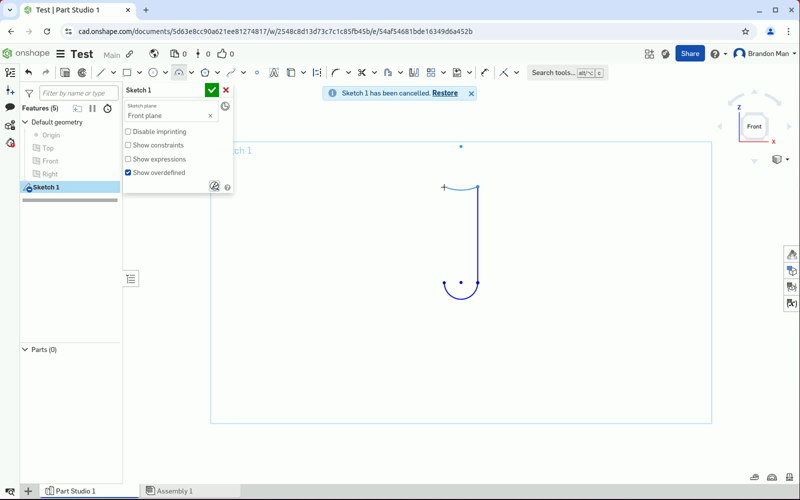
click(444, 186)
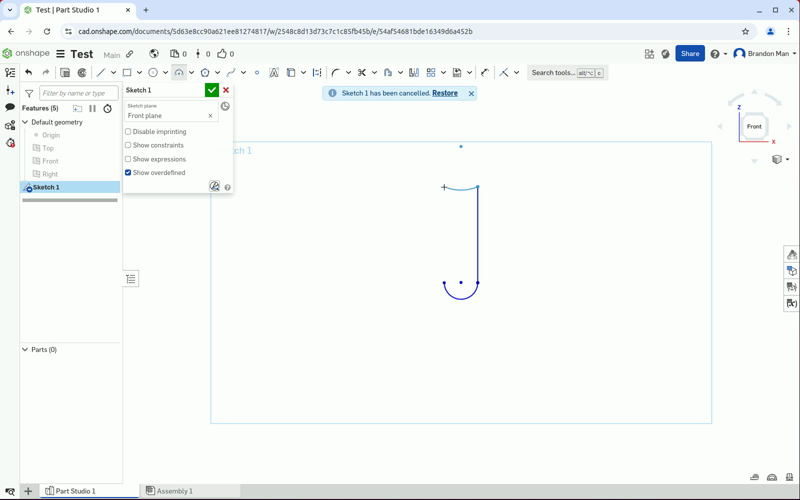
mouse_move(461, 170)
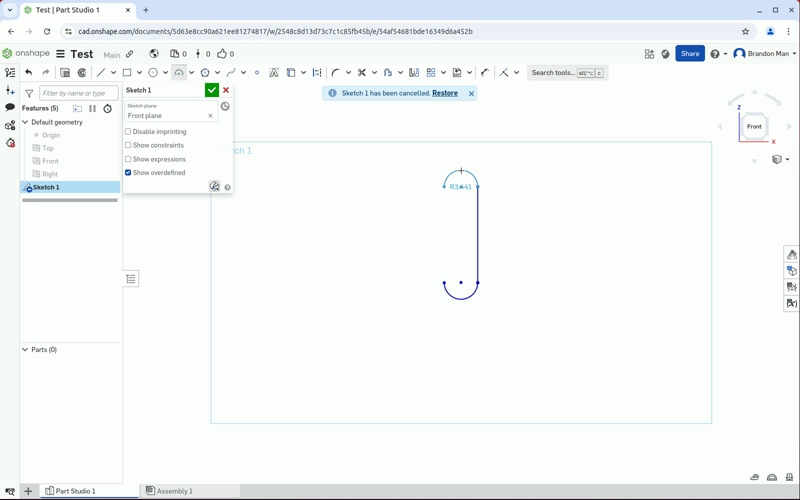
click(461, 170)
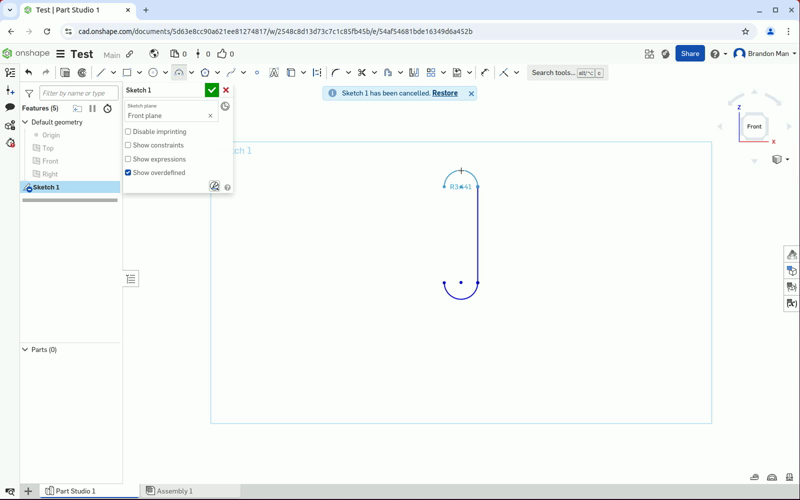
key_up(shift)
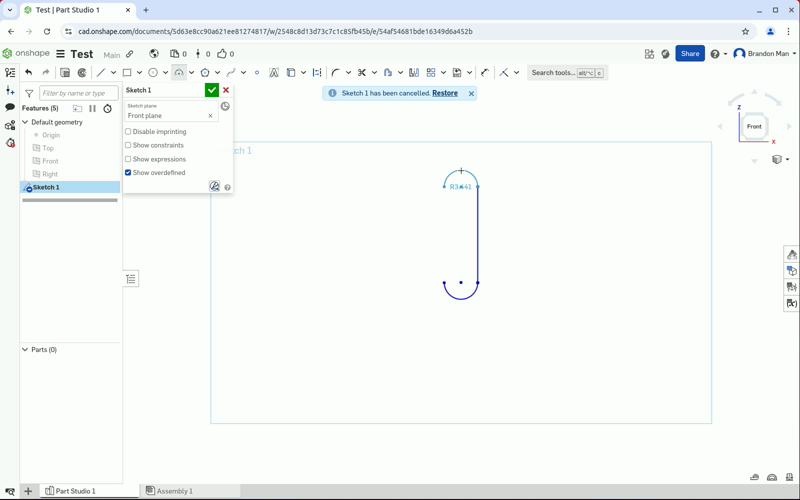
key(esc)
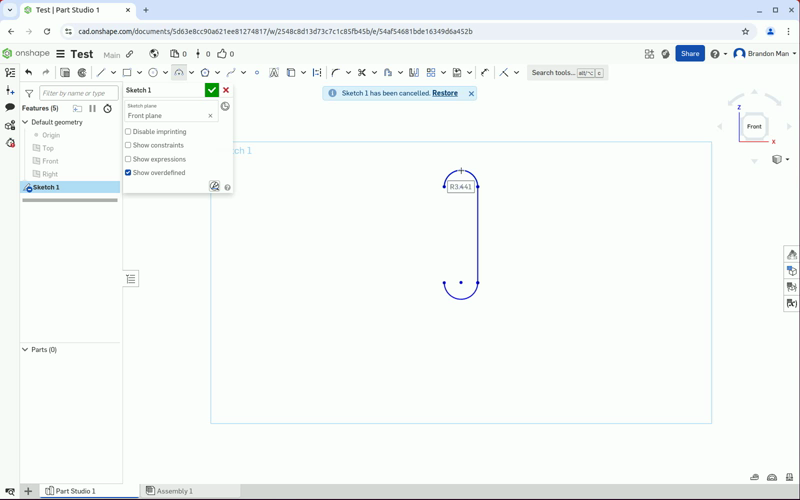
key(l)
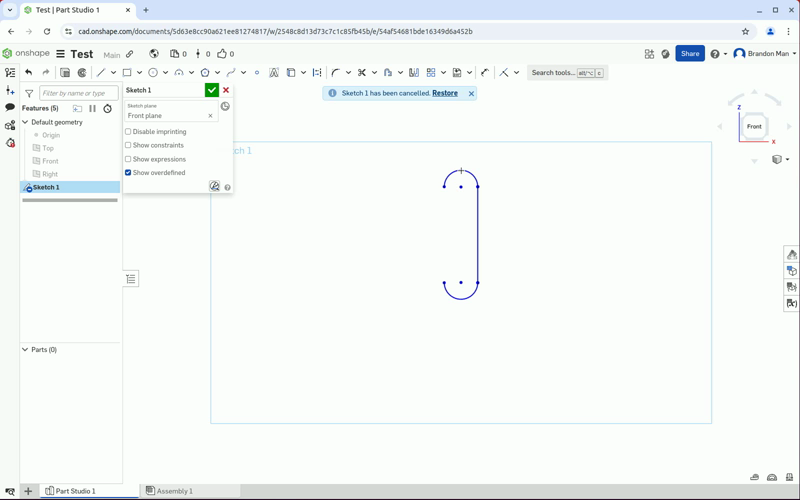
mouse_move(444, 186)
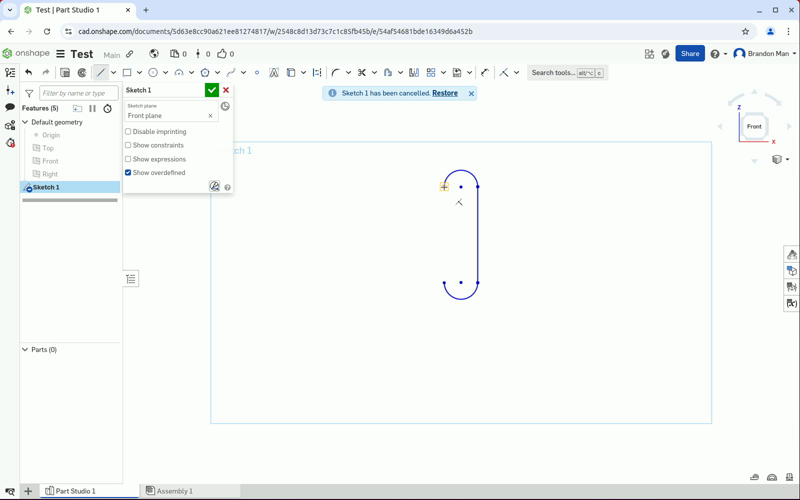
click(444, 186)
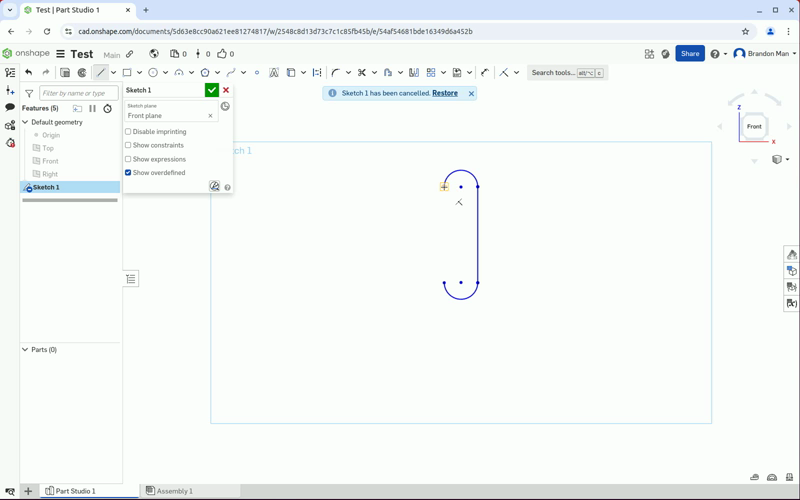
key_down(shift)
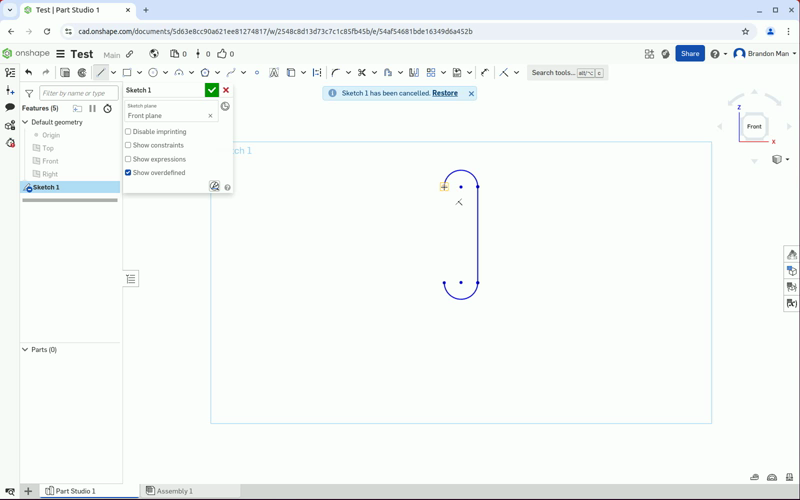
mouse_move(444, 282)
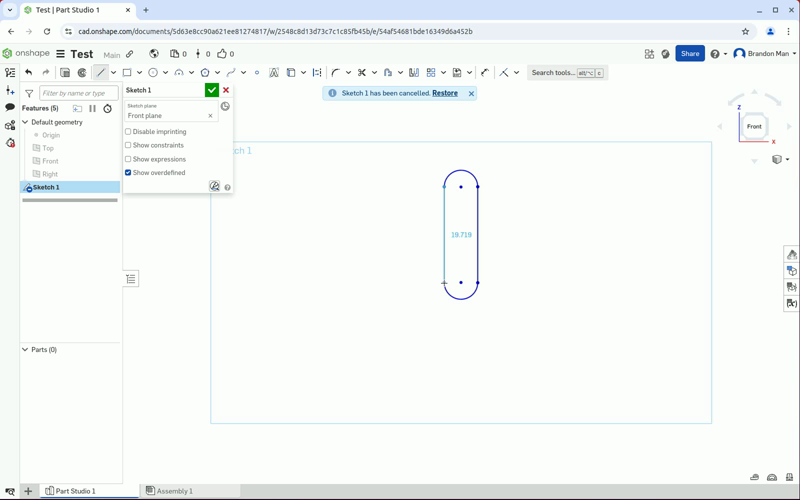
key_up(shift)
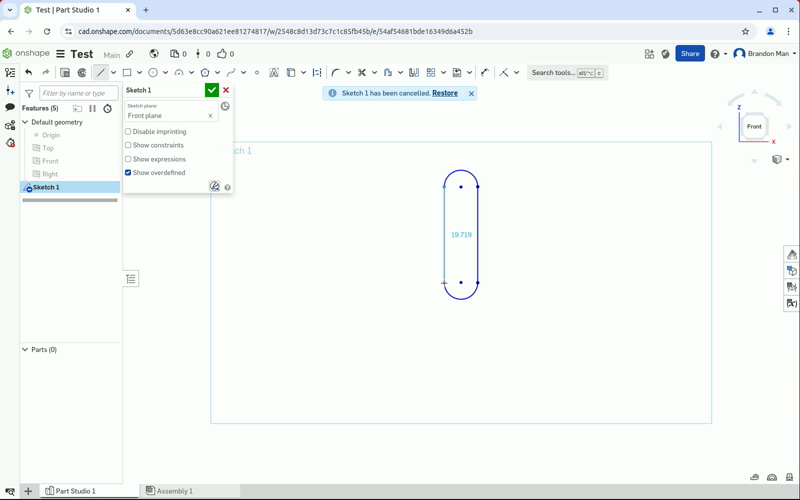
click(444, 282)
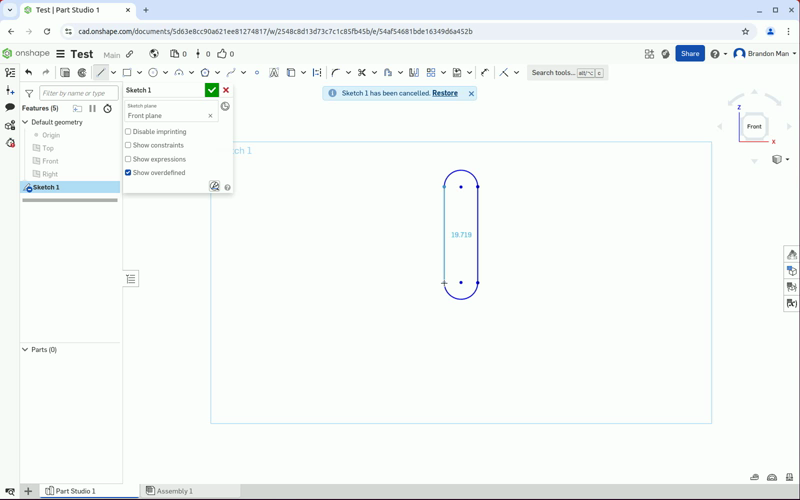
key(esc)
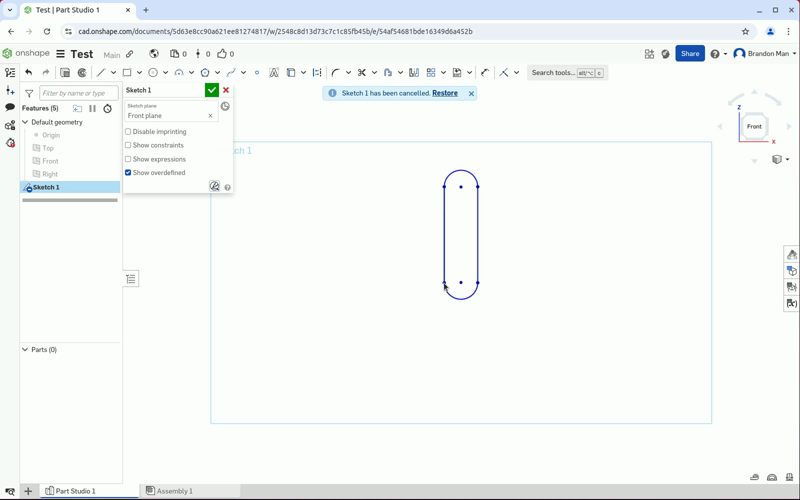
mouse_move(453, 283)
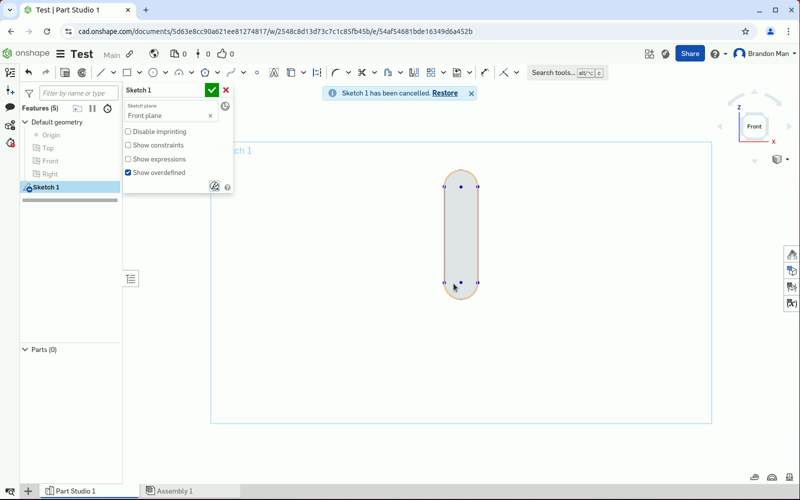
click(453, 283)
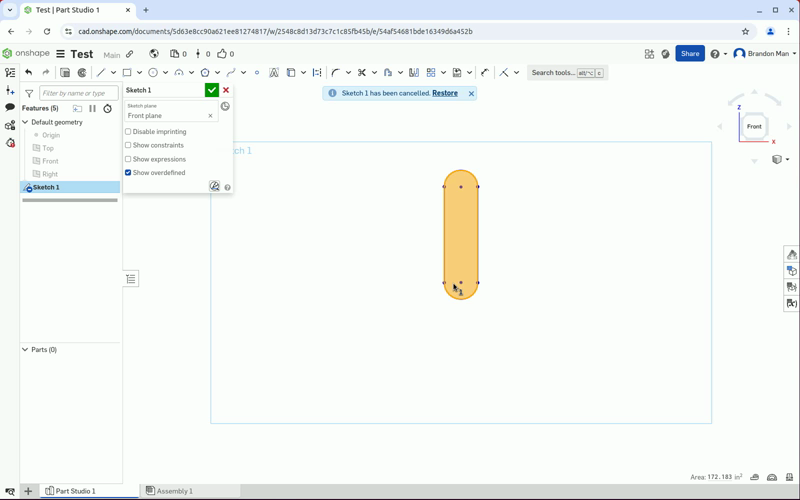
mouse_move(73, 352)
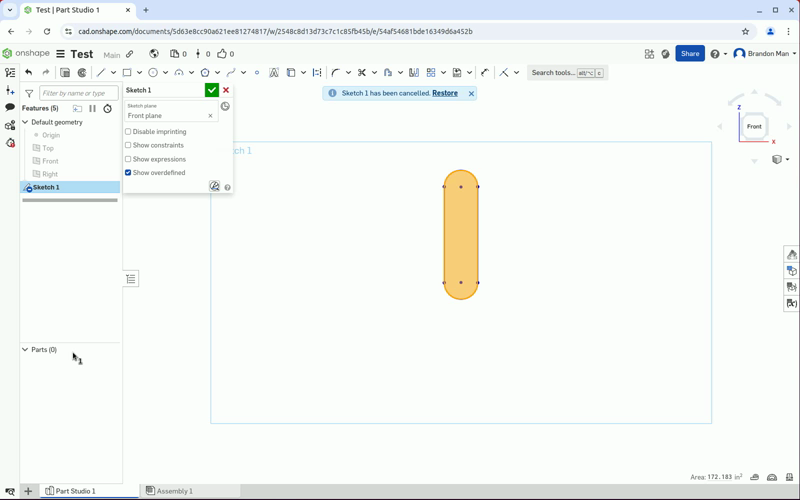
key(shift+y)
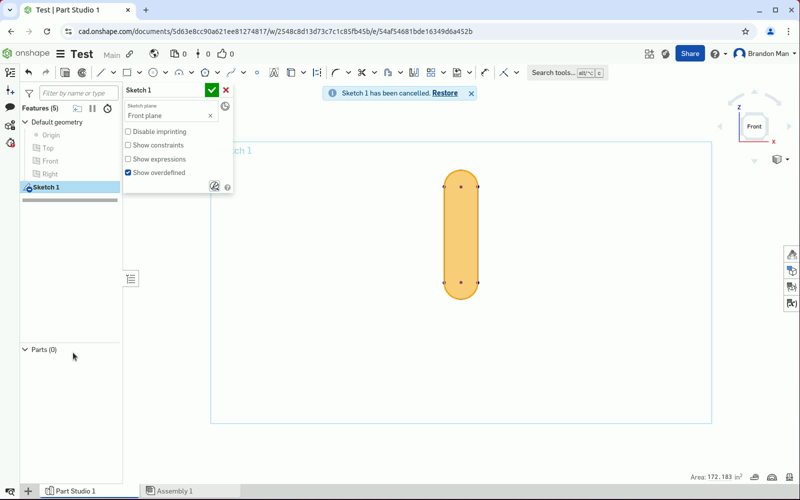
key(shift+e)
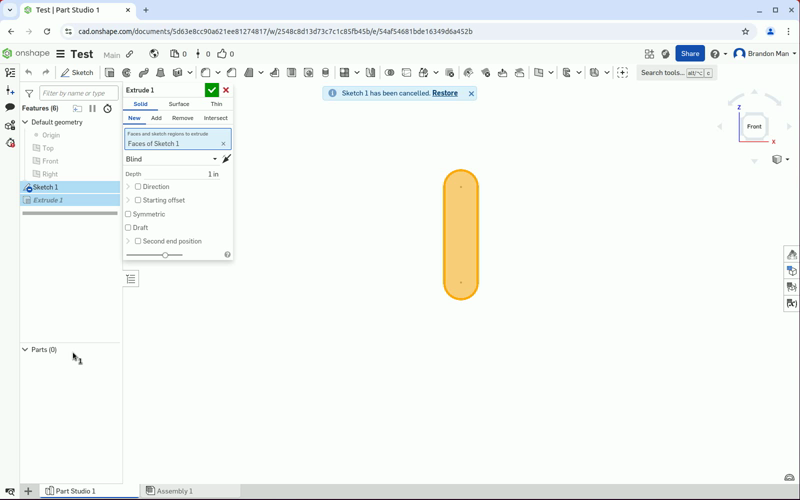
mouse_move(143, 106)
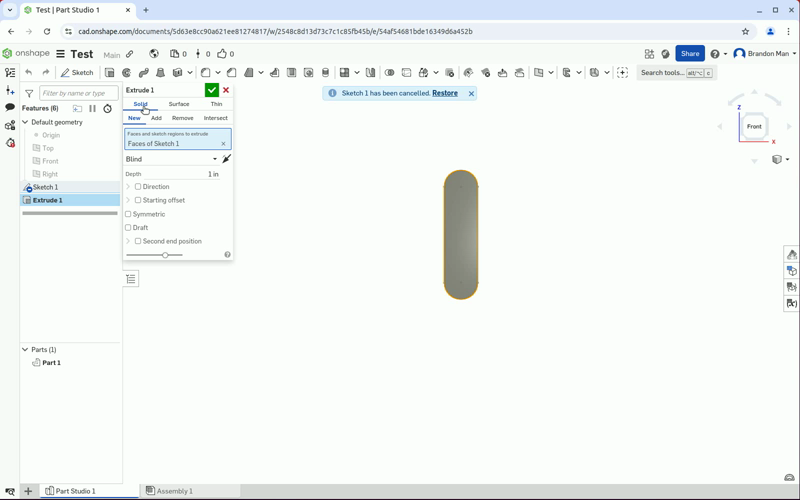
click(143, 106)
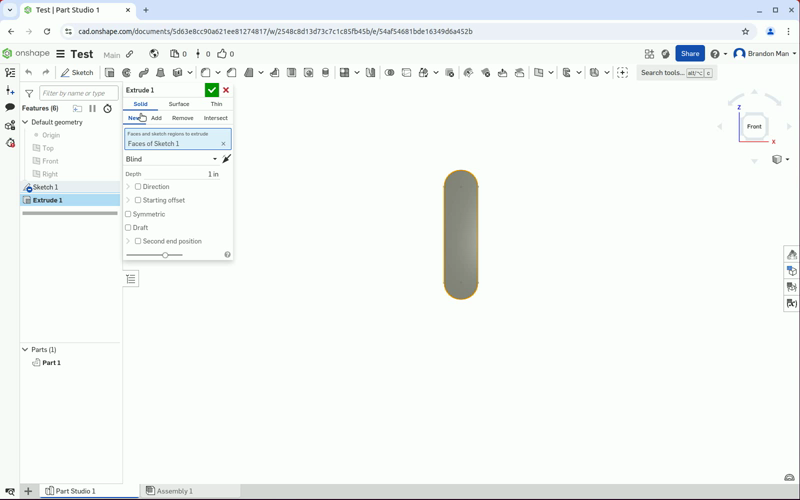
mouse_move(137, 120)
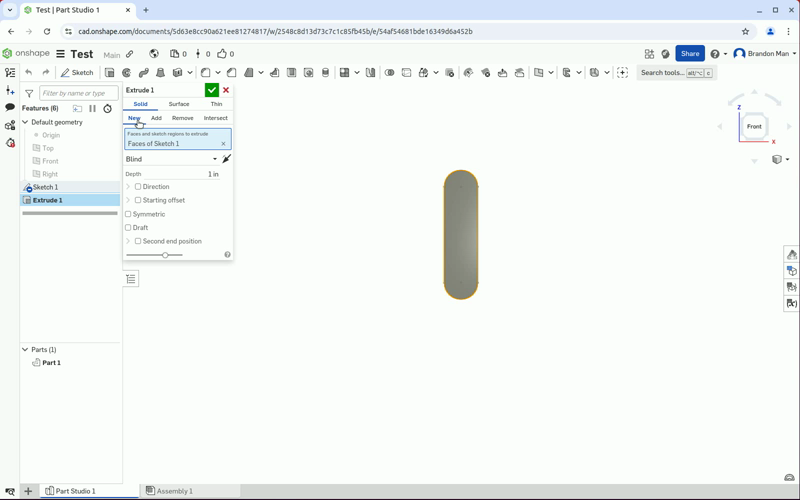
click(137, 120)
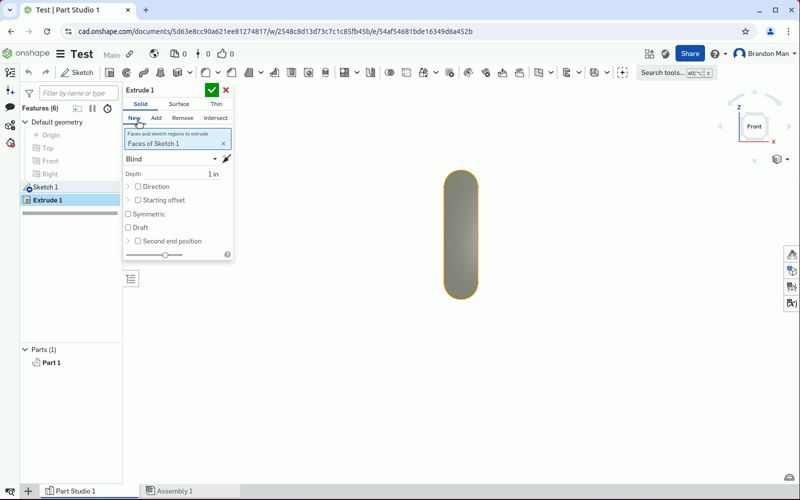
key(tab, 4)
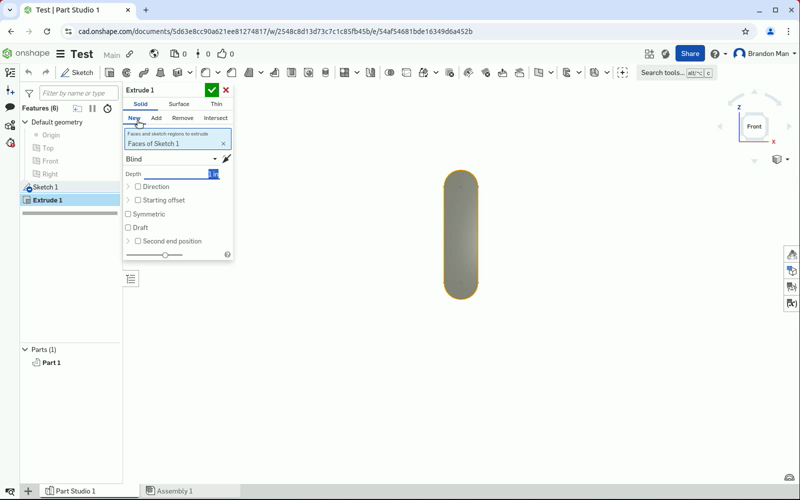
text(1.685)
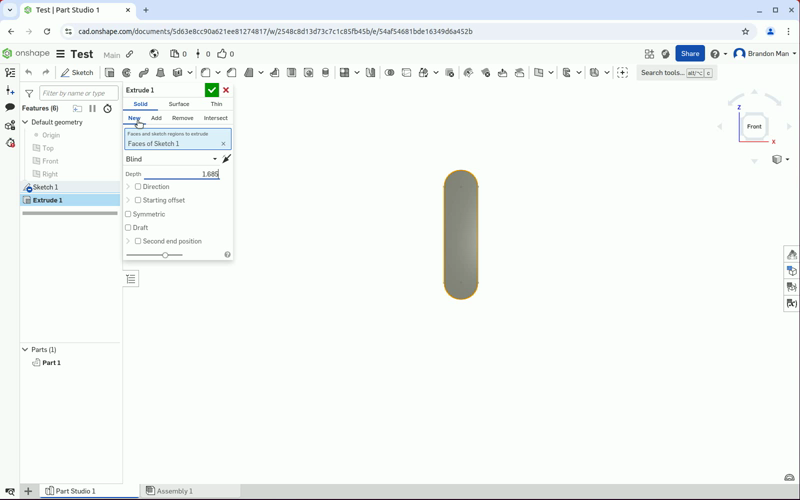
key(enter)
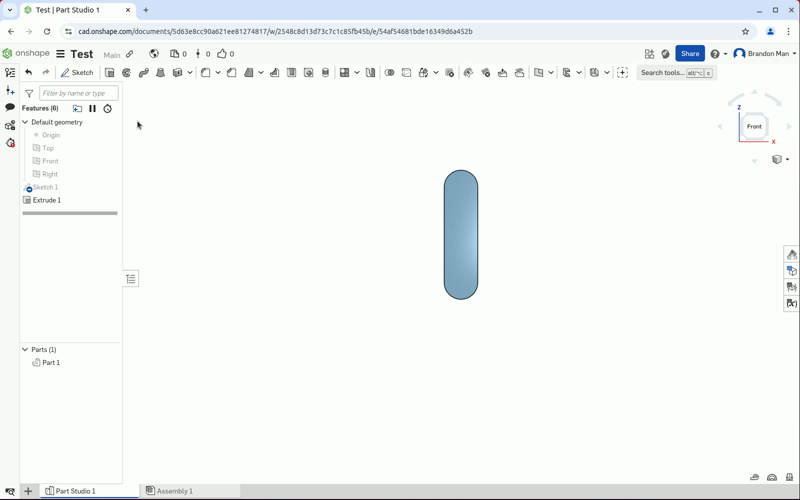
key(shift+h)
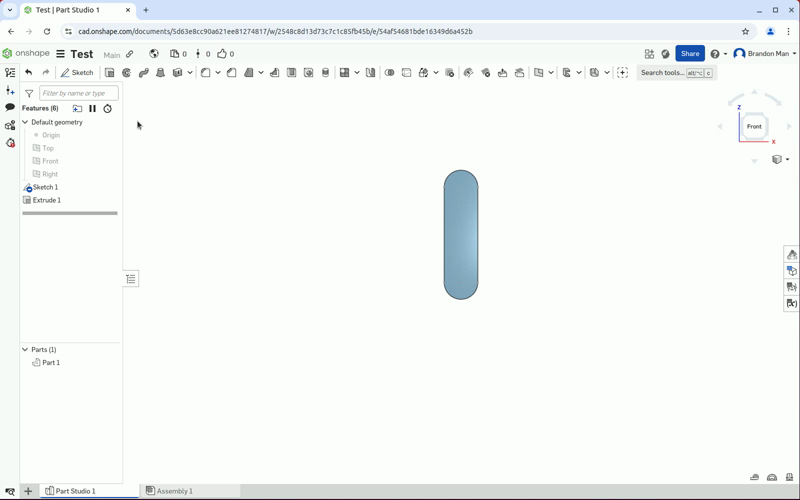
key(shift+h)
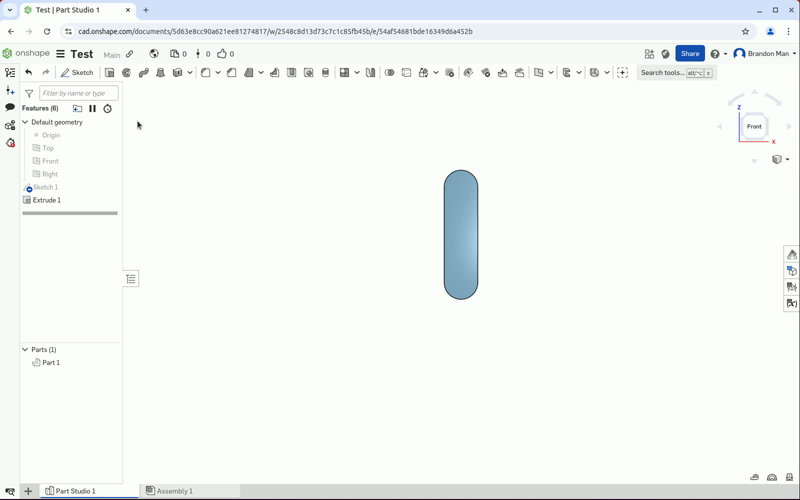
mouse_move(73, 189)
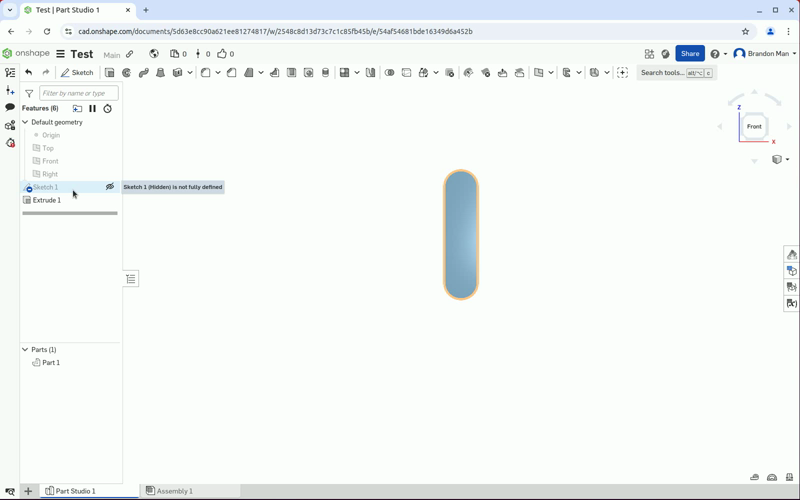
click(73, 189)
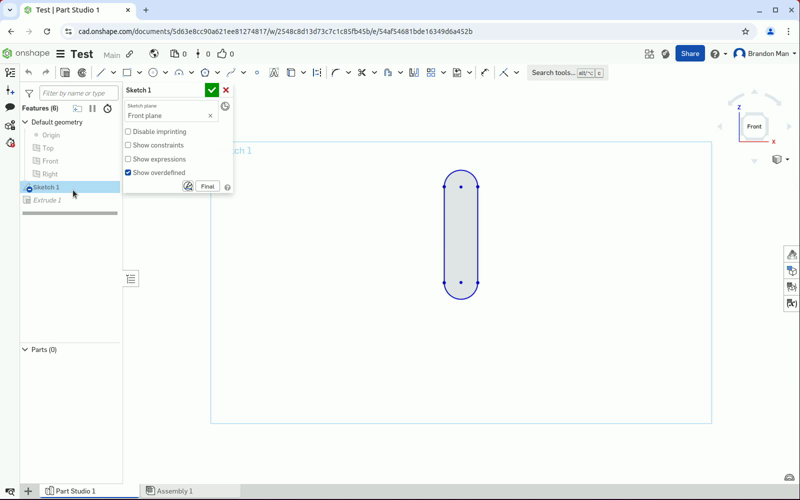
mouse_move(229, 92)
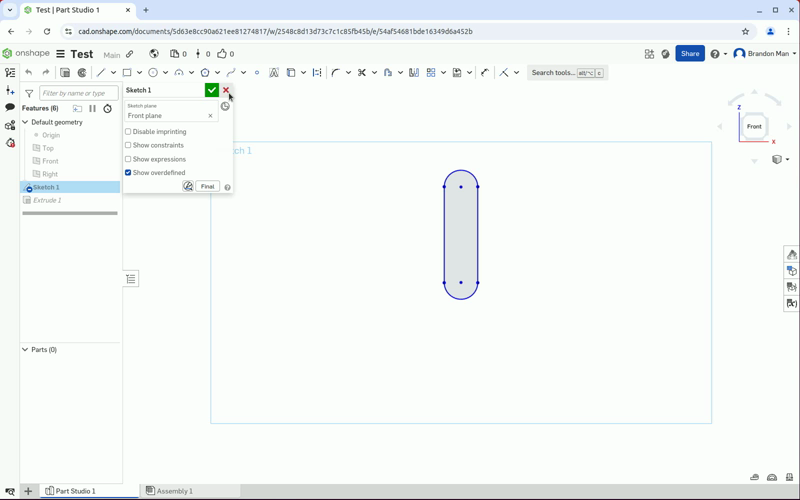
click(229, 92)
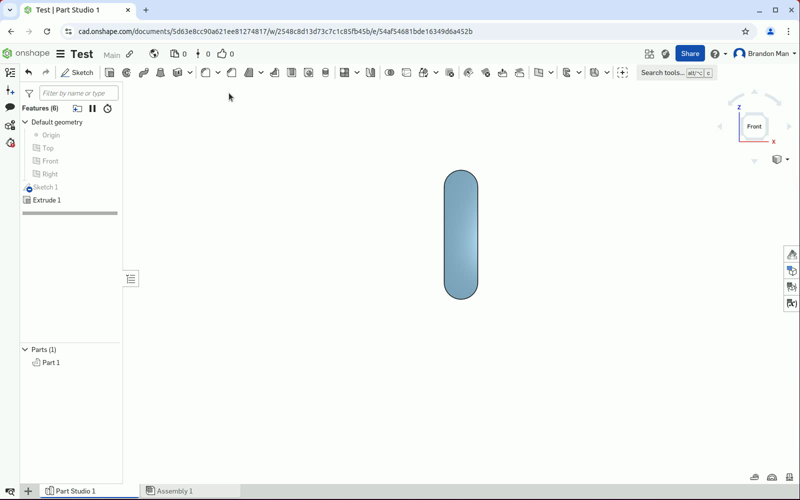
mouse_move(541, 75)
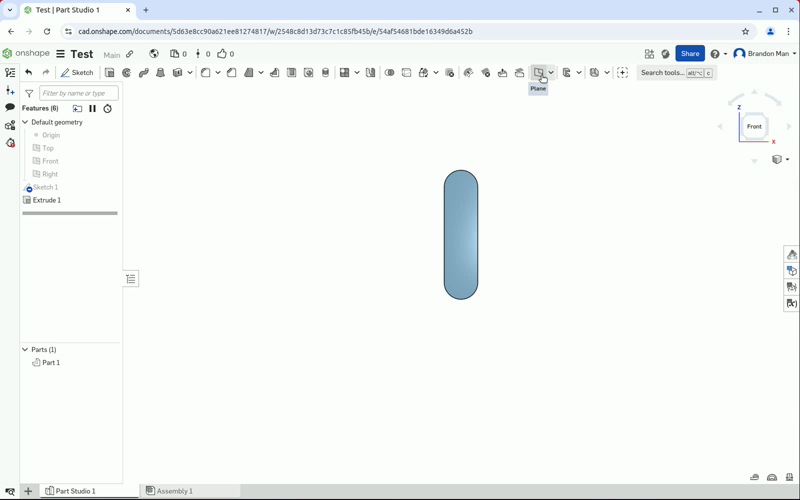
click(541, 75)
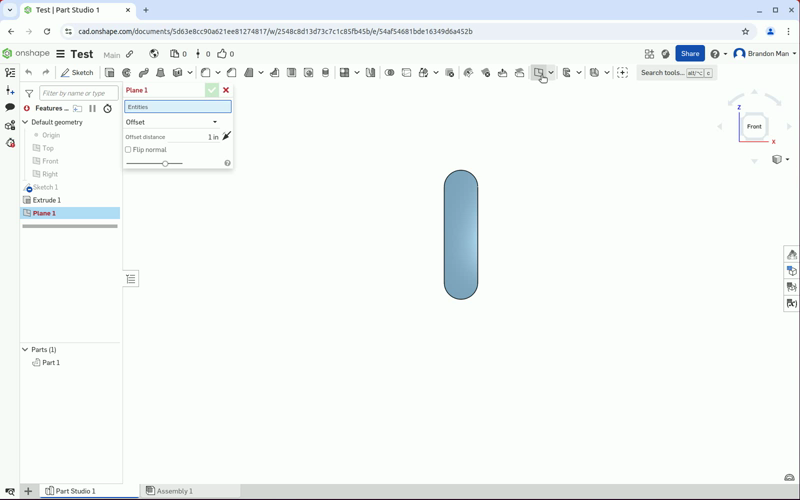
mouse_move(73, 163)
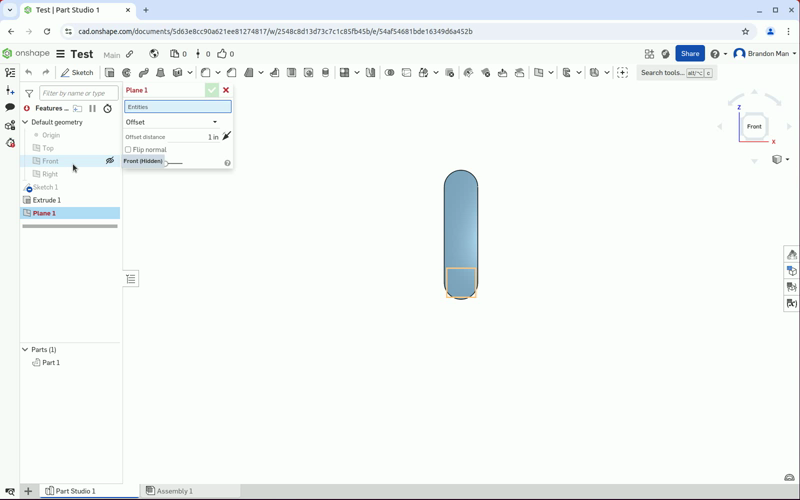
click(73, 163)
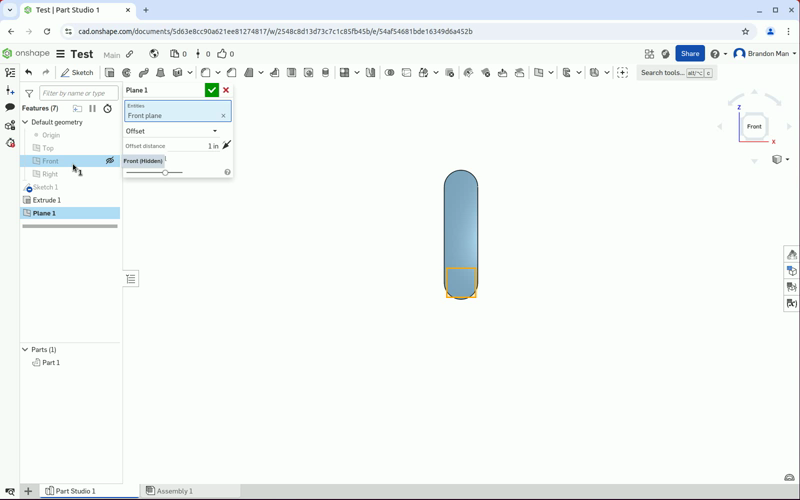
key(tab, 2)
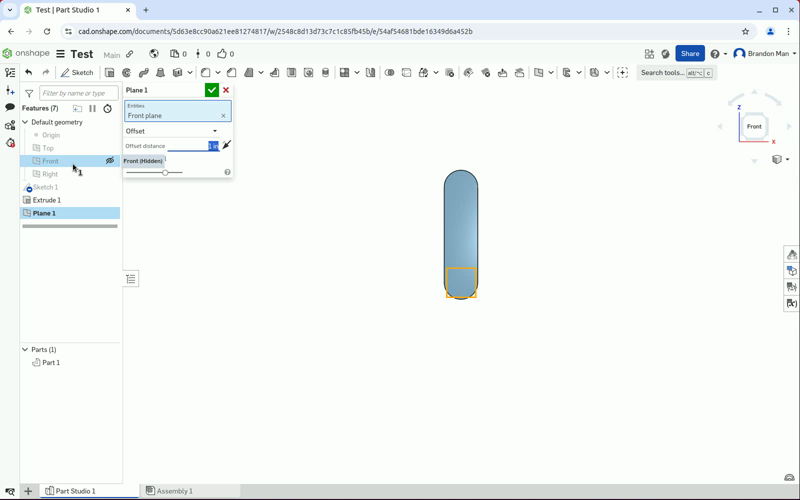
text(1.695)
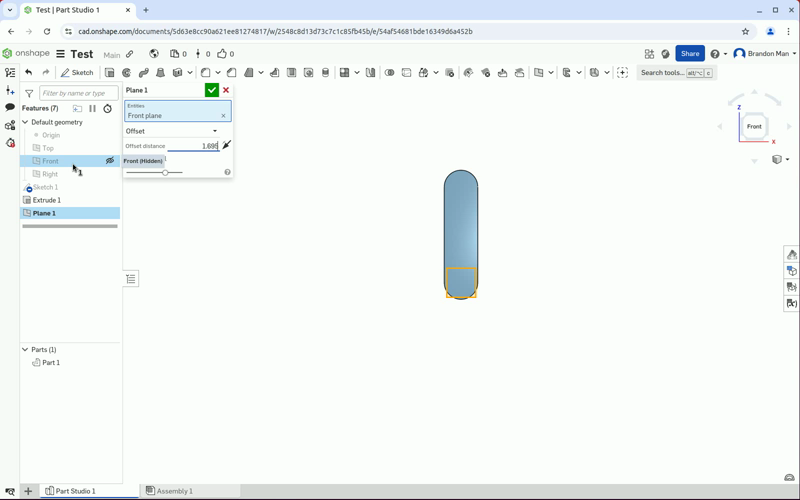
key(enter, 2)
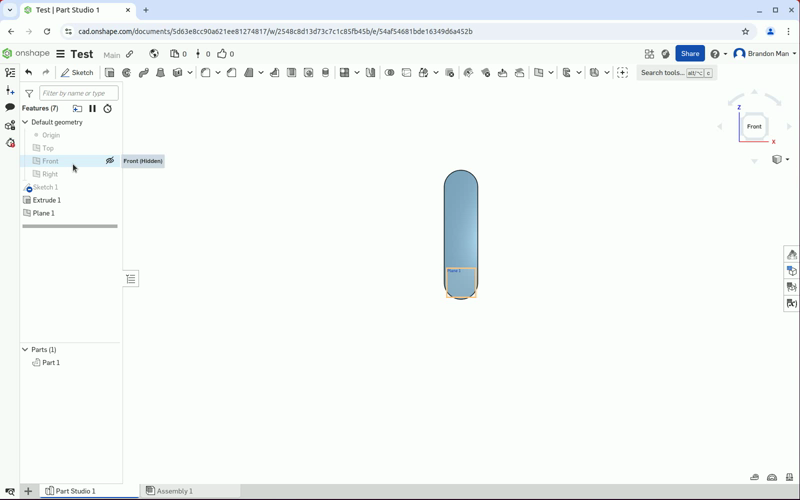
key(shift+s)
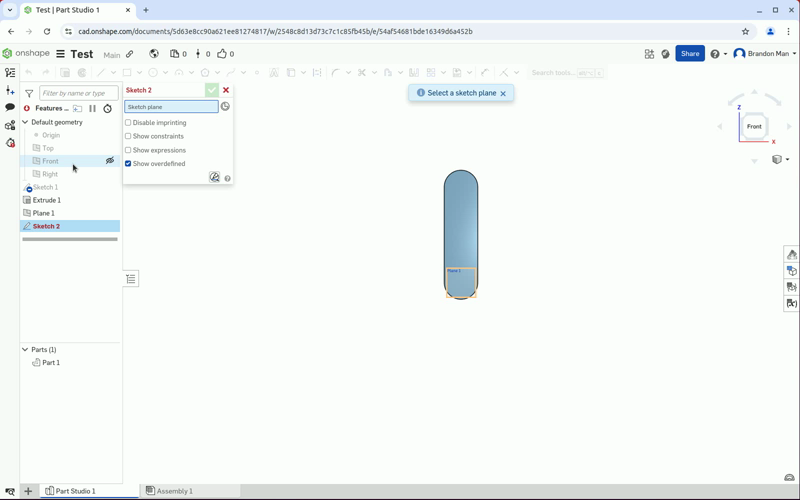
mouse_move(73, 215)
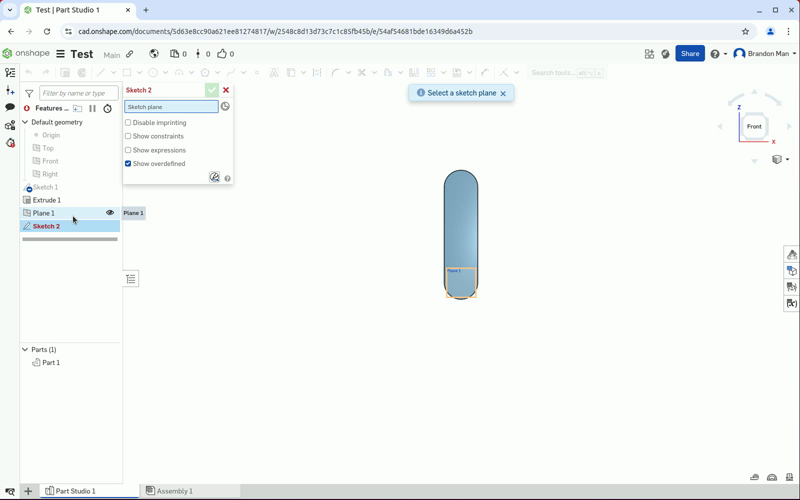
click(73, 215)
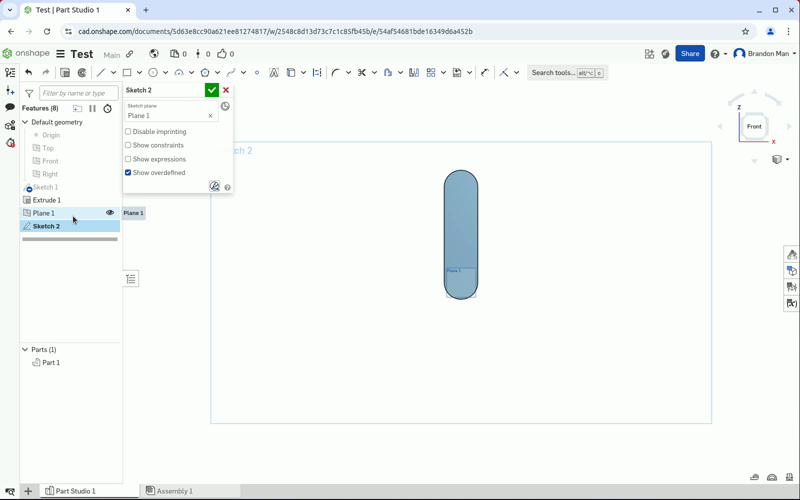
mouse_move(73, 352)
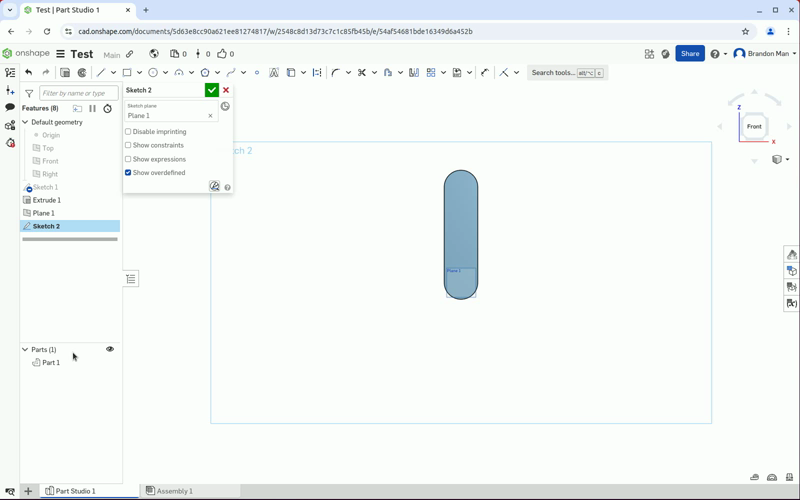
key(y)
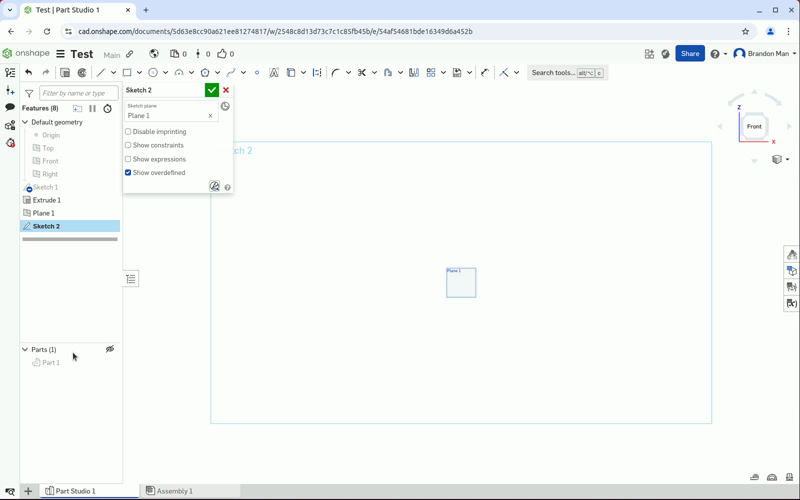
key(c)
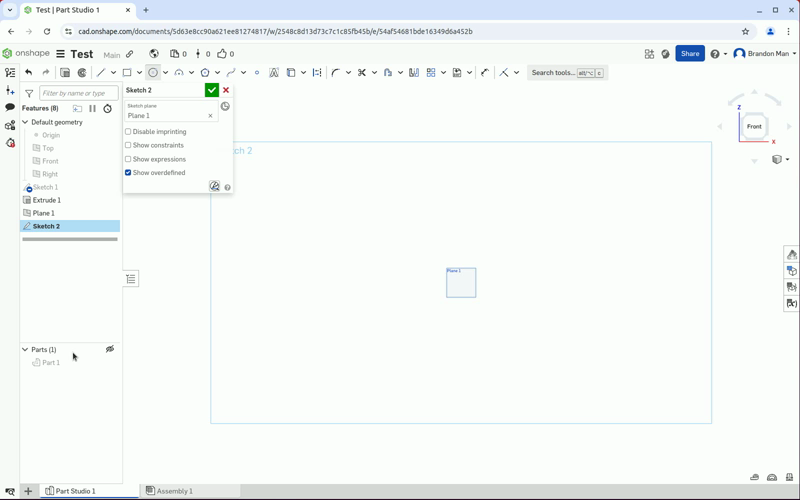
key_down(shift)
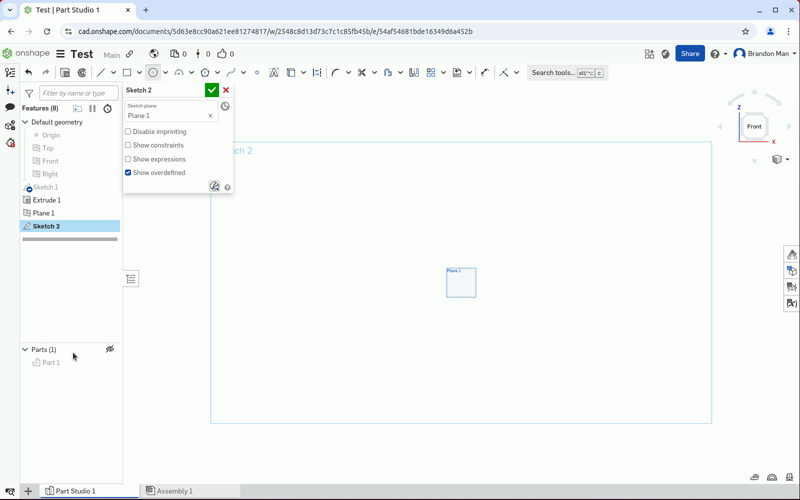
mouse_move(460, 265)
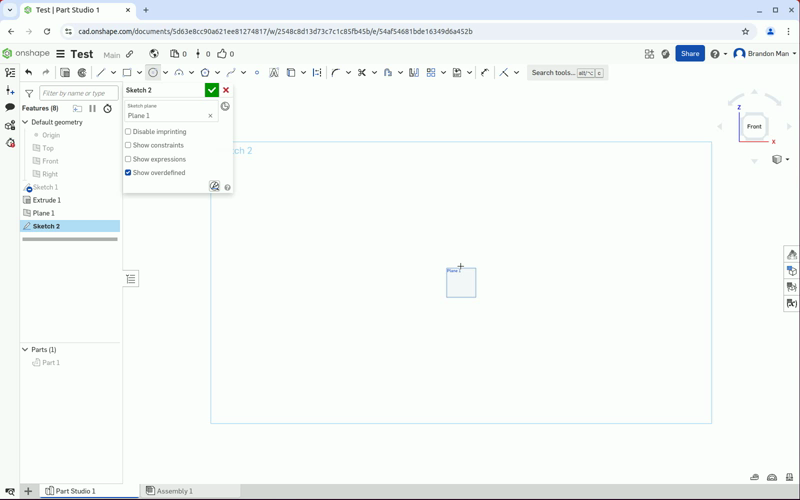
click(460, 265)
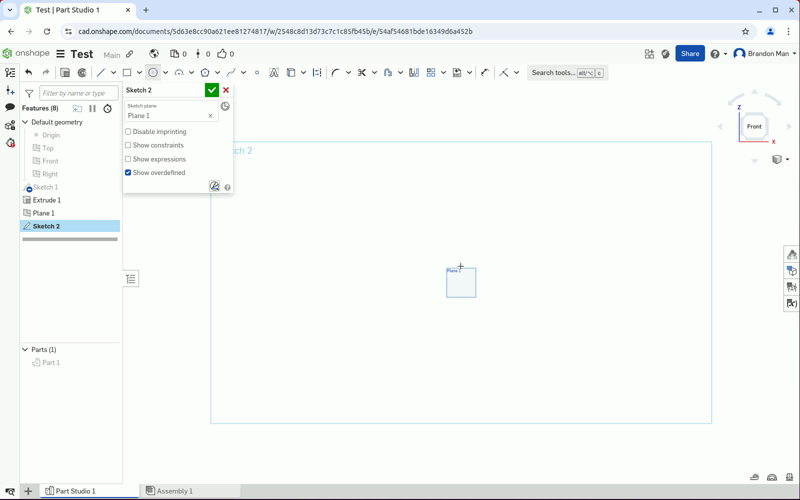
key_up(shift)
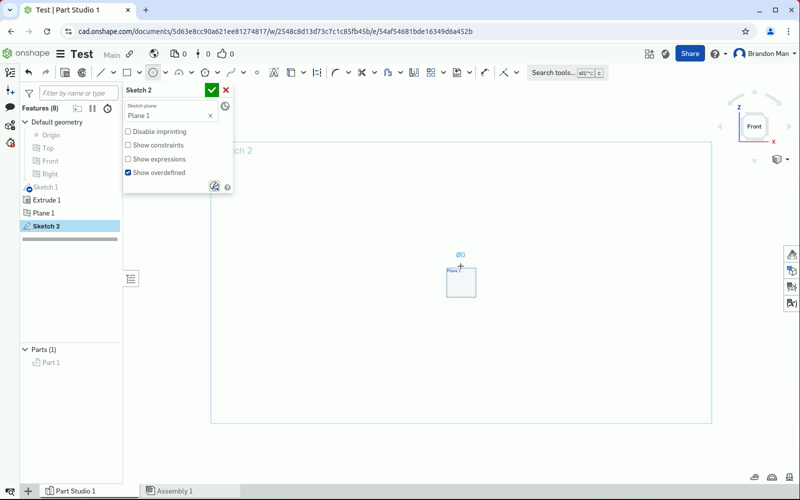
mouse_move(466, 265)
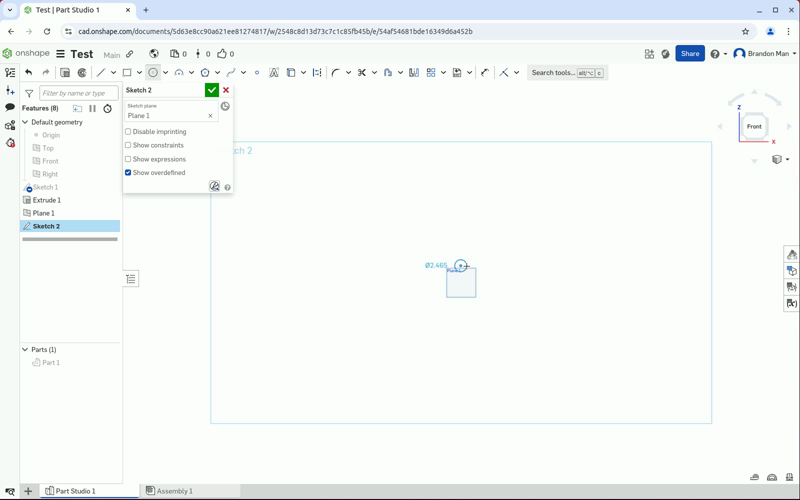
click(466, 265)
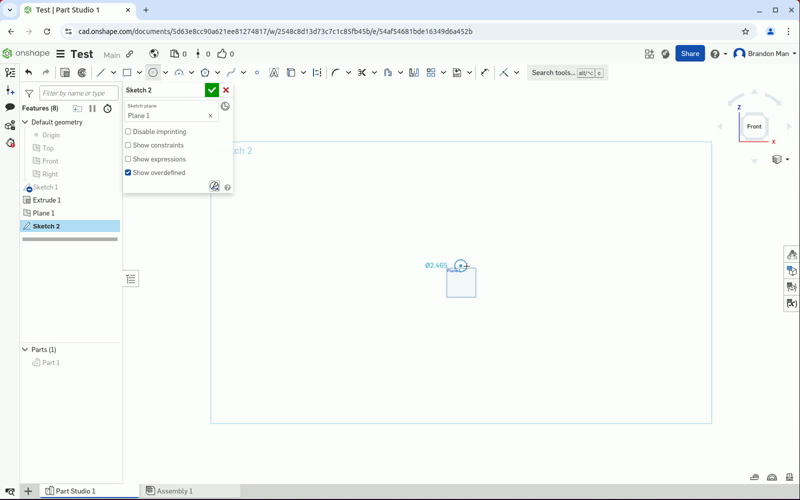
key(esc)
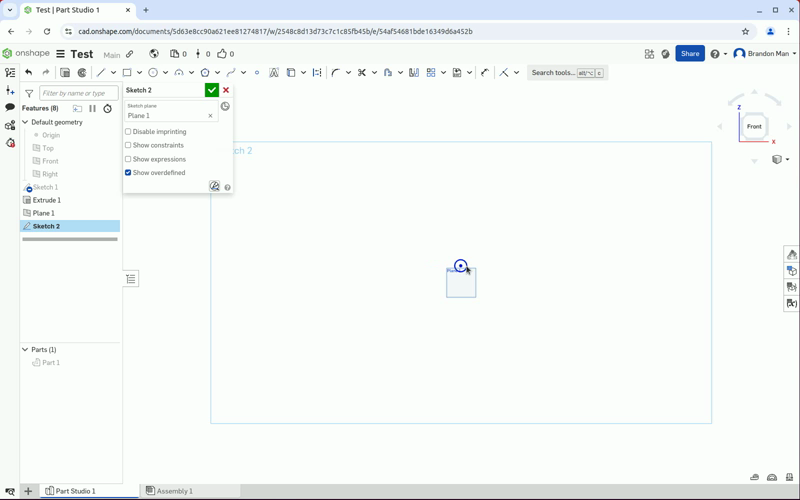
mouse_move(457, 269)
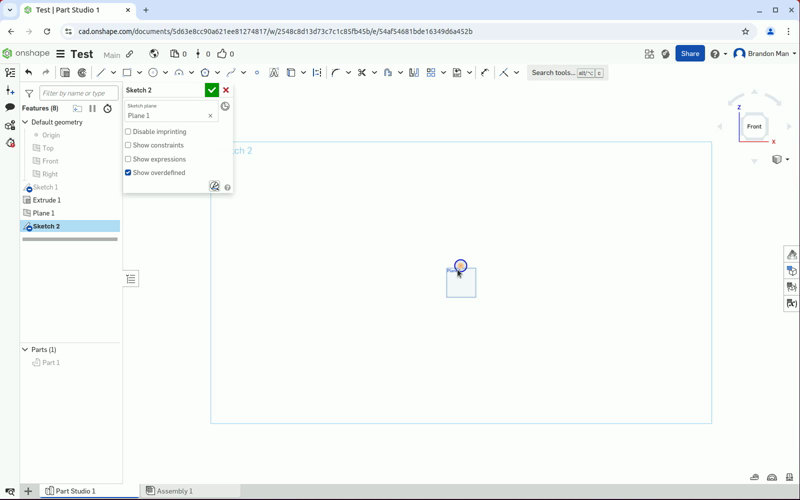
scroll(6)
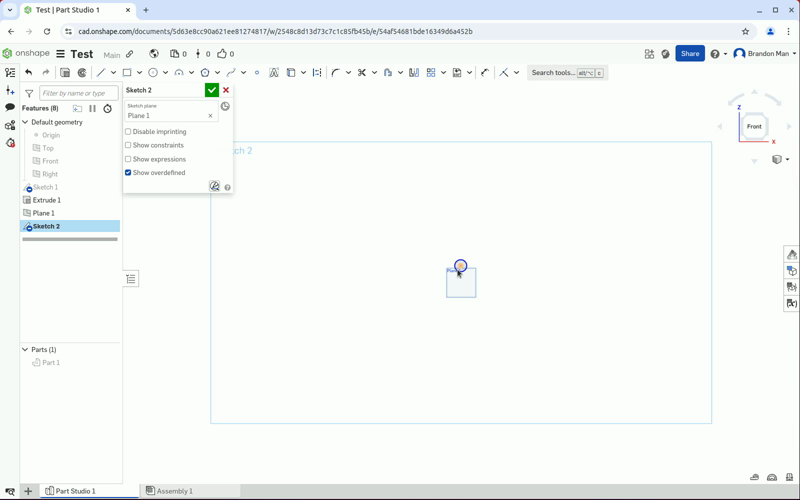
scroll(6)
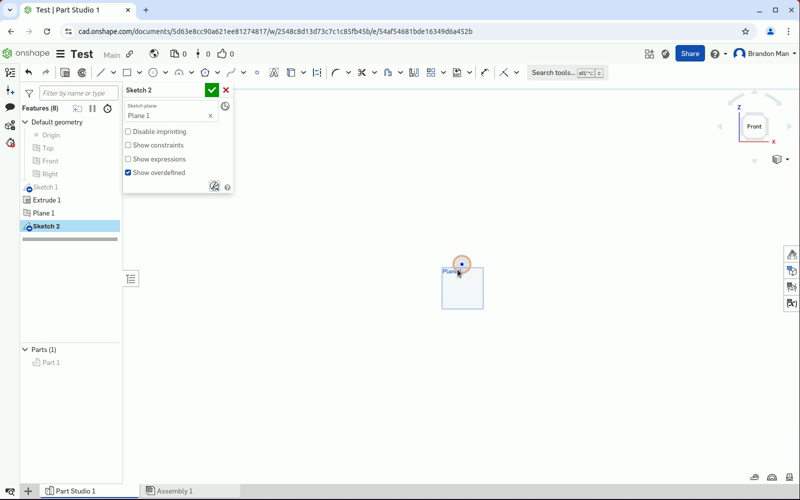
scroll(6)
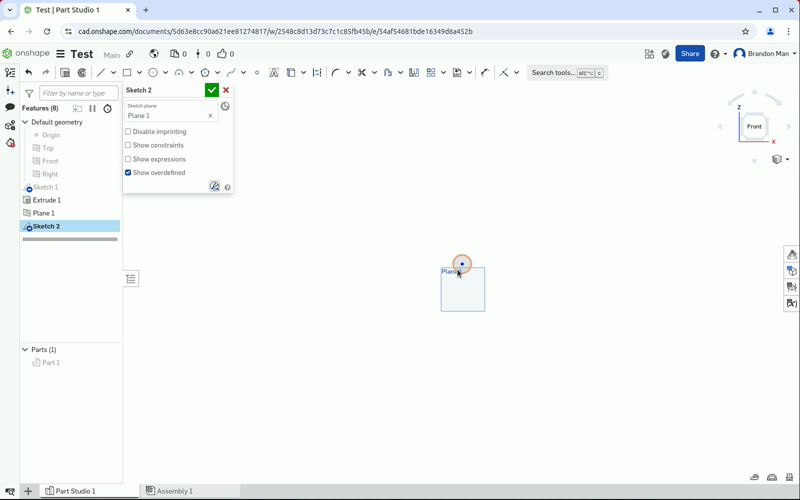
scroll(6)
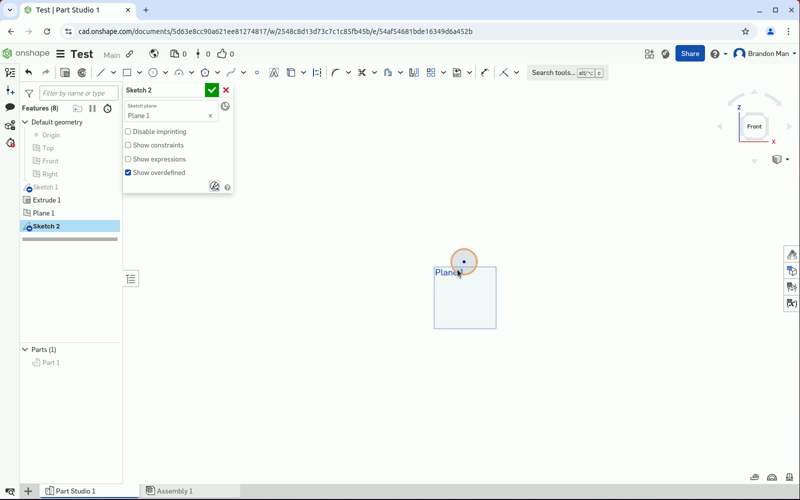
scroll(6)
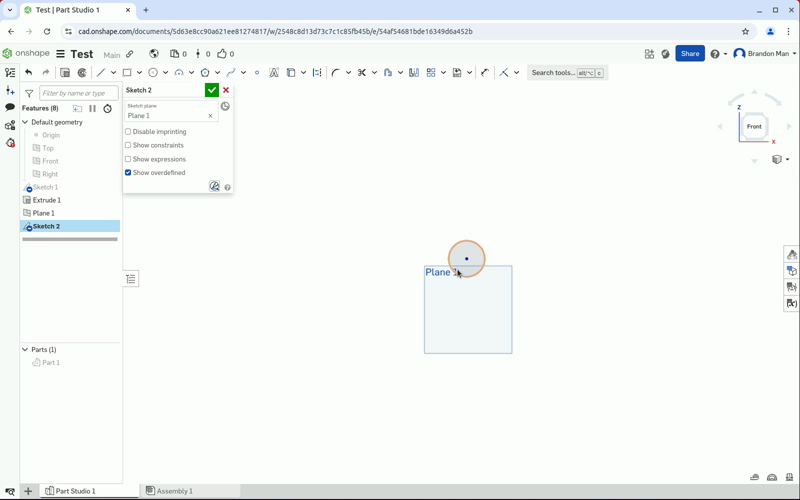
scroll(6)
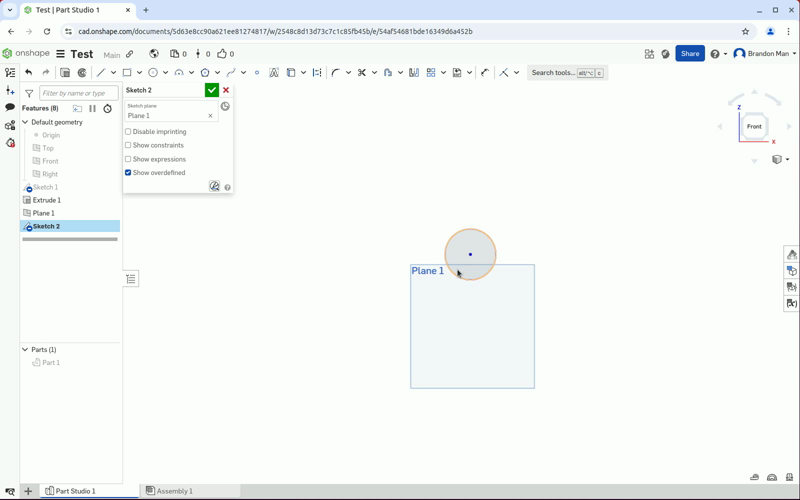
scroll(6)
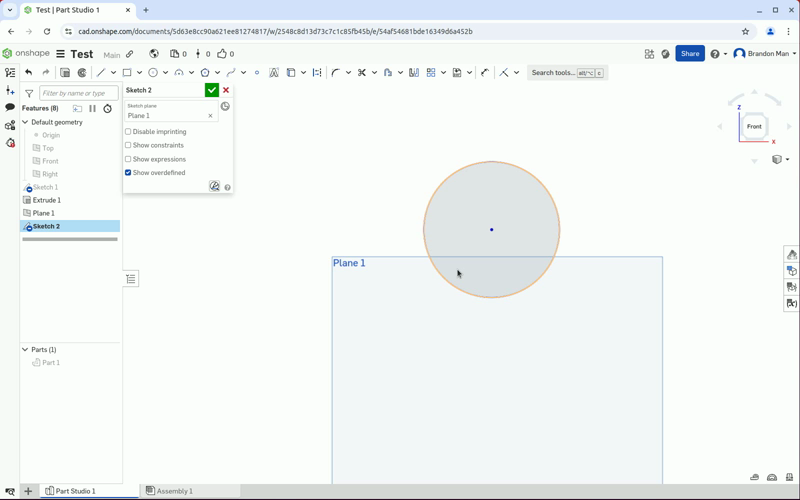
click(457, 269)
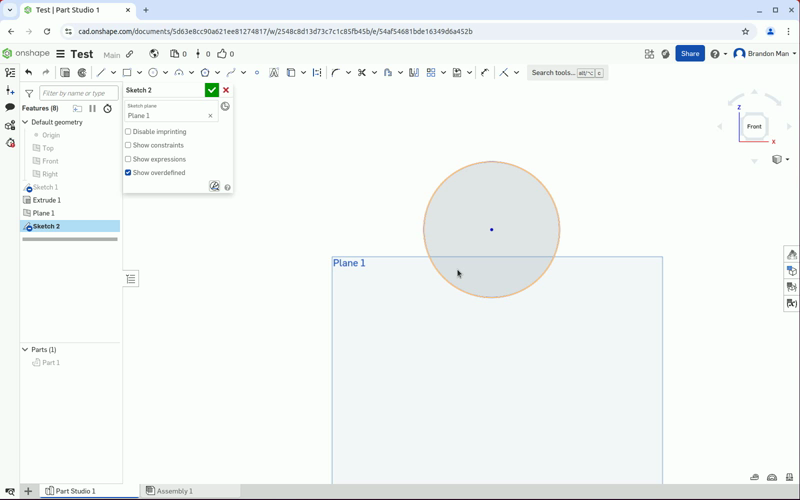
scroll(-6)
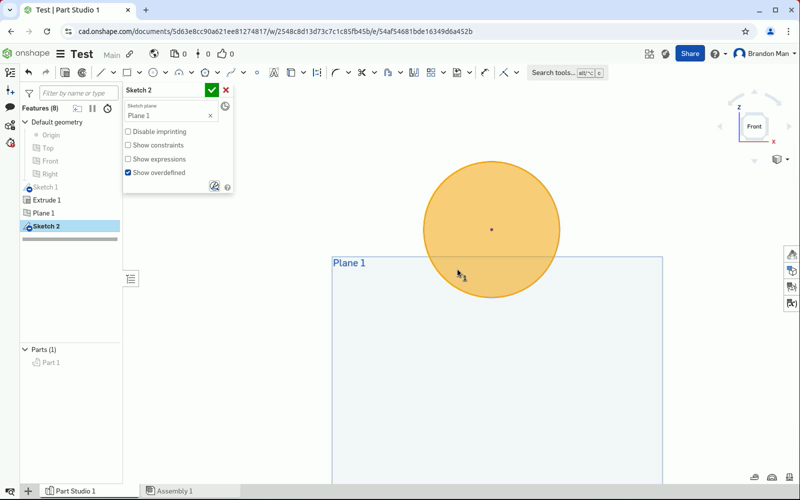
scroll(-6)
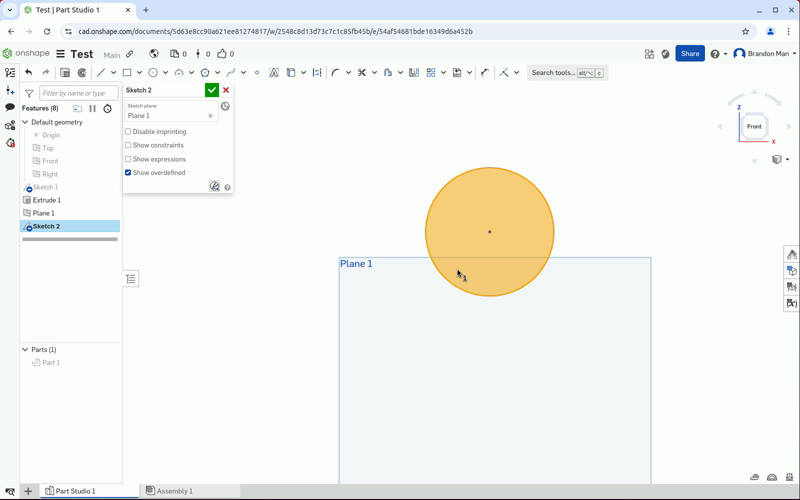
scroll(-6)
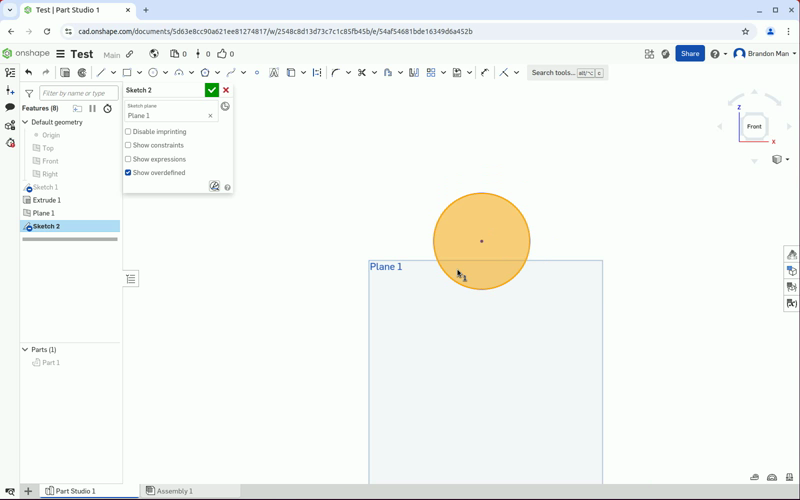
scroll(-6)
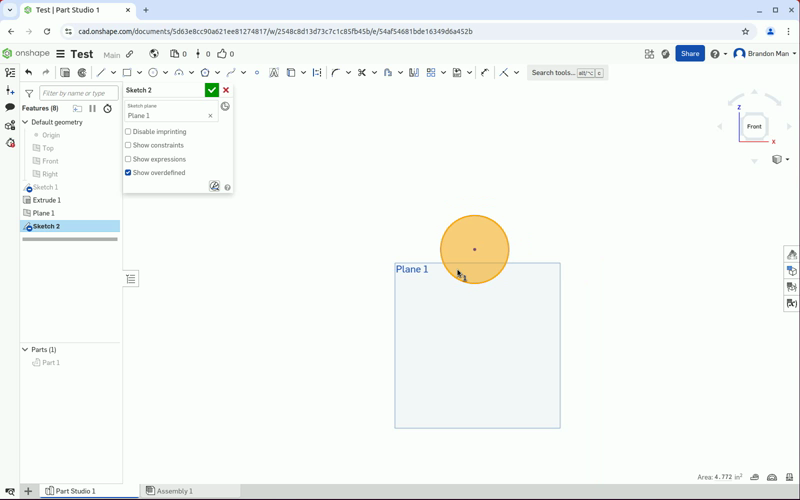
scroll(-6)
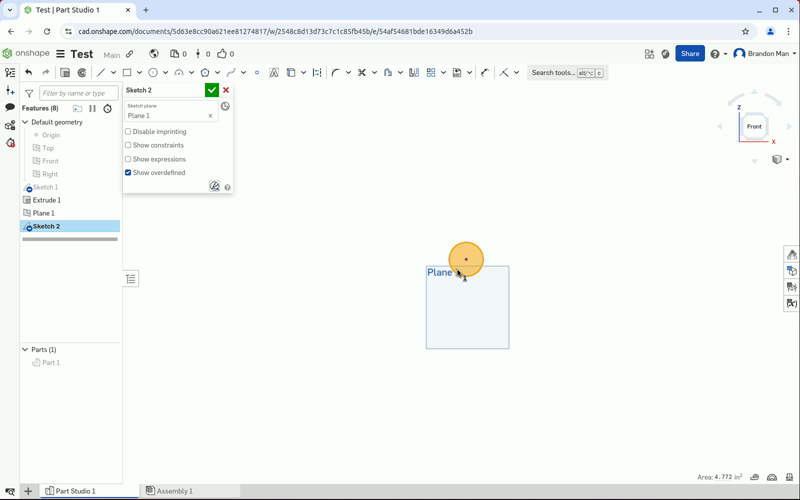
scroll(-6)
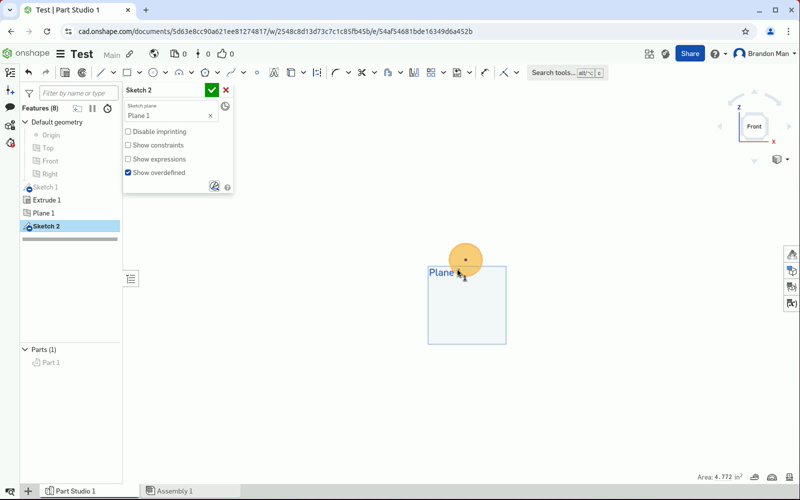
scroll(-6)
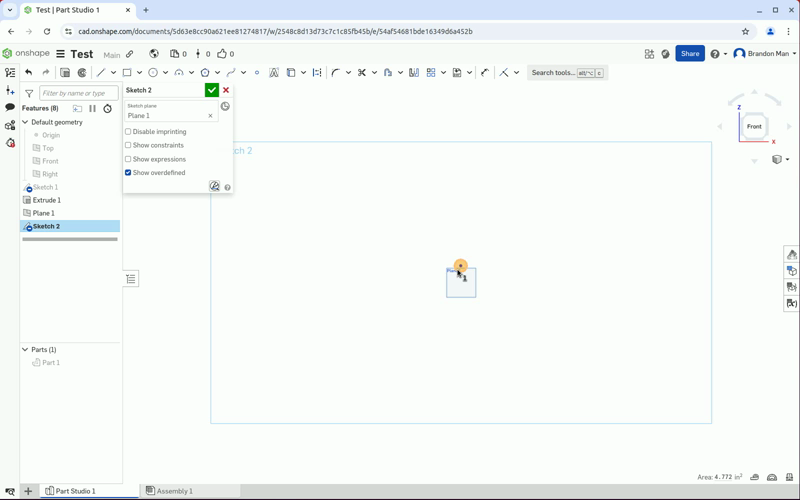
mouse_move(73, 352)
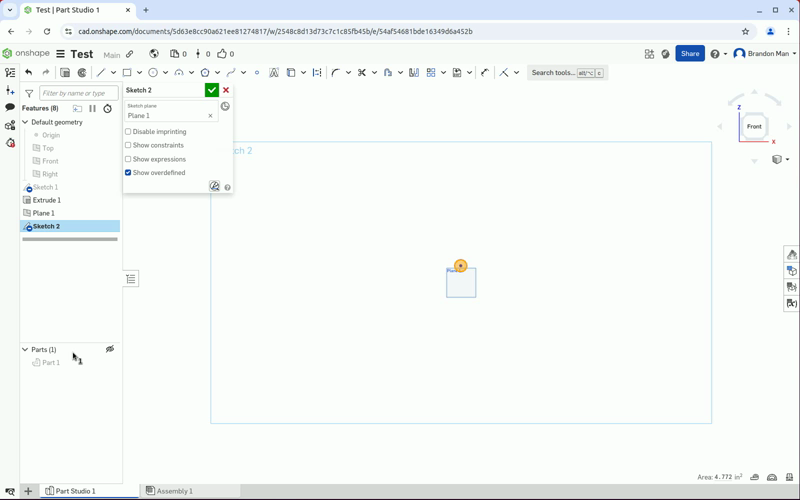
key(shift+y)
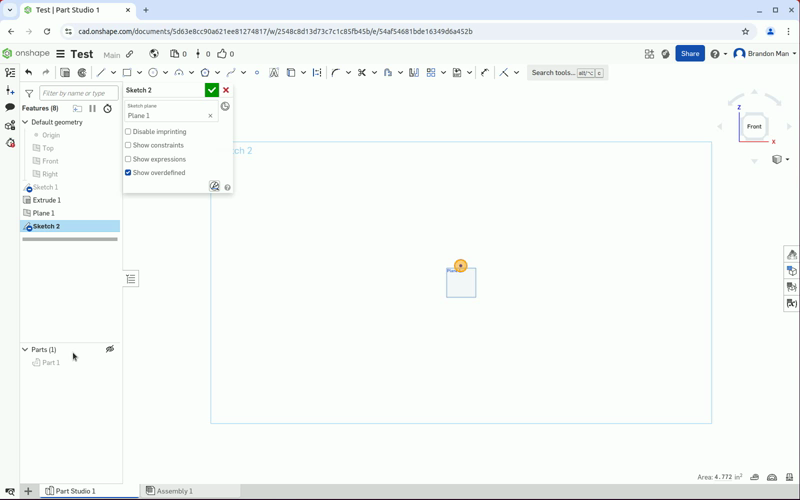
key(shift+e)
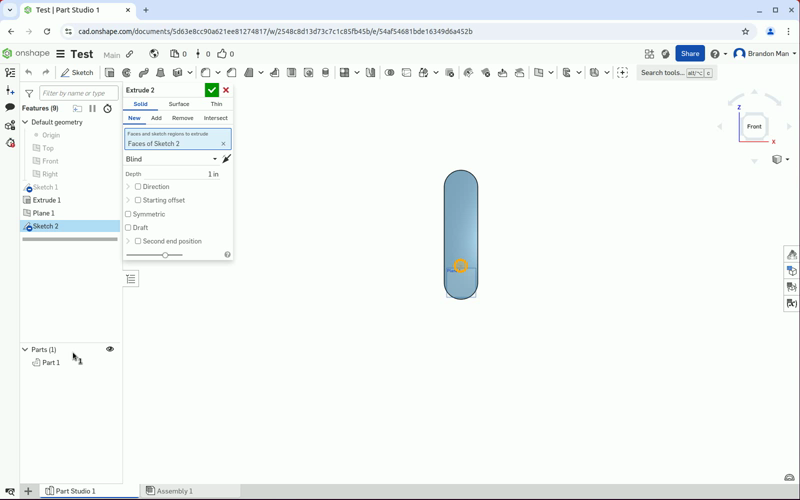
mouse_move(143, 106)
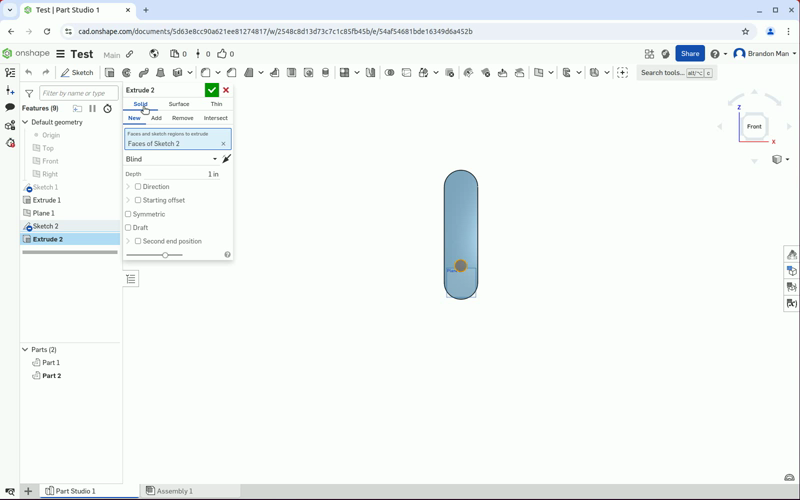
click(143, 106)
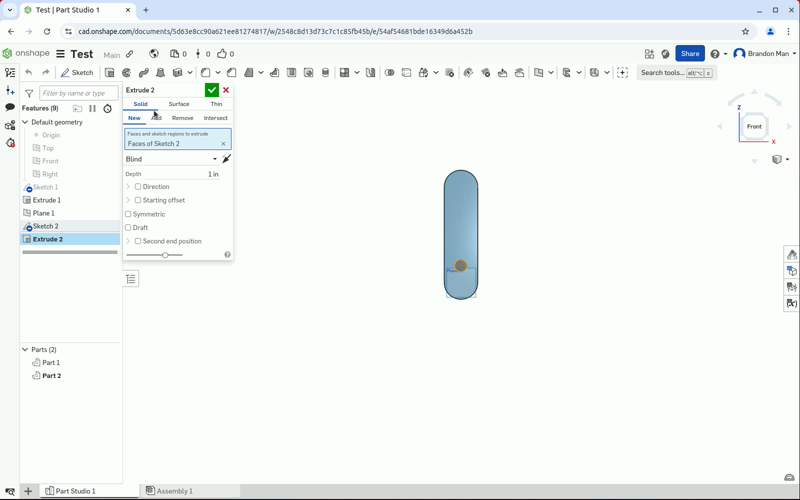
mouse_move(186, 120)
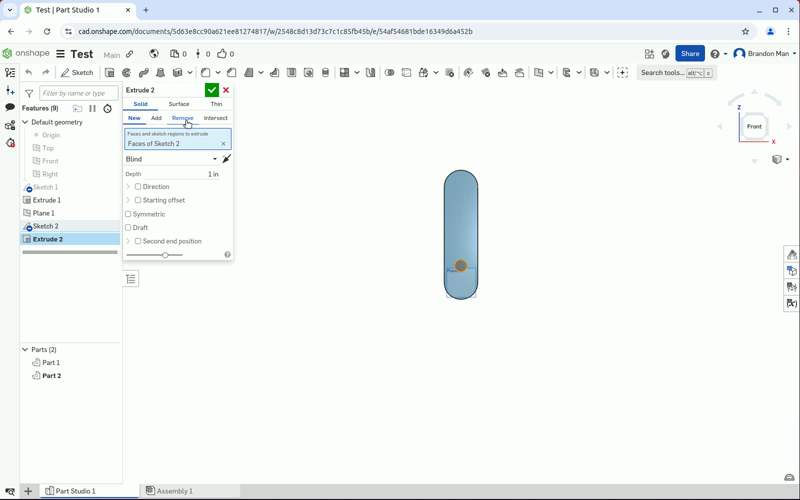
click(186, 120)
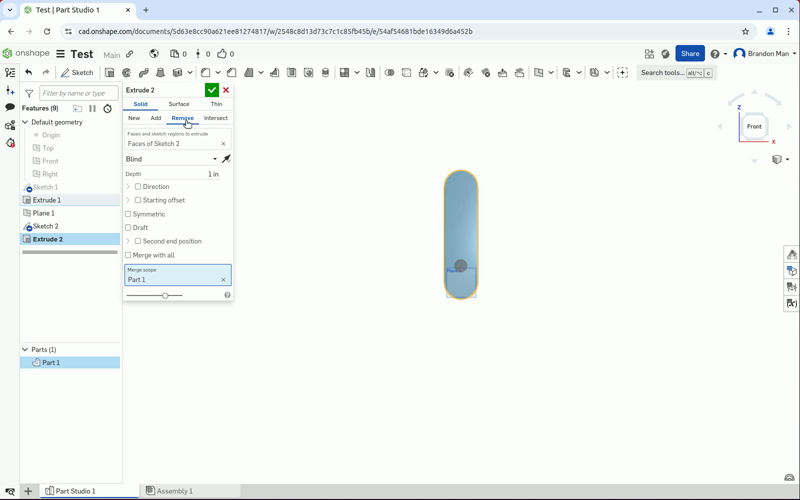
key(tab, 4)
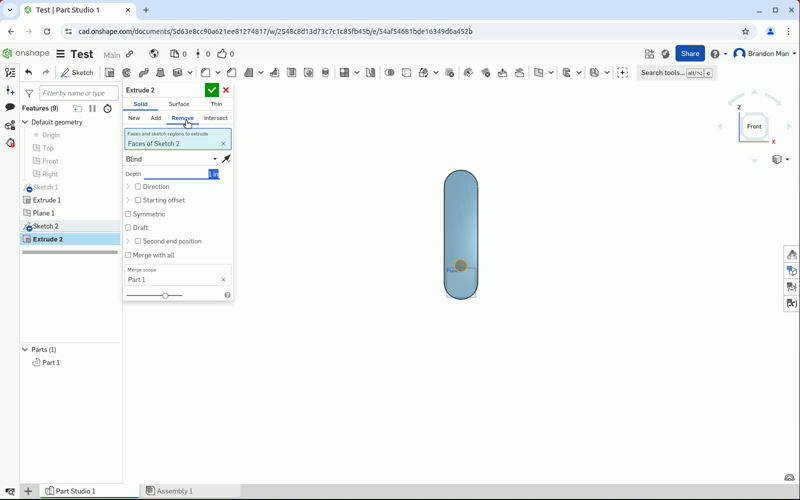
text(0.722)
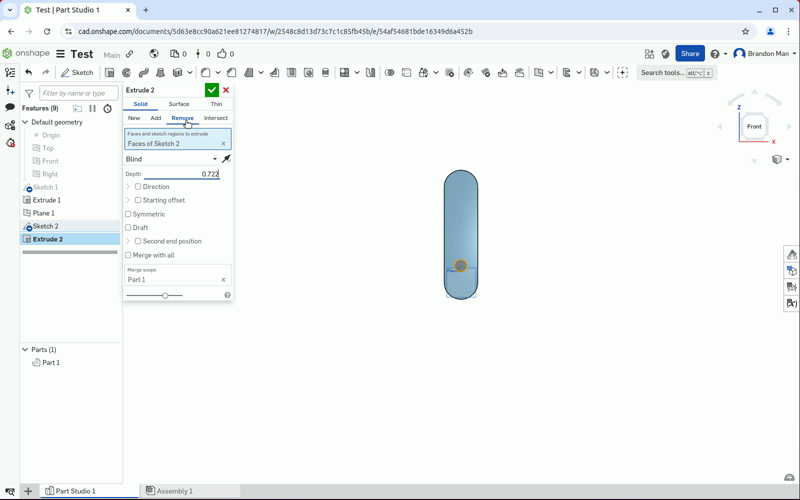
key(tab, 6)
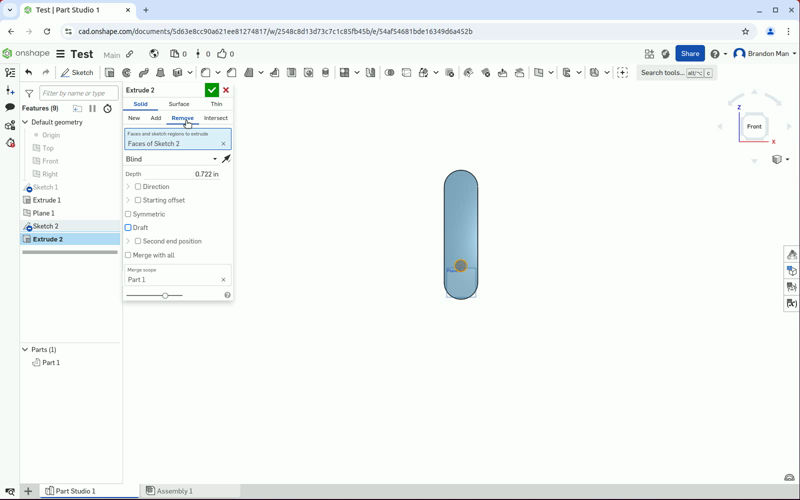
key(space)
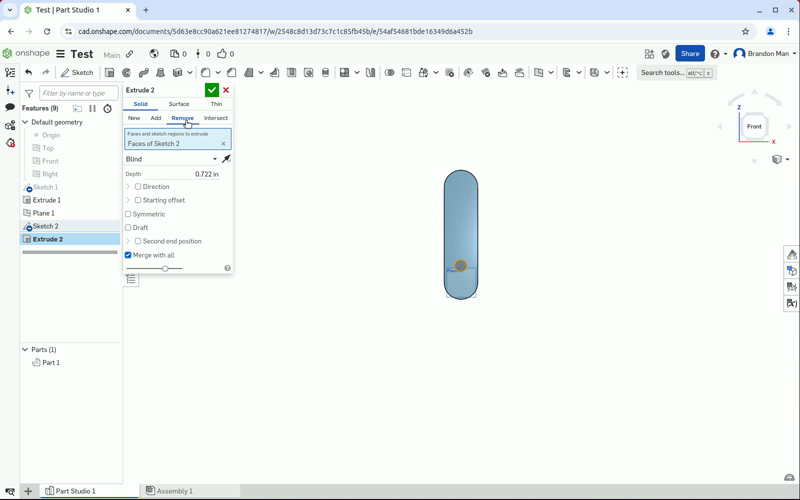
key(enter)
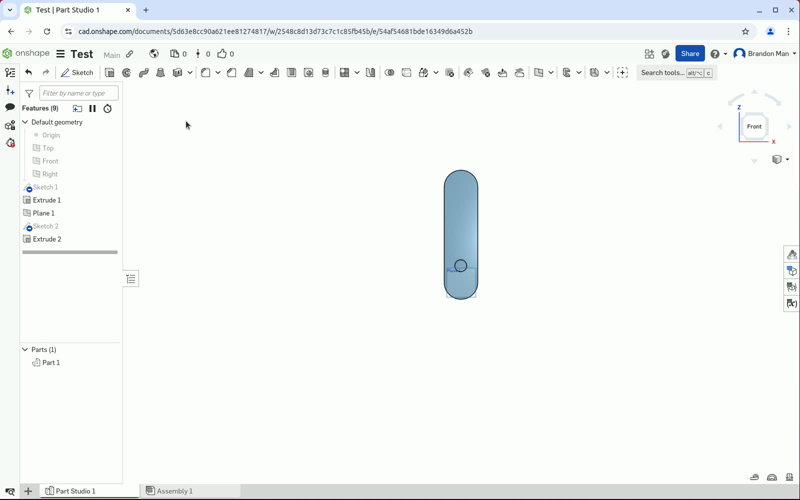
key(shift+h)
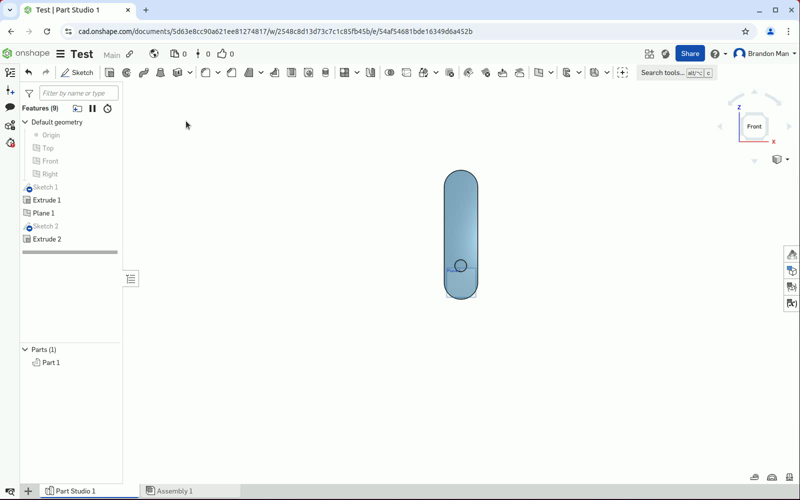
key(shift+h)
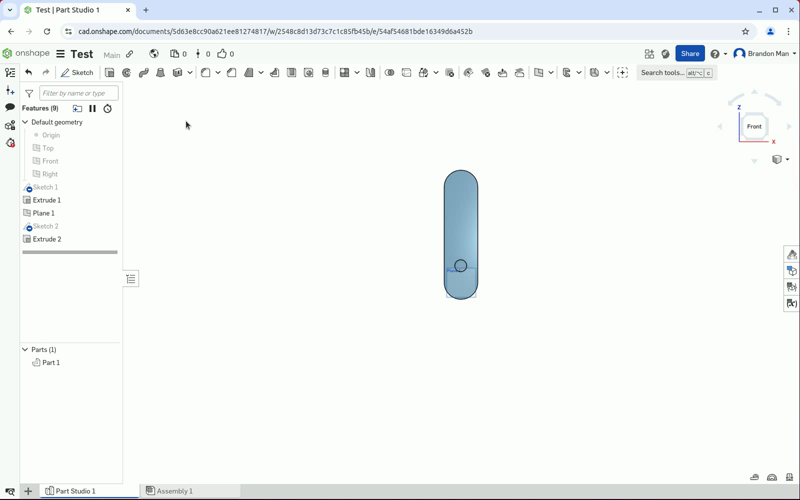
mouse_move(73, 189)
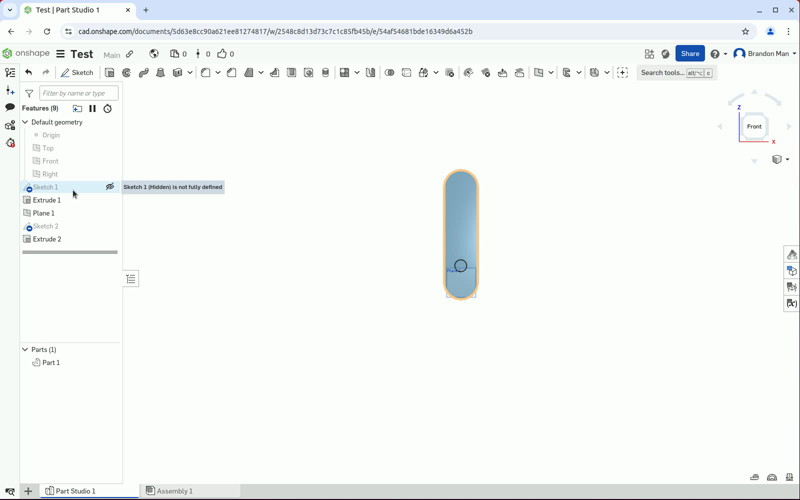
click(73, 189)
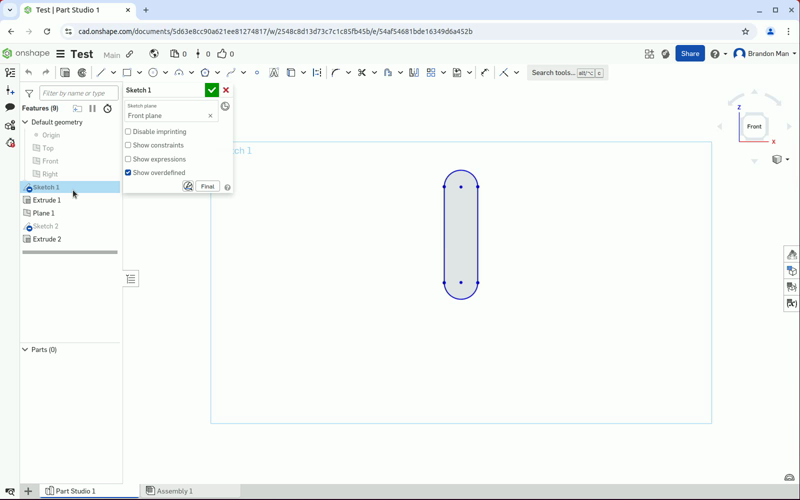
mouse_move(229, 92)
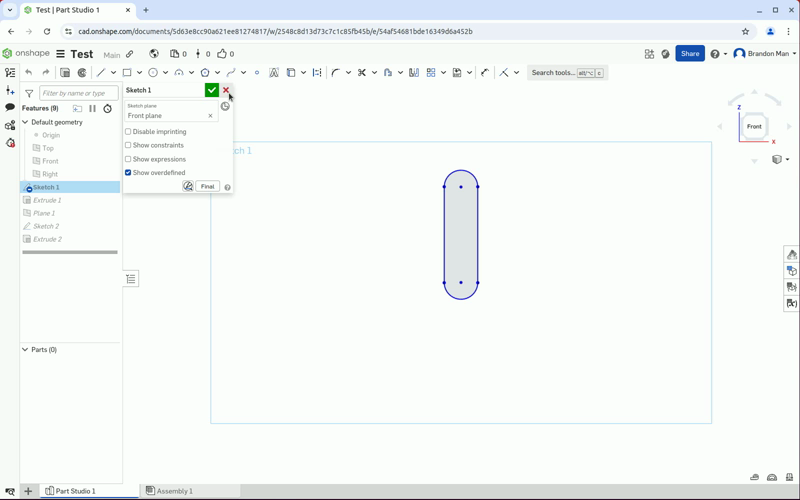
click(229, 92)
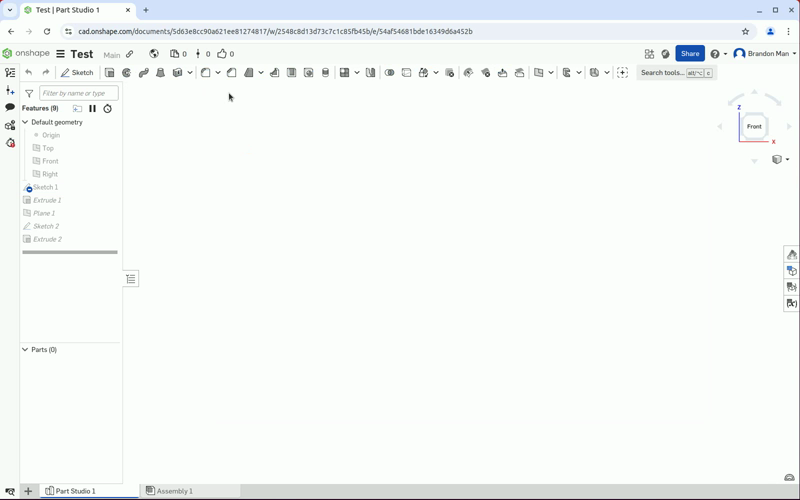
key(shift+s)
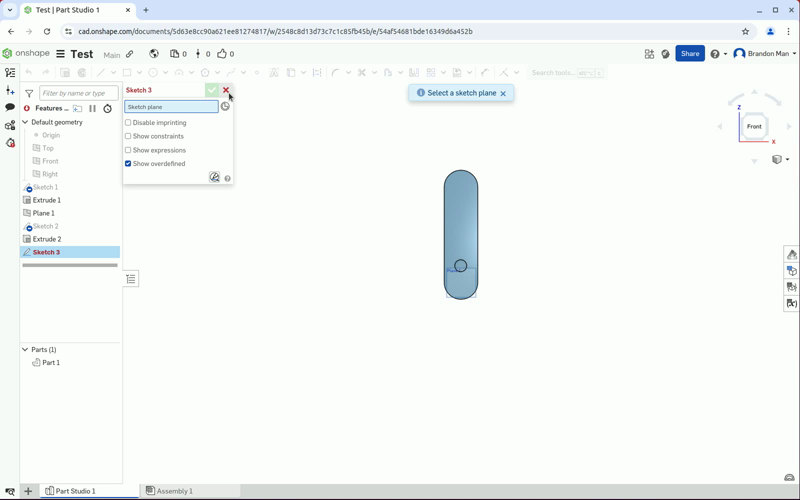
mouse_move(73, 215)
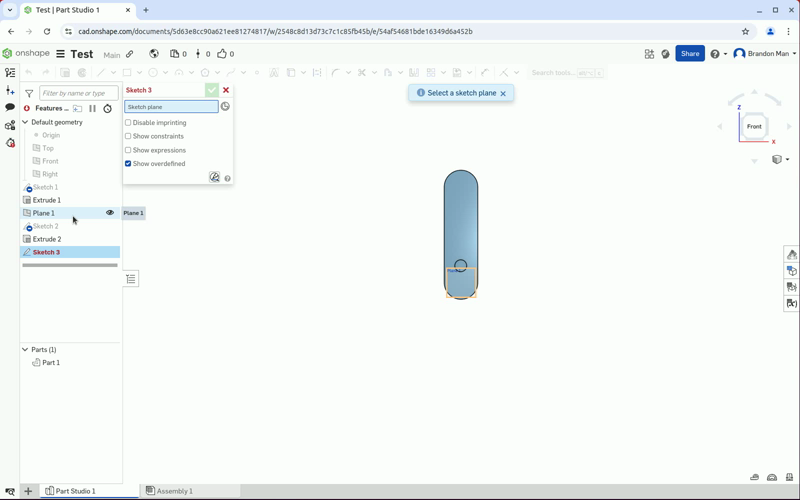
click(73, 215)
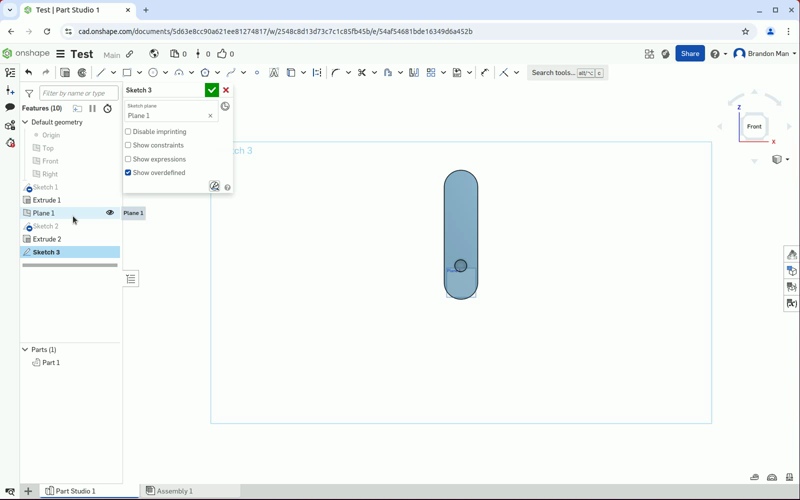
mouse_move(73, 352)
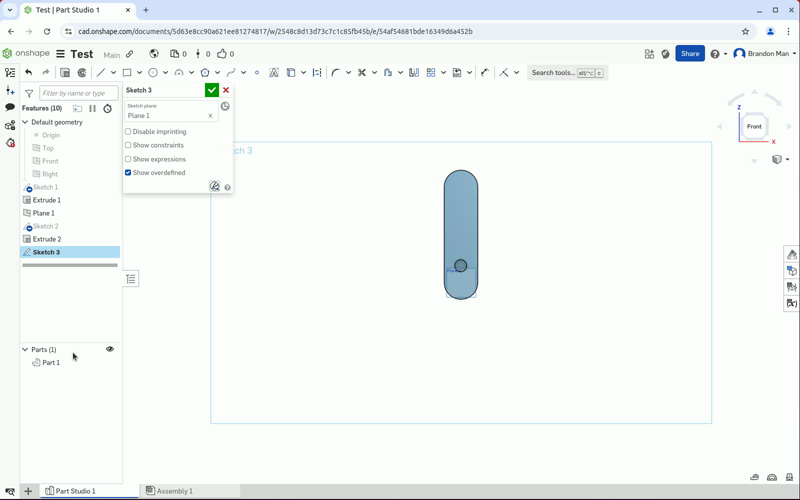
key(y)
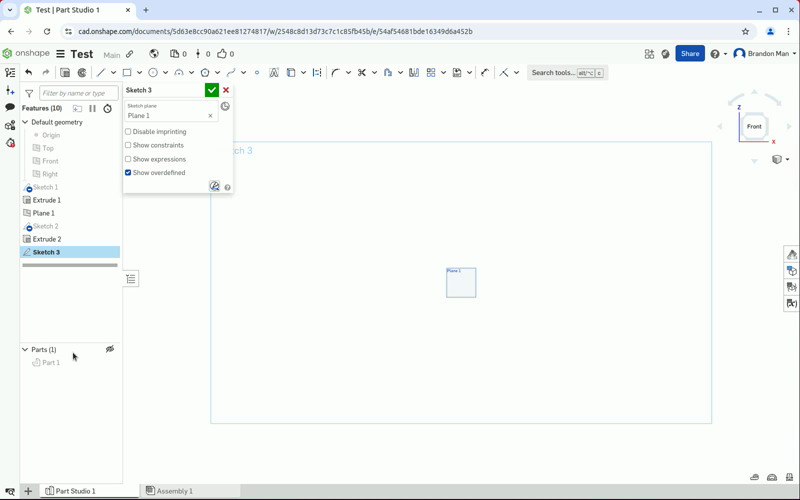
key(c)
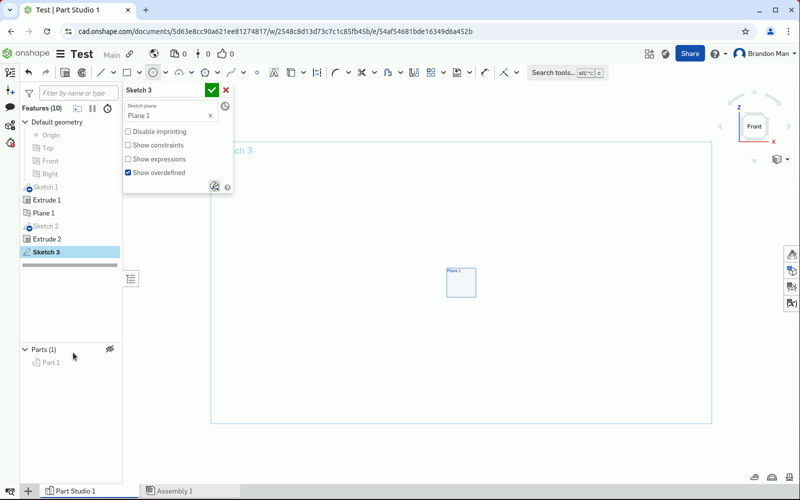
key_down(shift)
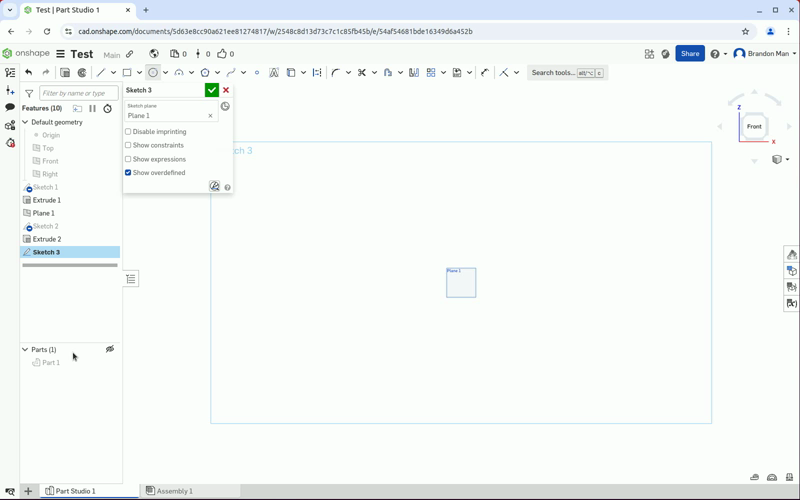
mouse_move(460, 290)
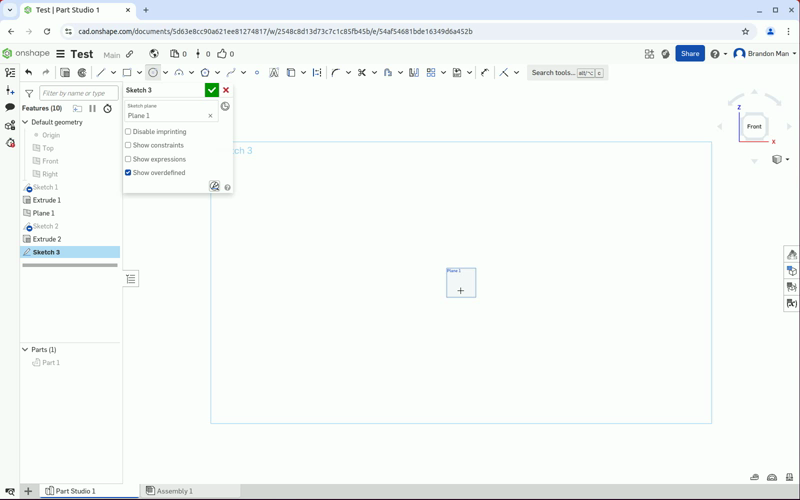
click(460, 290)
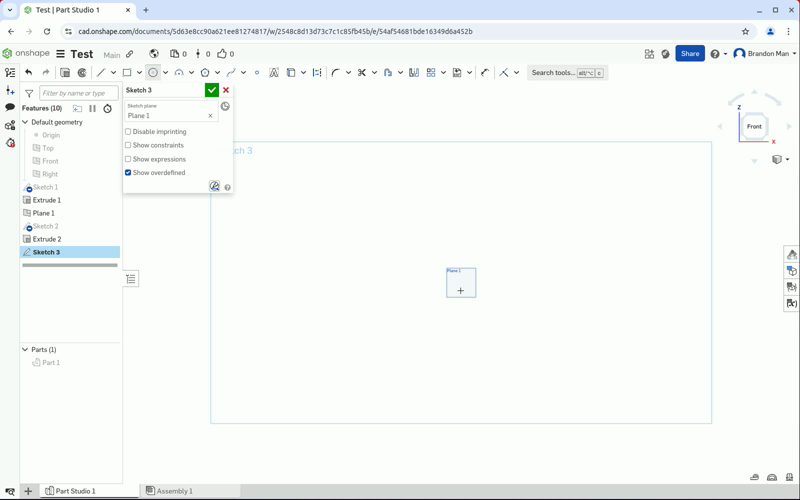
key_up(shift)
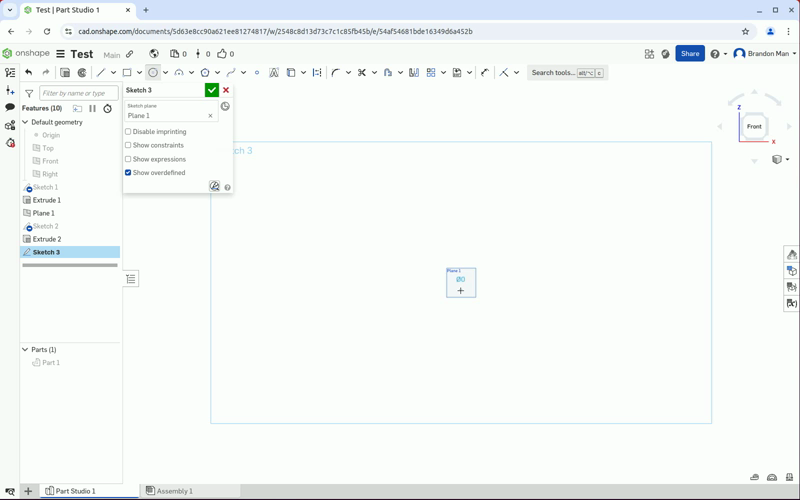
mouse_move(466, 290)
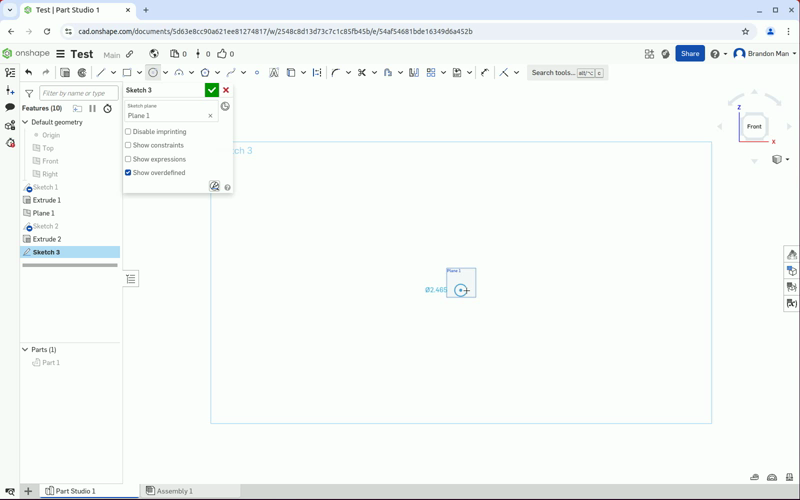
click(466, 290)
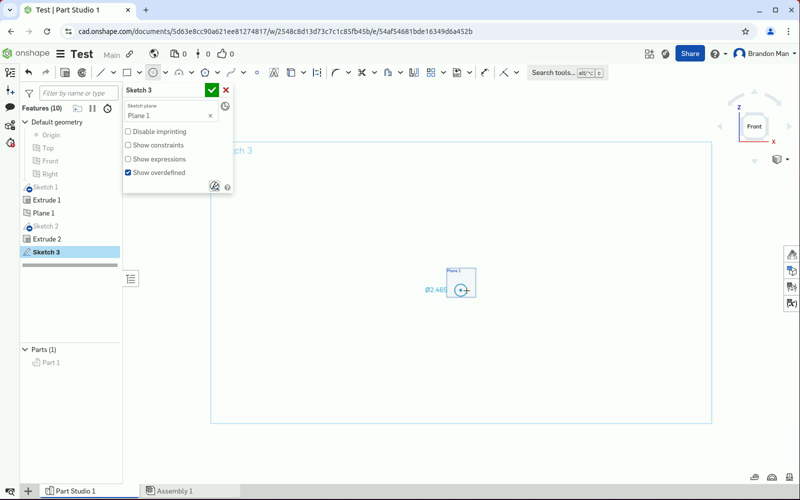
key(esc)
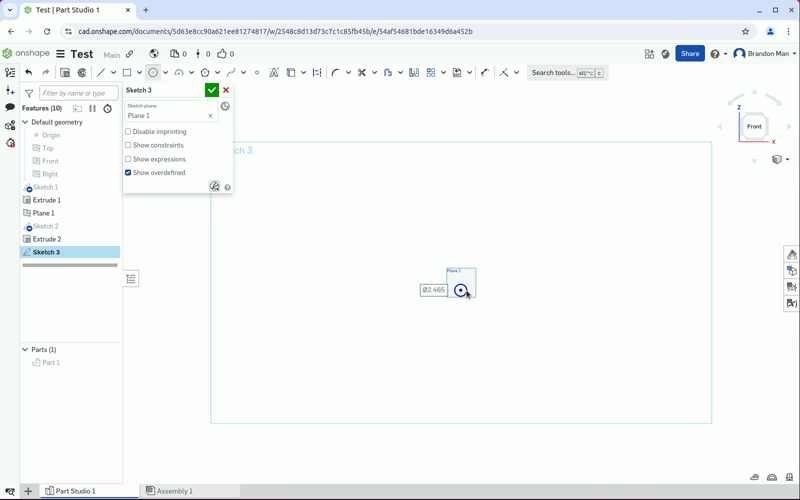
mouse_move(455, 289)
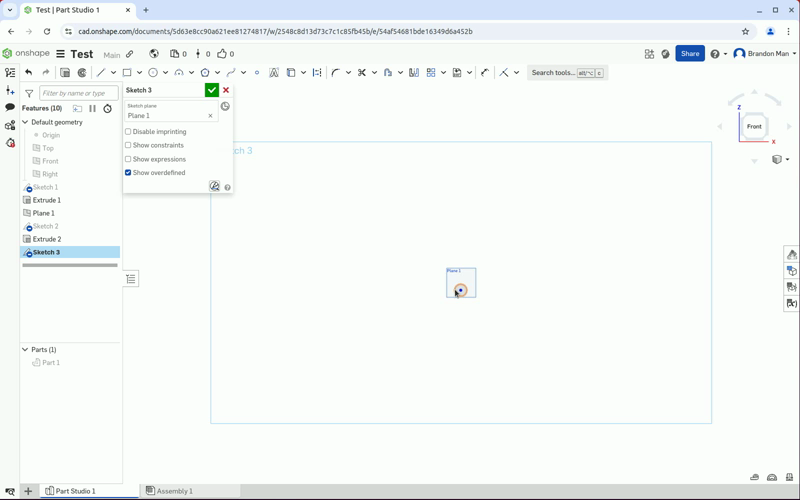
scroll(6)
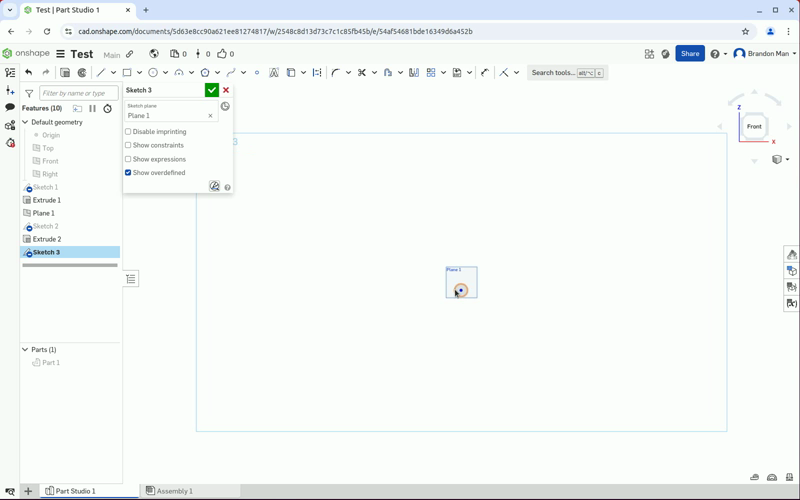
scroll(6)
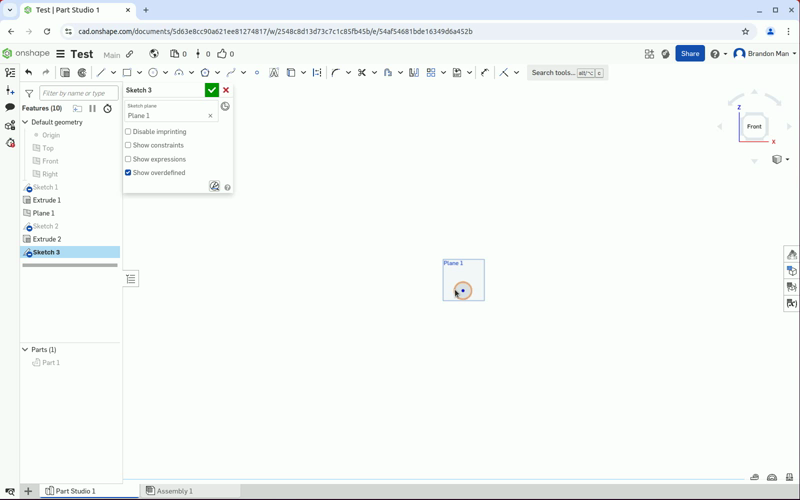
scroll(6)
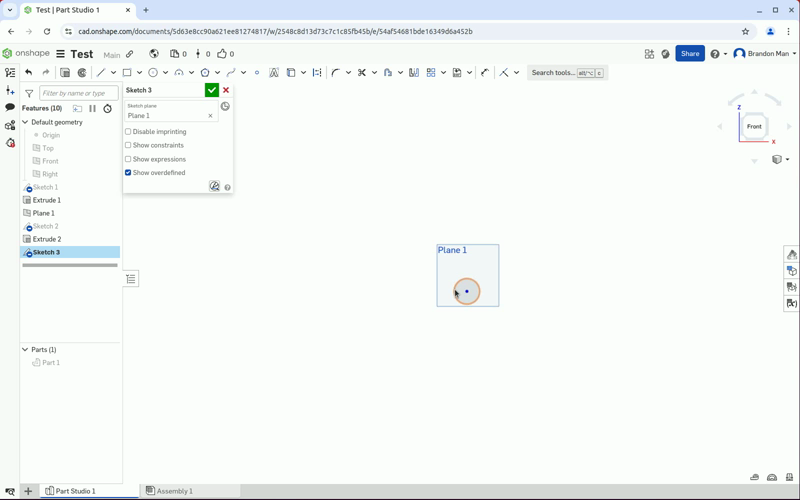
scroll(6)
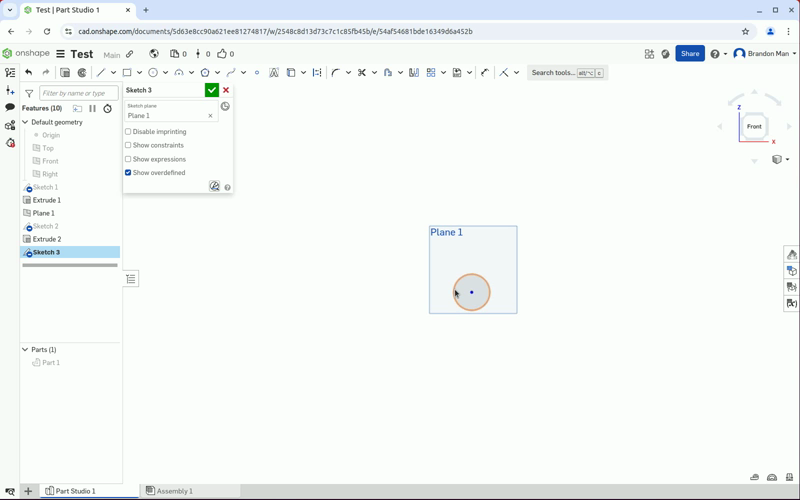
scroll(6)
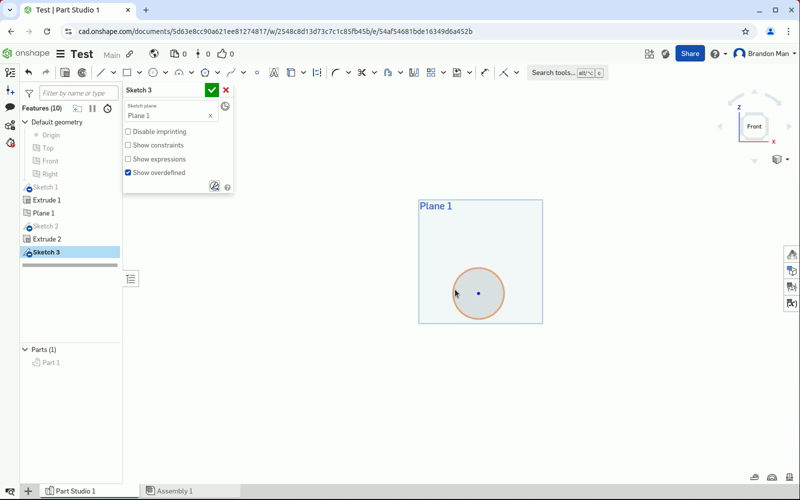
scroll(6)
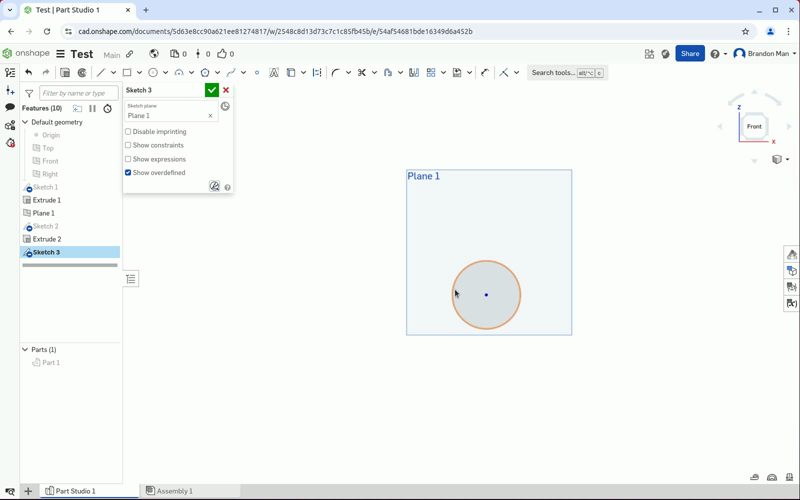
scroll(6)
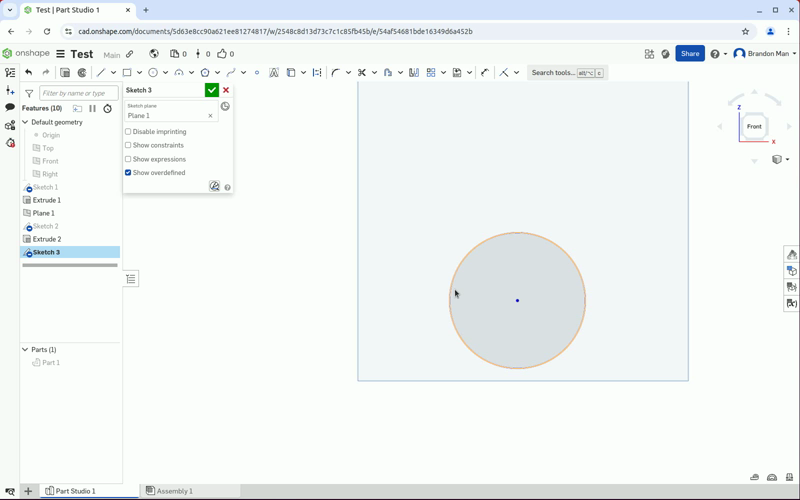
click(455, 289)
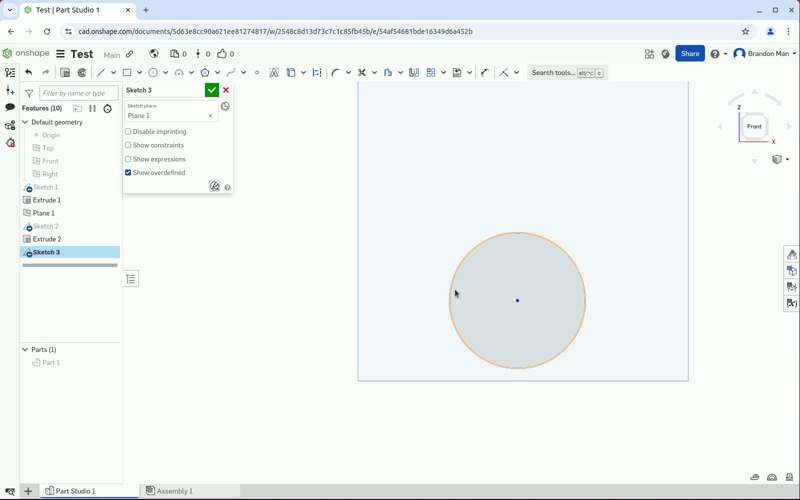
scroll(-6)
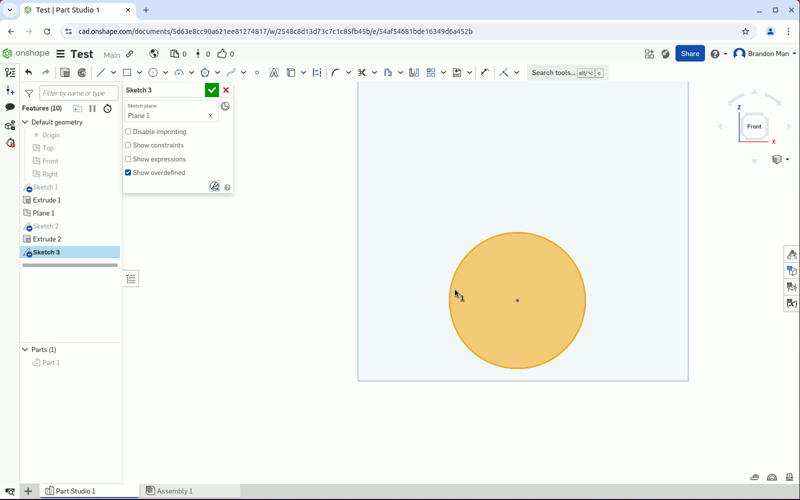
scroll(-6)
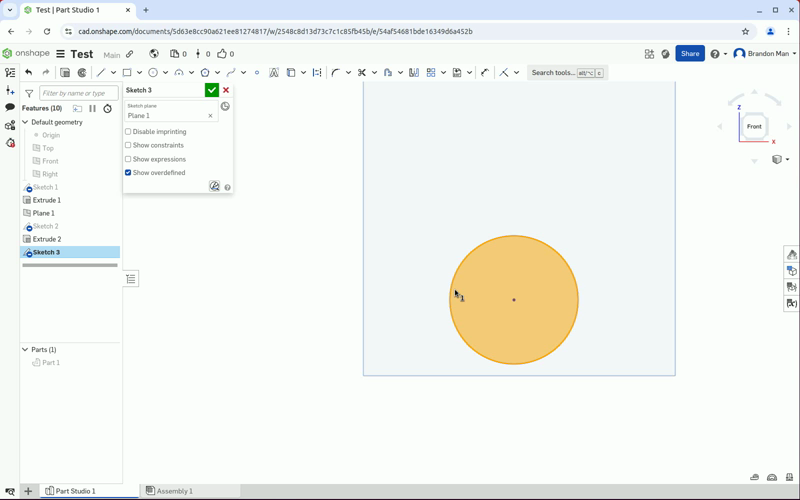
scroll(-6)
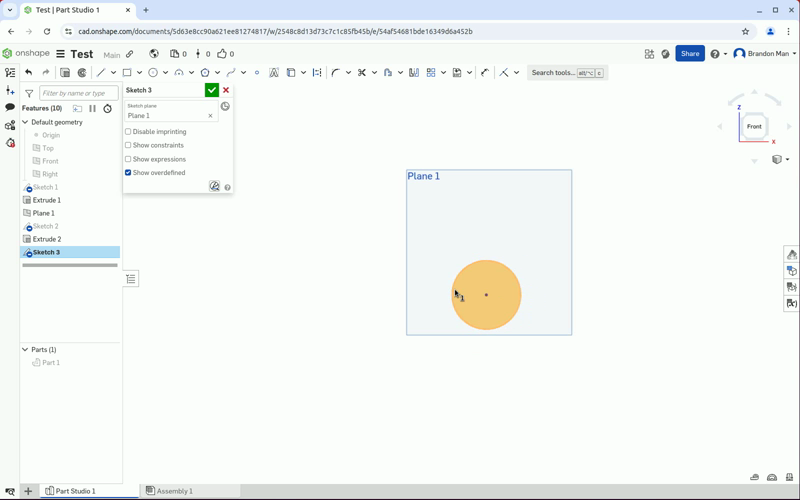
scroll(-6)
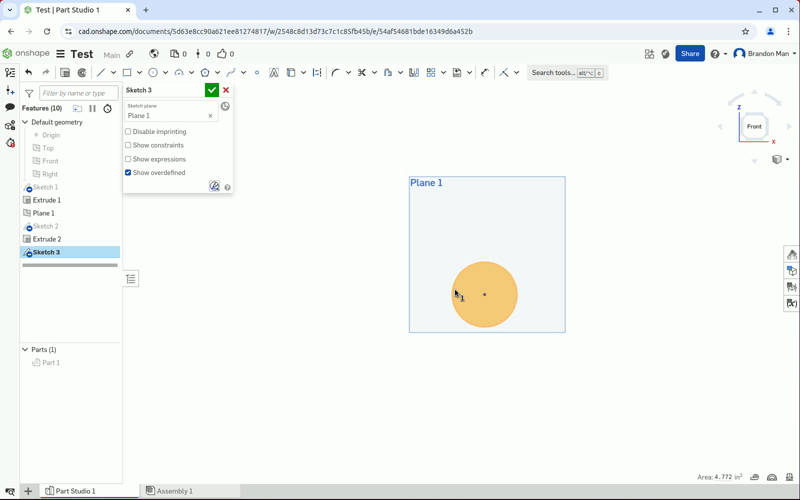
scroll(-6)
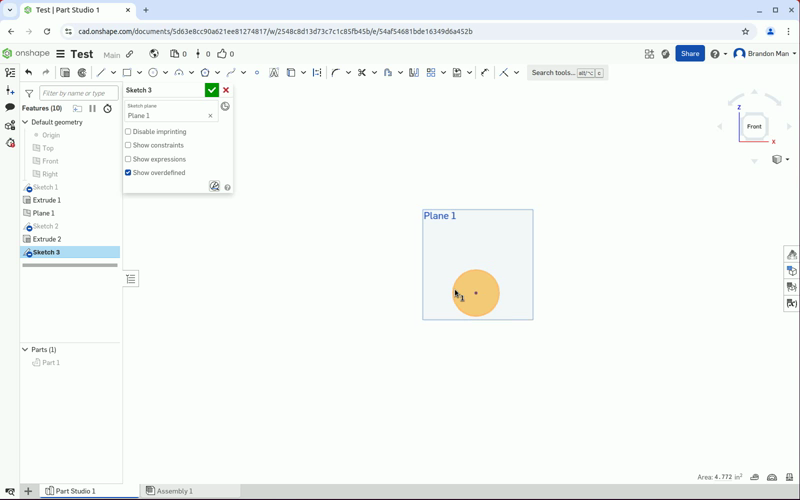
scroll(-6)
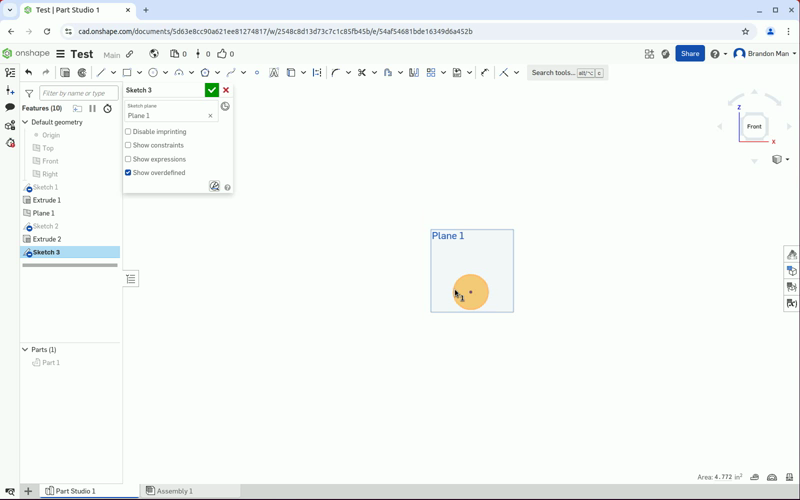
scroll(-6)
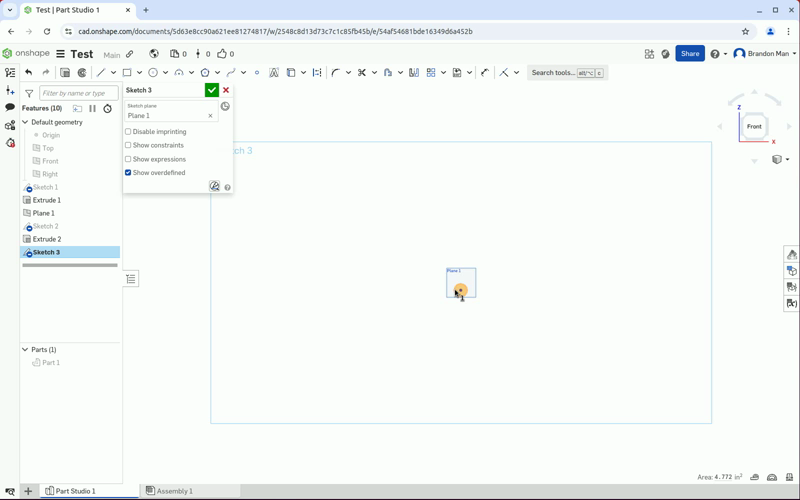
mouse_move(73, 352)
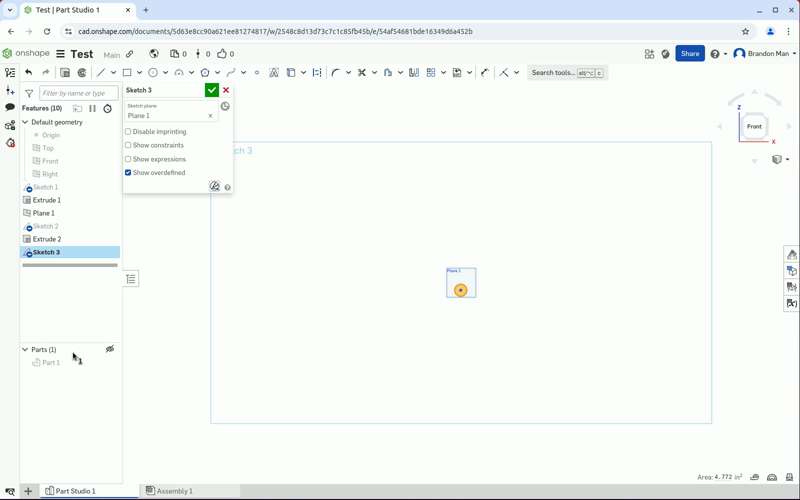
key(shift+y)
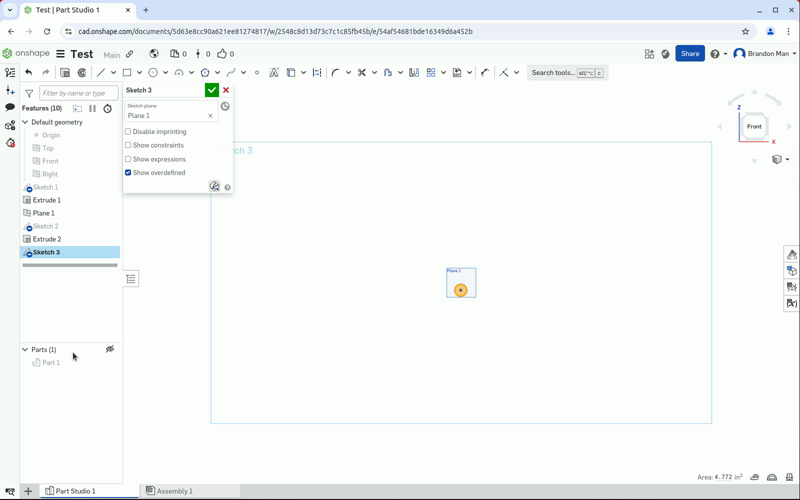
key(shift+e)
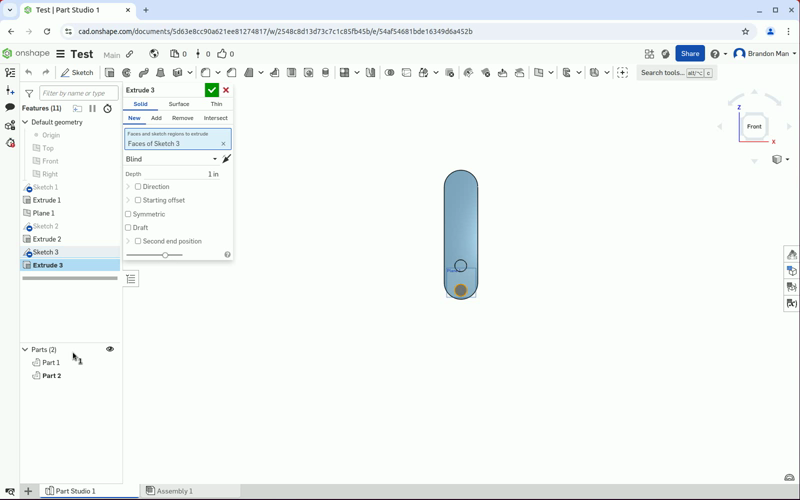
mouse_move(143, 106)
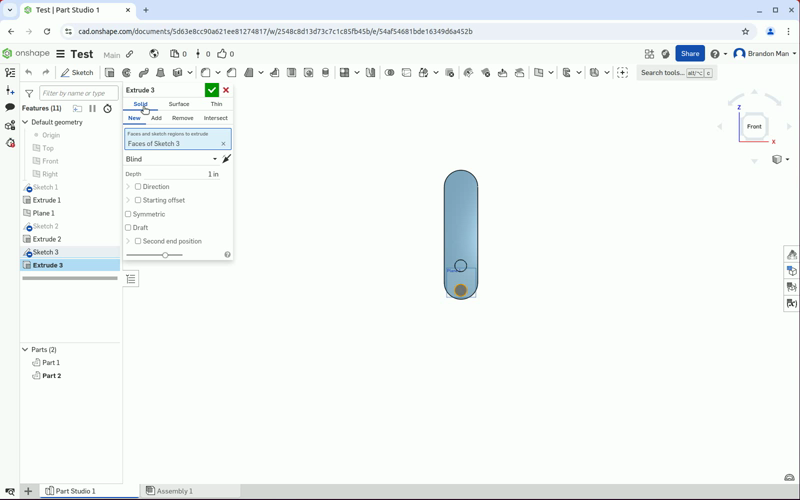
click(143, 106)
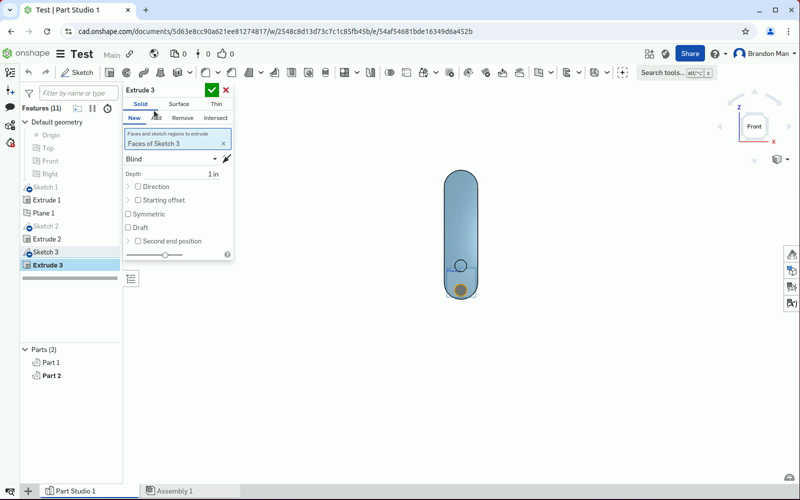
mouse_move(186, 120)
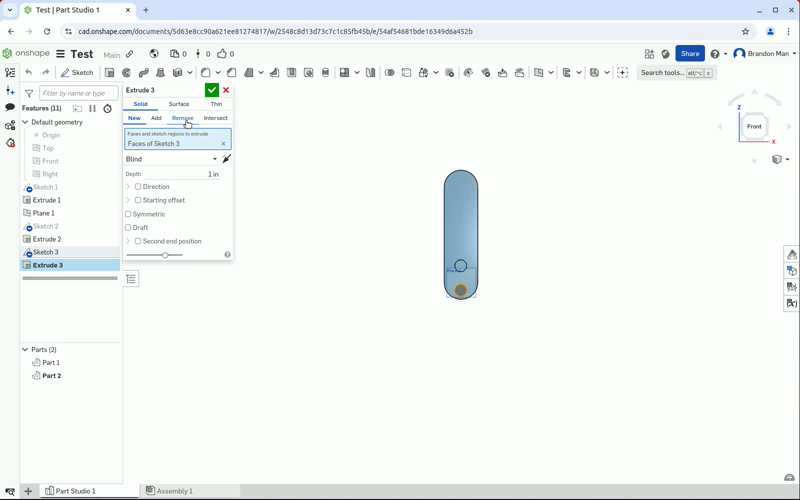
click(186, 120)
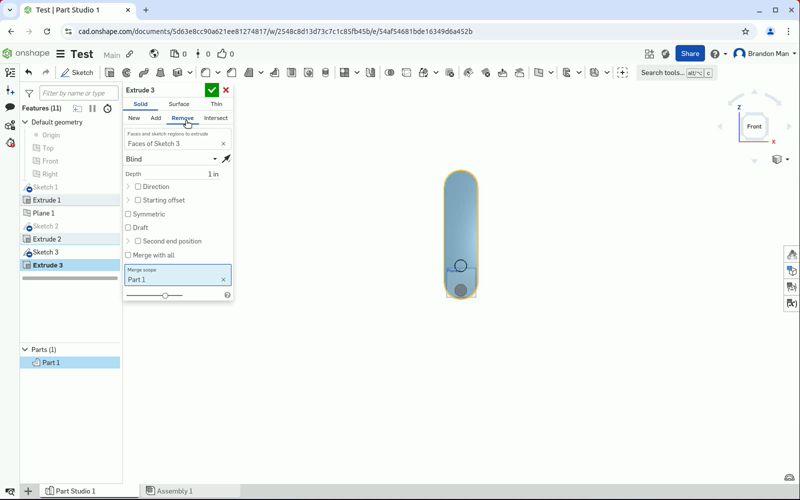
key(tab, 4)
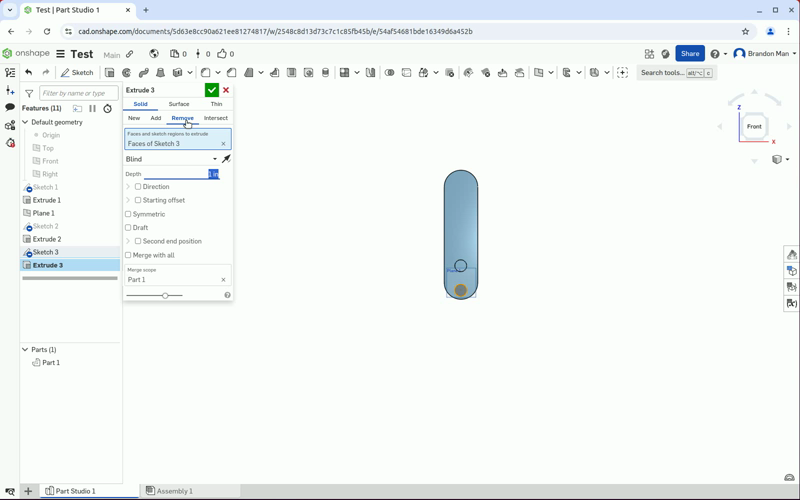
text(0.722)
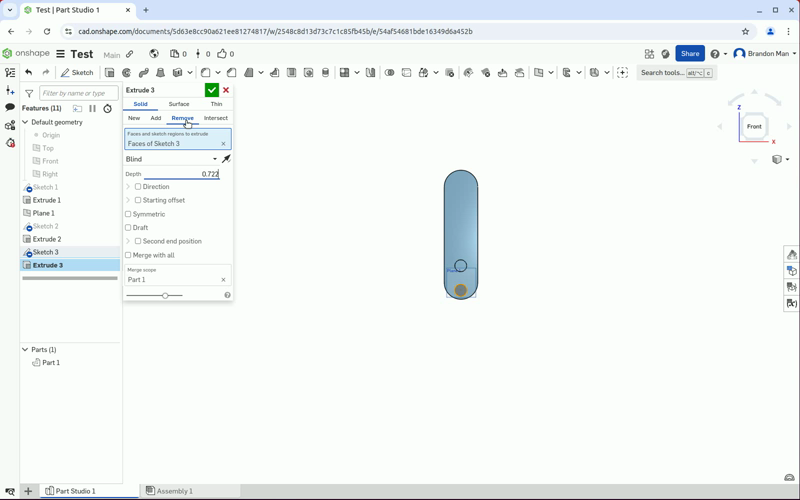
key(tab, 6)
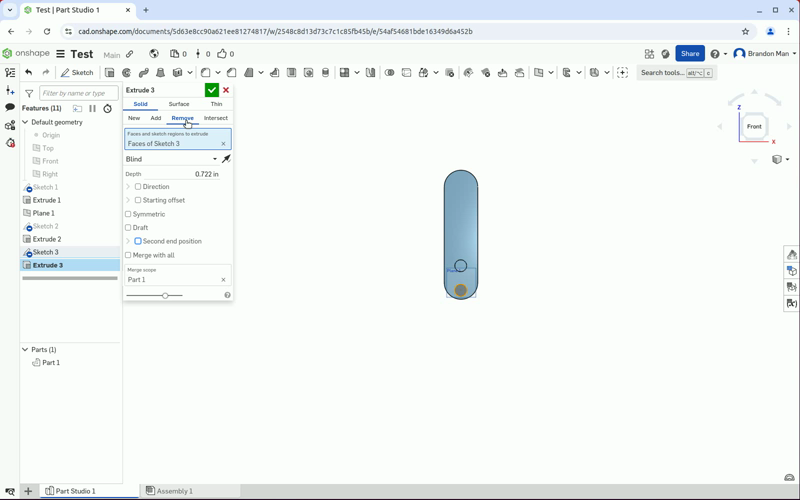
key(space)
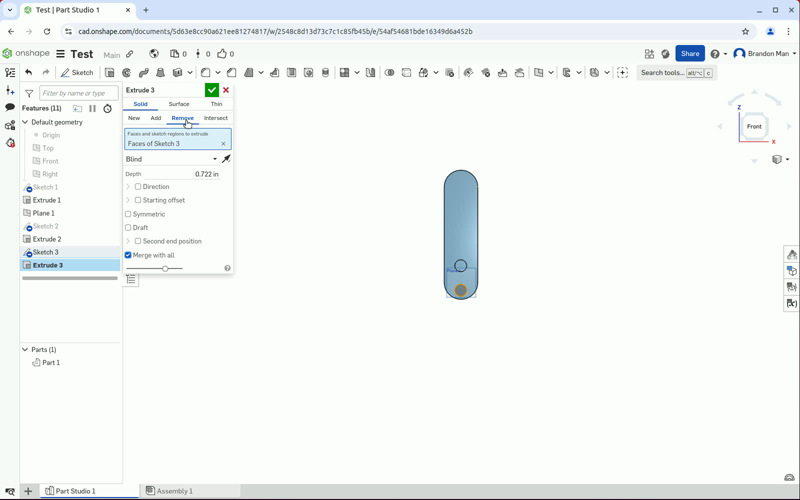
key(enter)
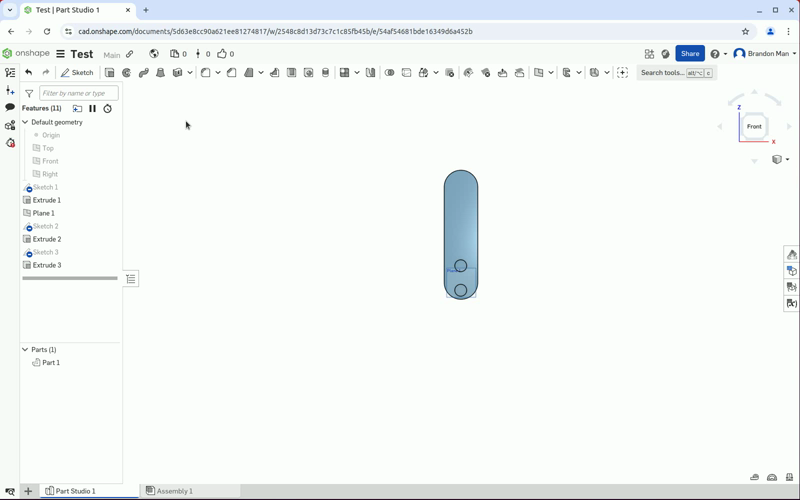
key(shift+h)
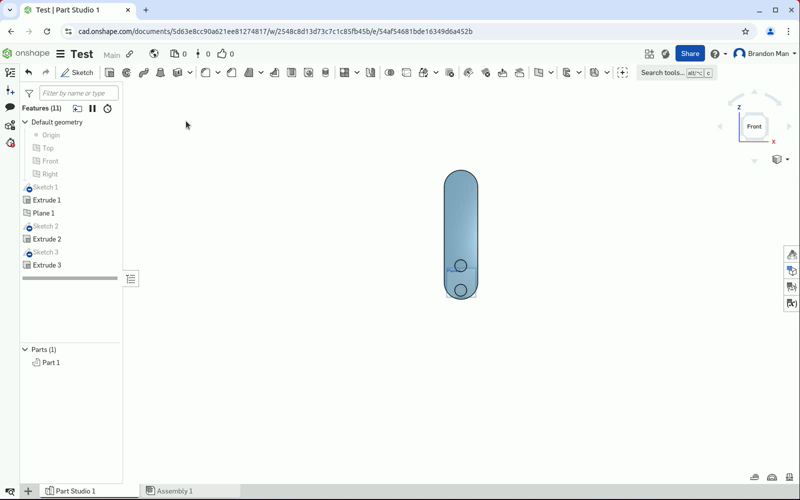
key(shift+h)
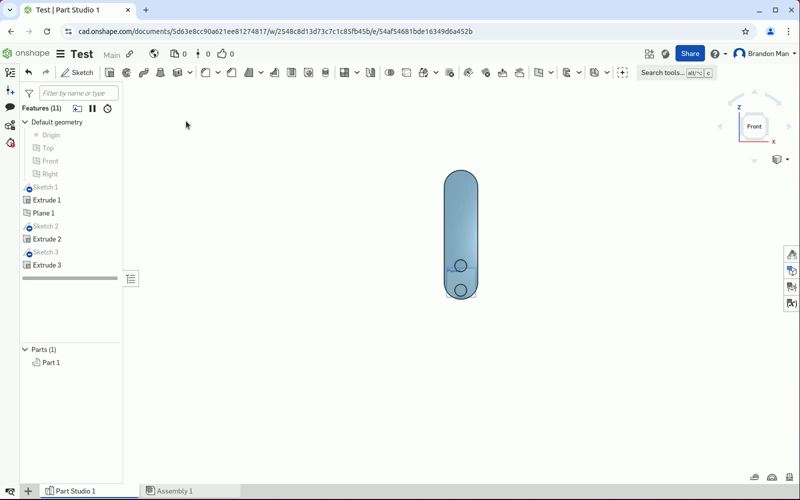
mouse_move(73, 189)
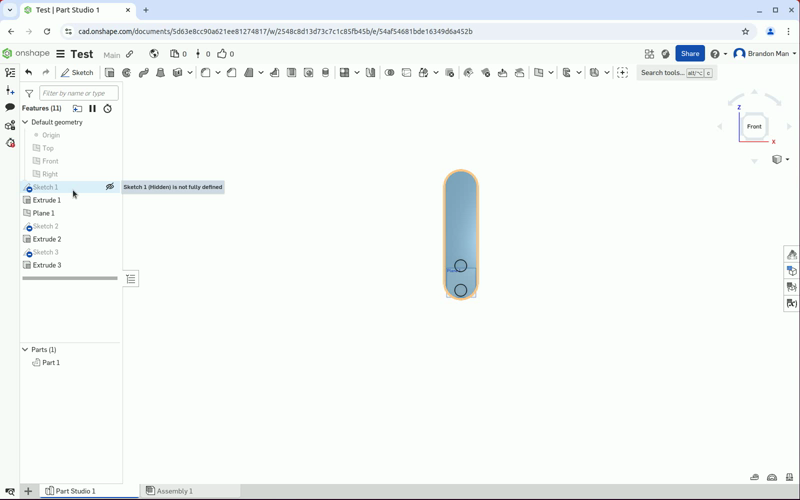
click(73, 189)
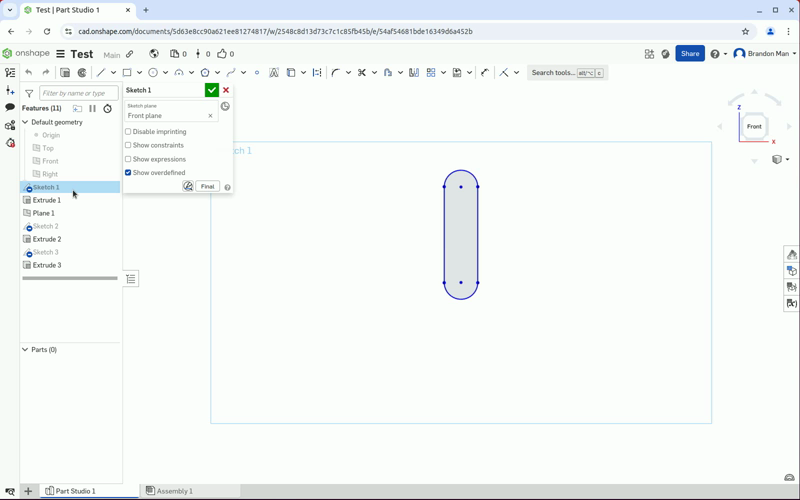
mouse_move(229, 92)
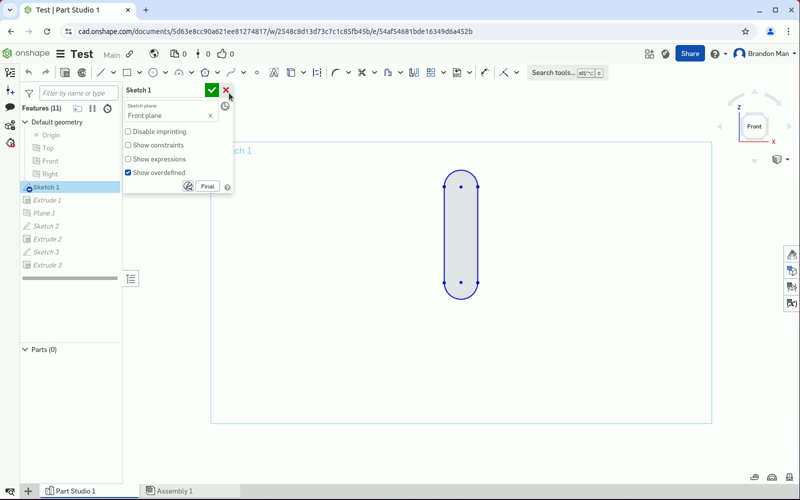
click(229, 92)
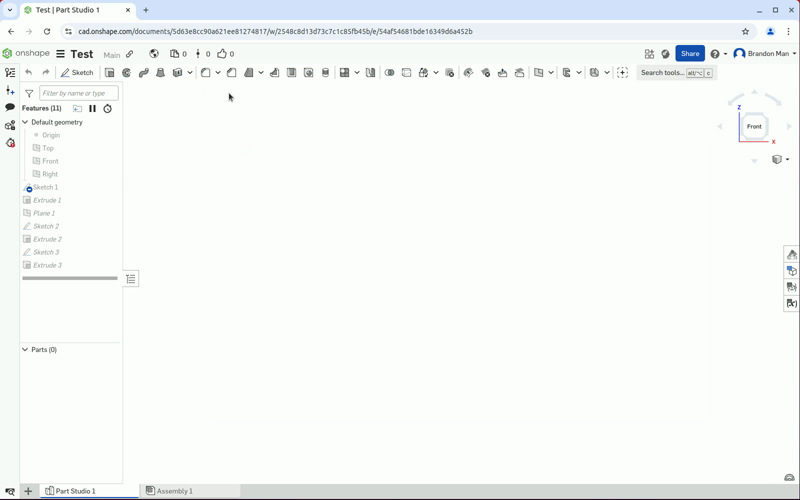
key(shift+s)
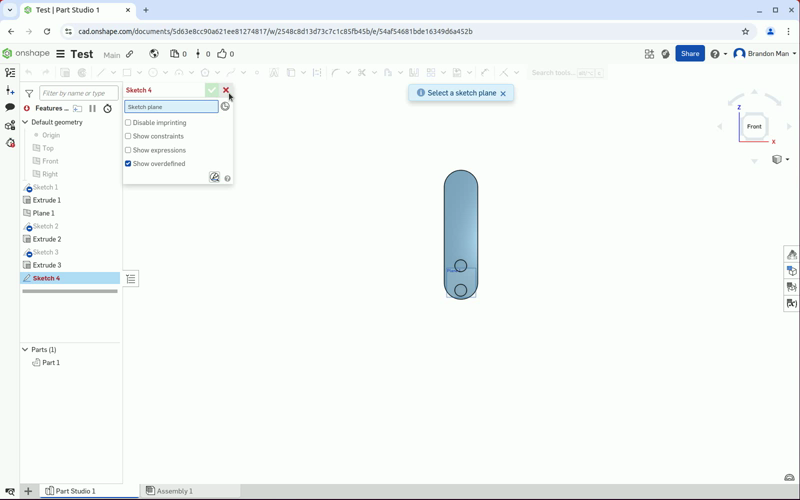
mouse_move(73, 215)
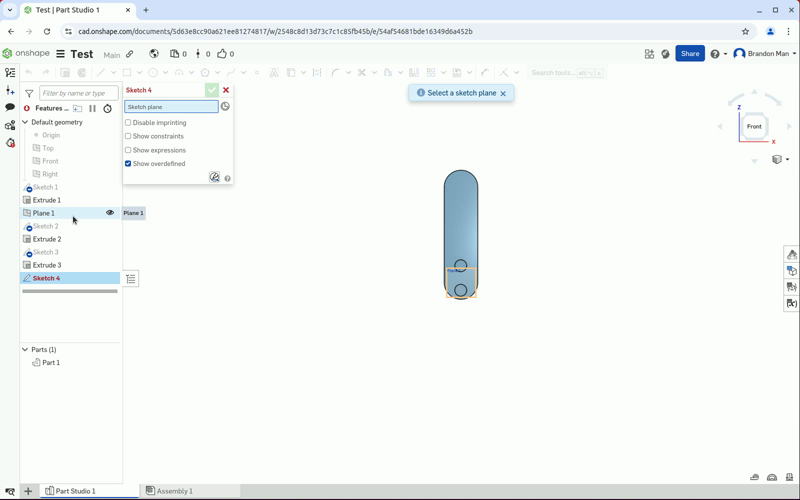
click(73, 215)
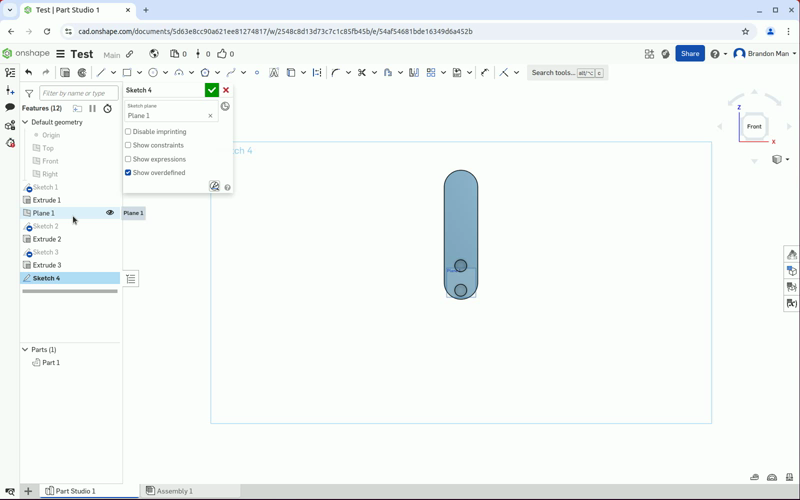
mouse_move(73, 352)
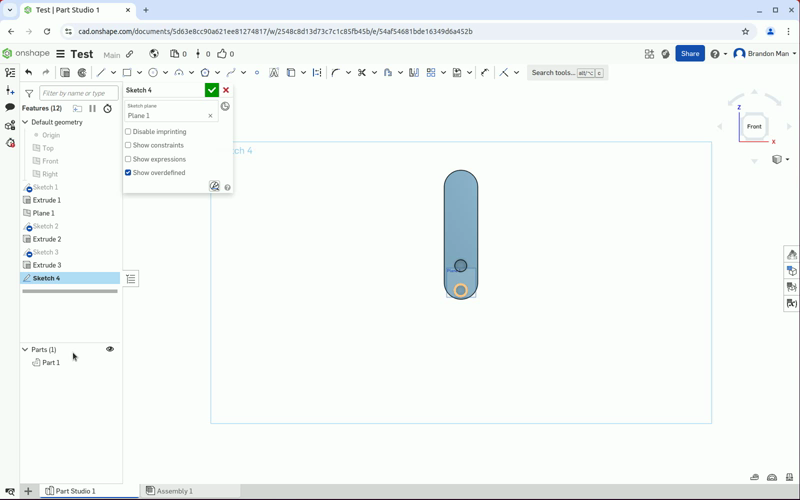
key(y)
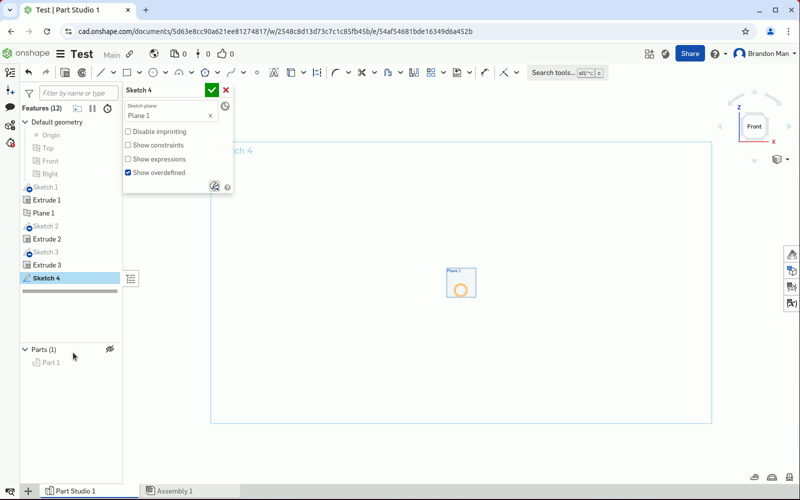
key(c)
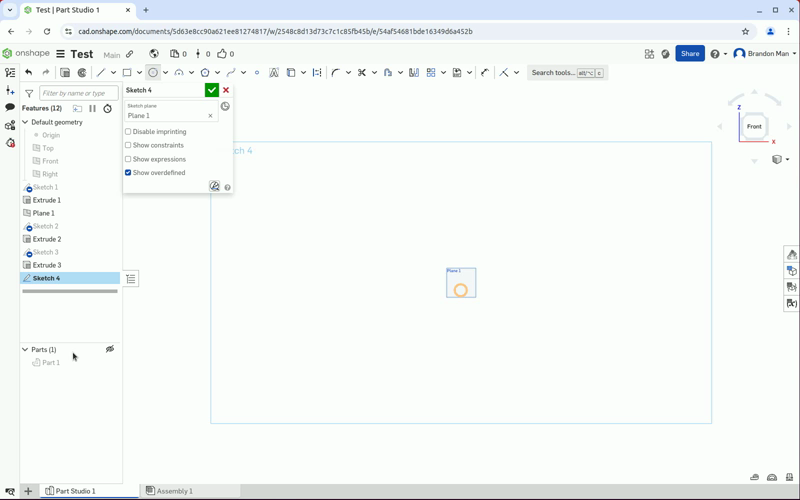
key_down(shift)
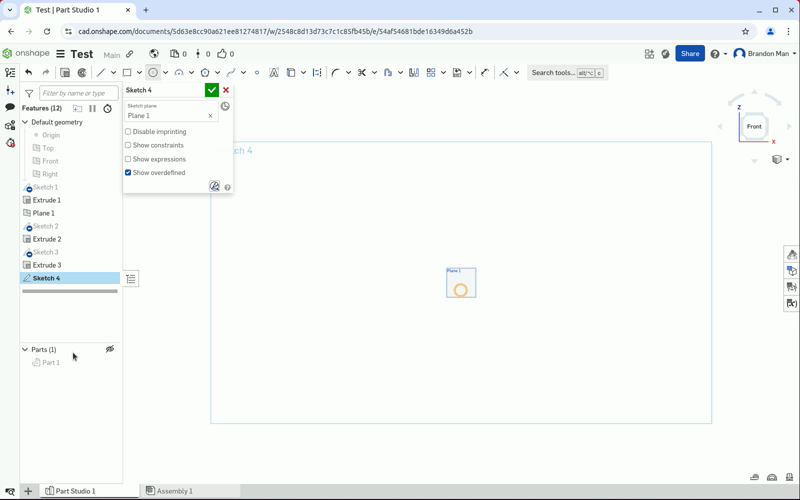
mouse_move(460, 234)
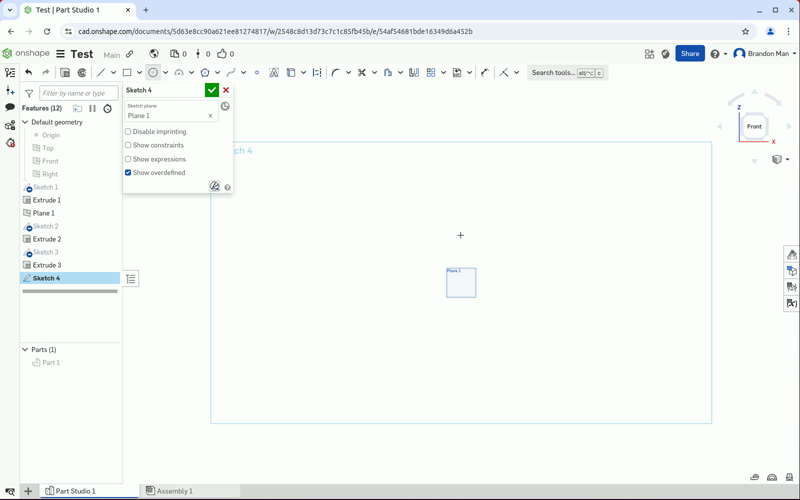
click(460, 234)
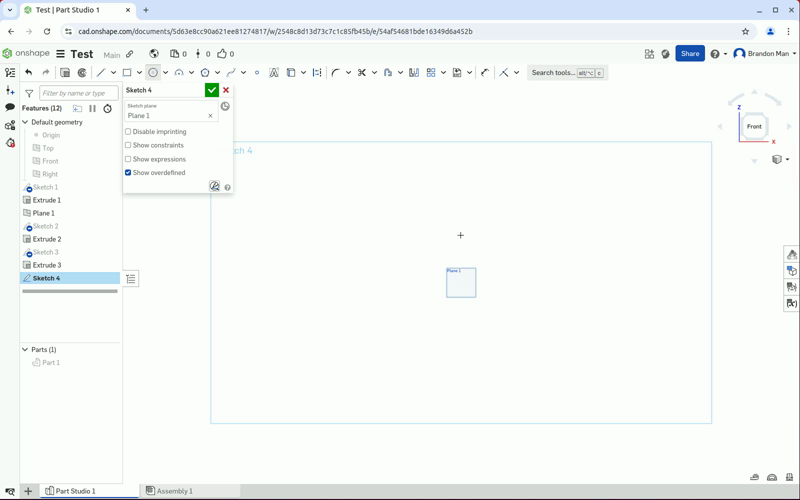
key_up(shift)
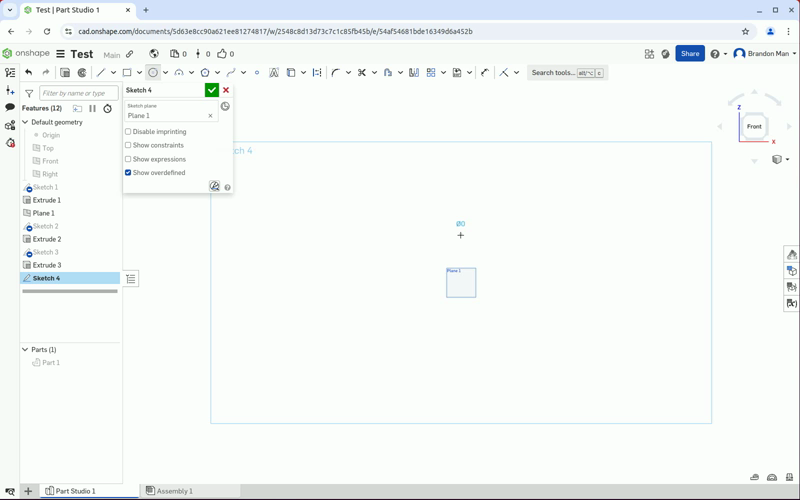
mouse_move(468, 234)
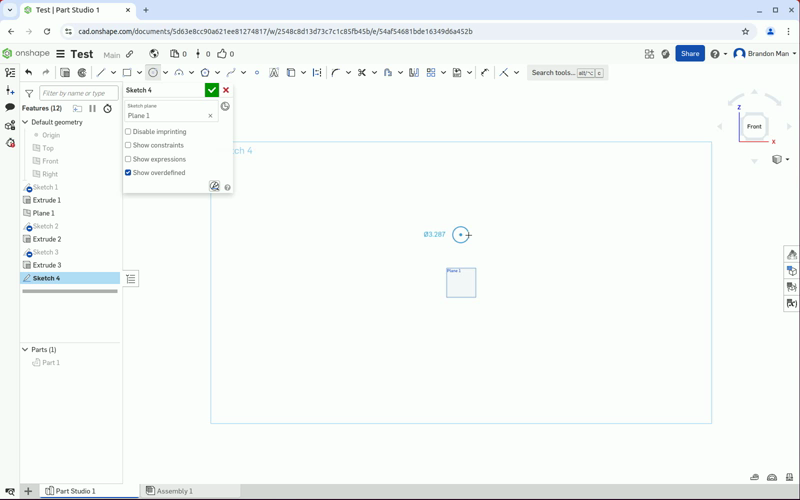
click(468, 234)
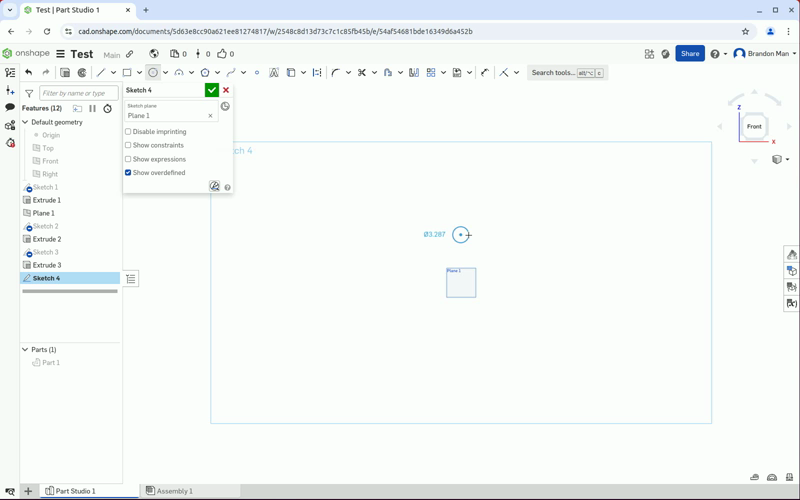
key(esc)
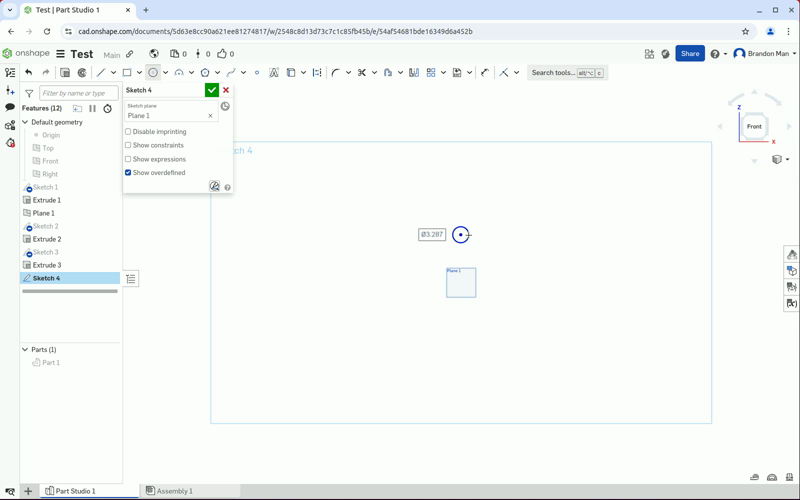
mouse_move(464, 238)
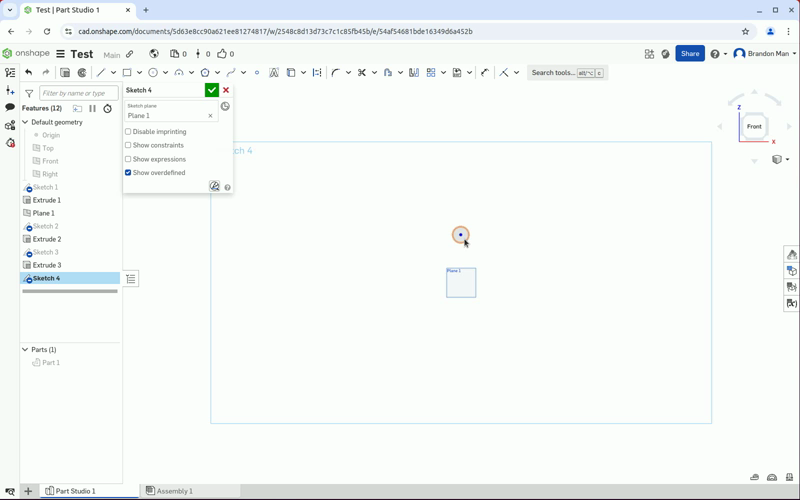
scroll(6)
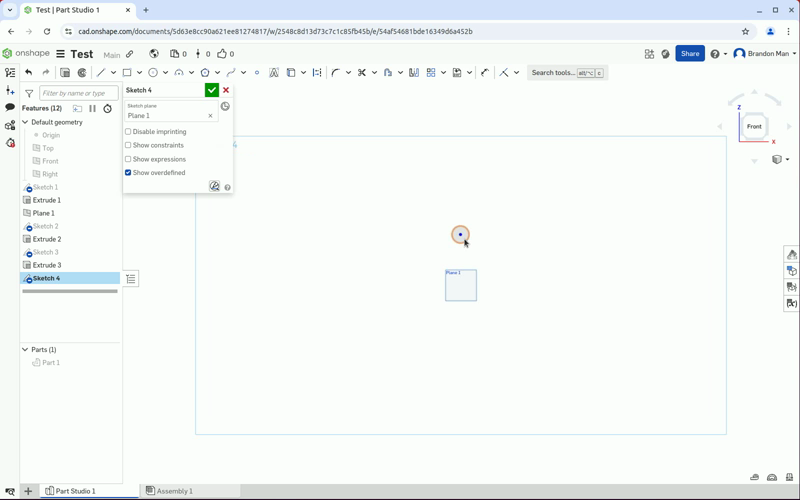
scroll(6)
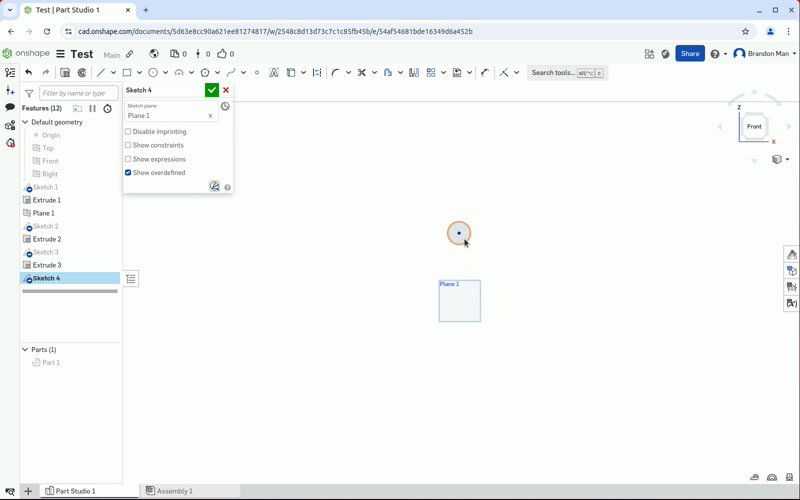
scroll(6)
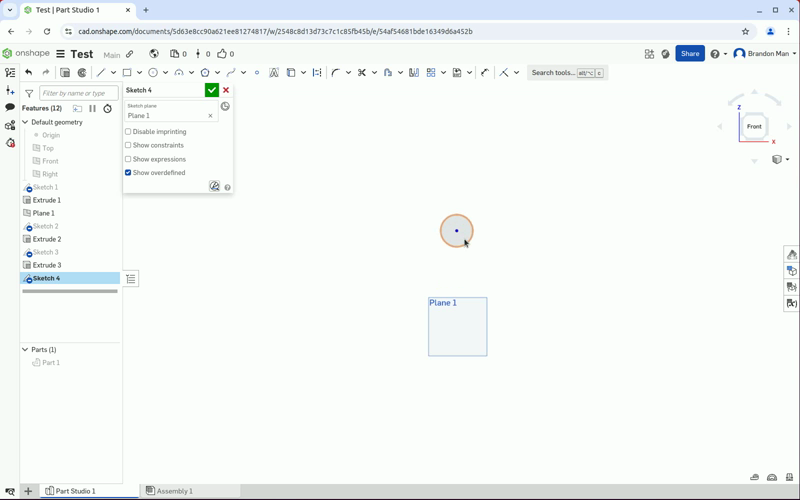
scroll(6)
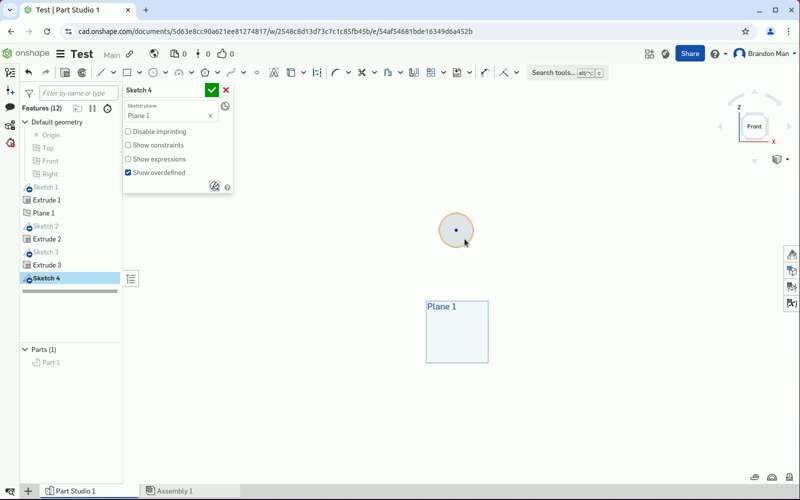
scroll(6)
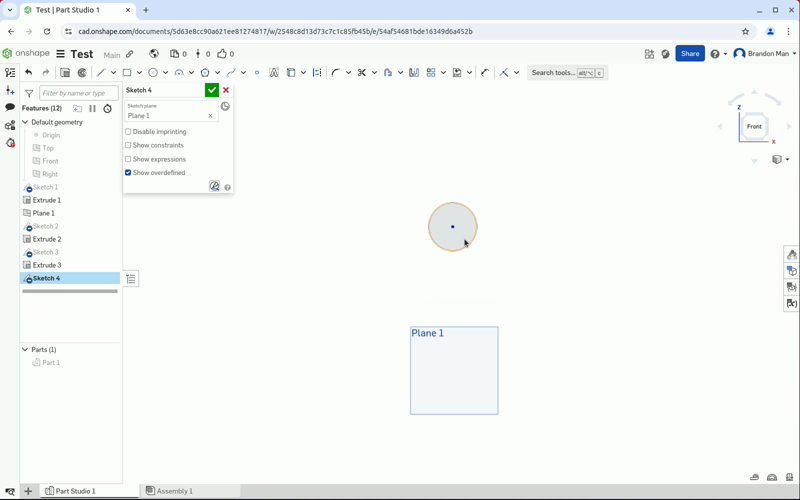
scroll(6)
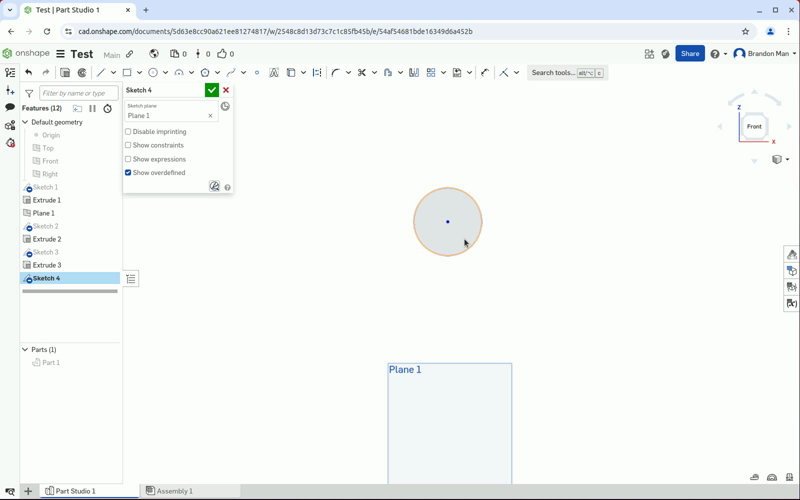
scroll(6)
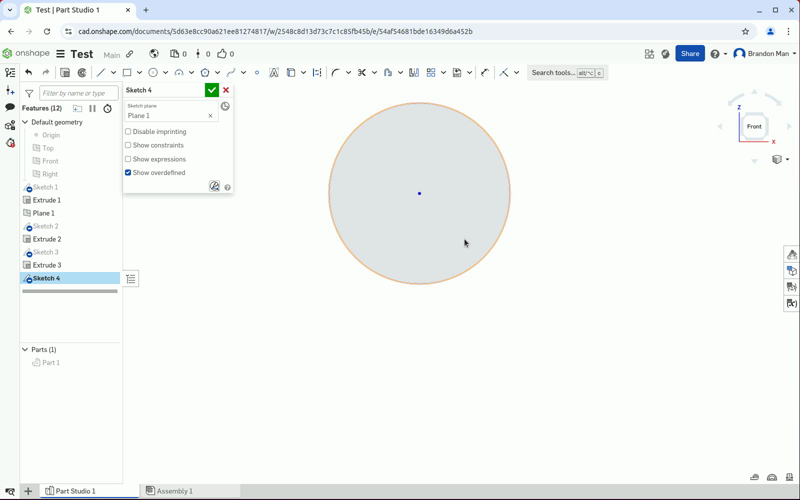
click(464, 238)
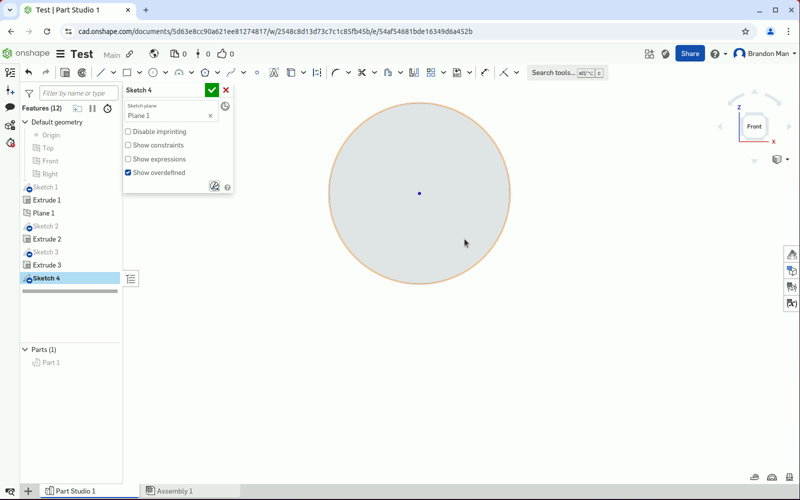
scroll(-6)
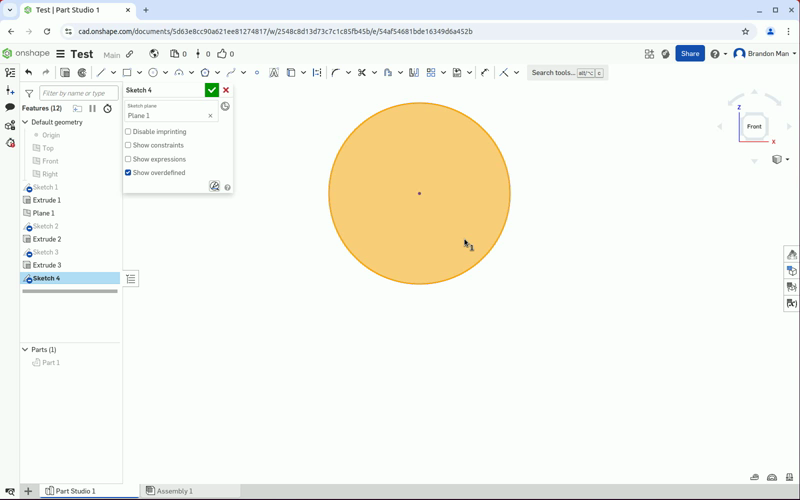
scroll(-6)
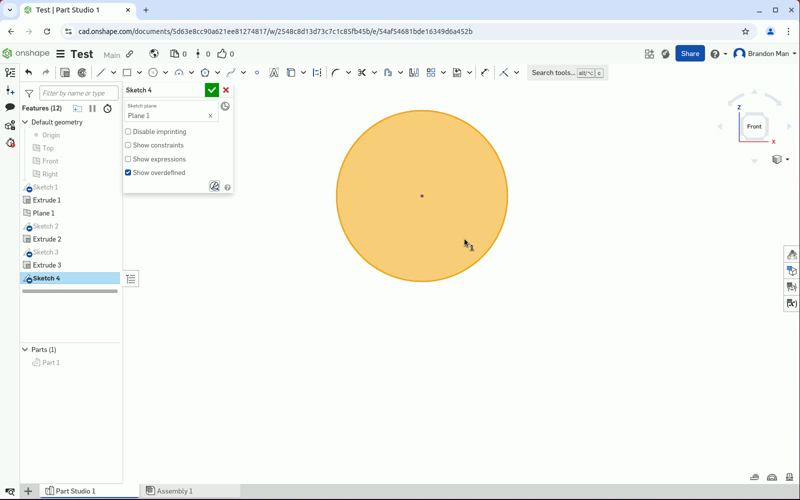
scroll(-6)
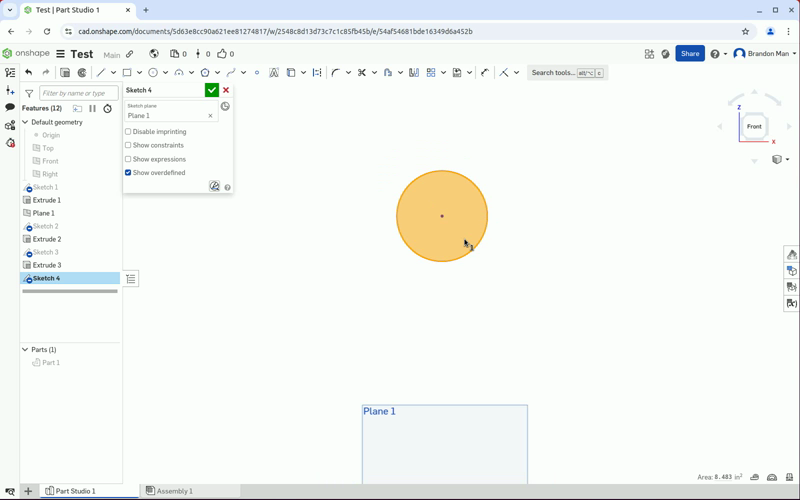
scroll(-6)
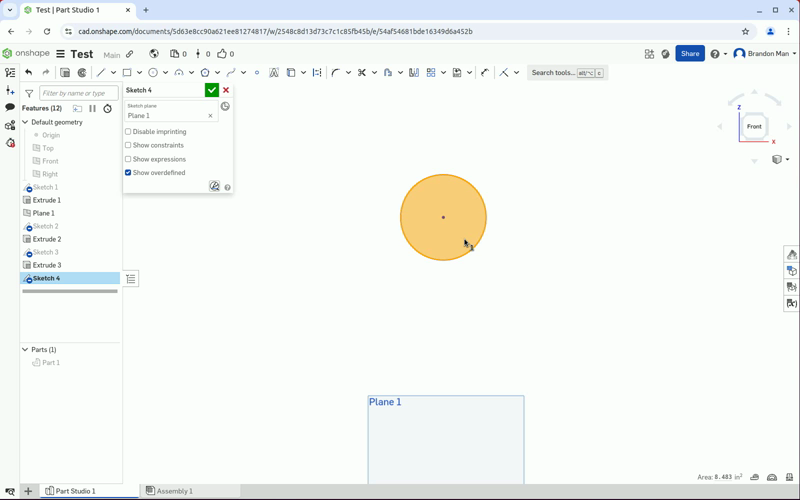
scroll(-6)
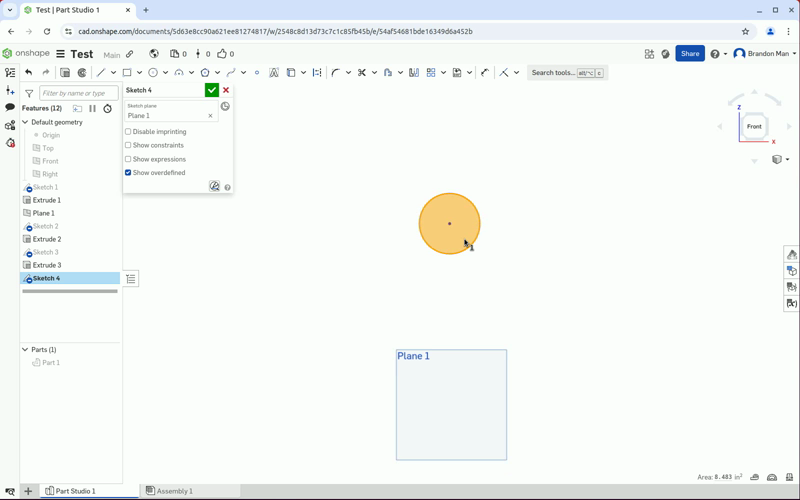
scroll(-6)
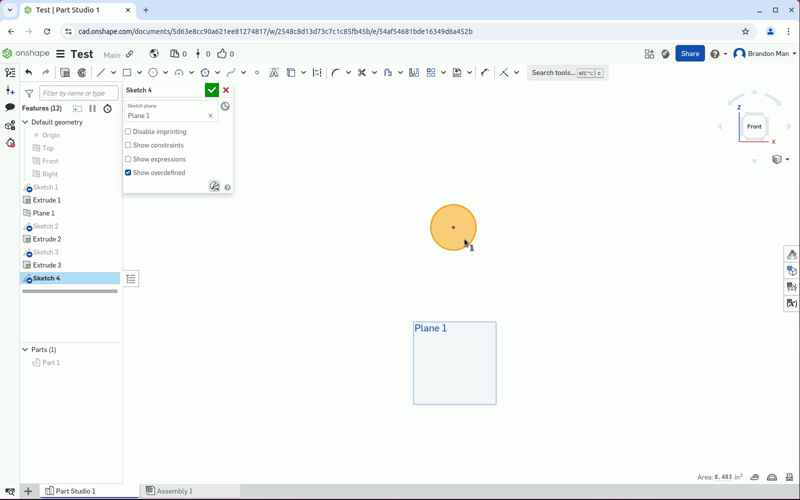
scroll(-6)
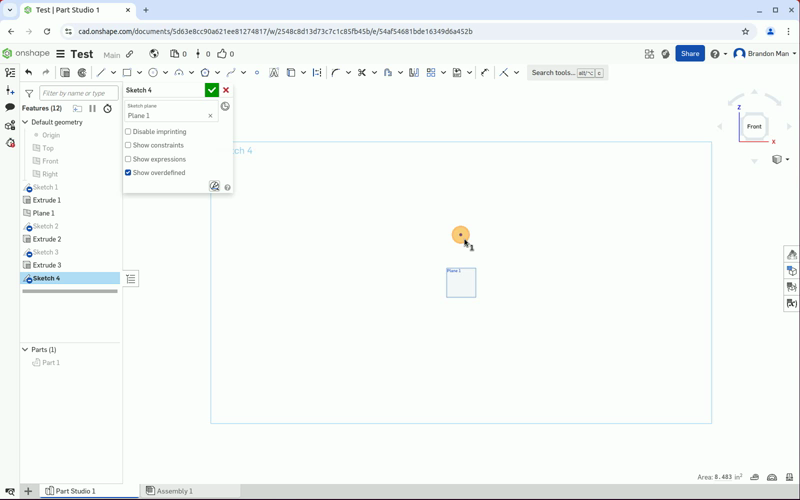
mouse_move(73, 352)
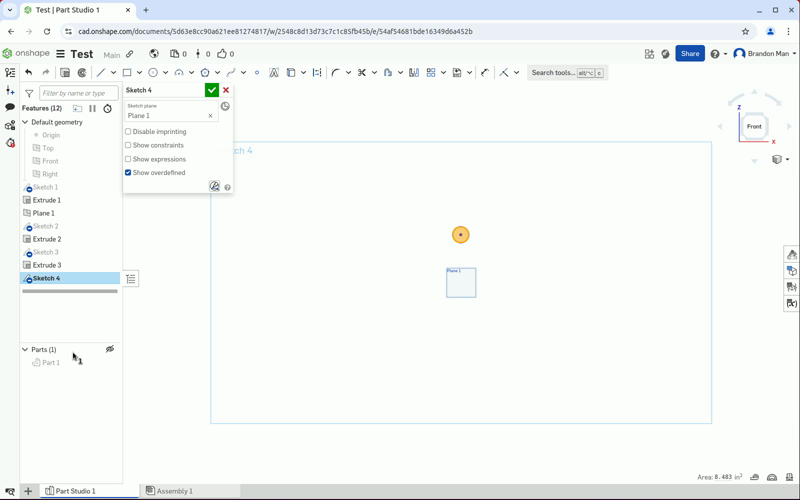
key(shift+y)
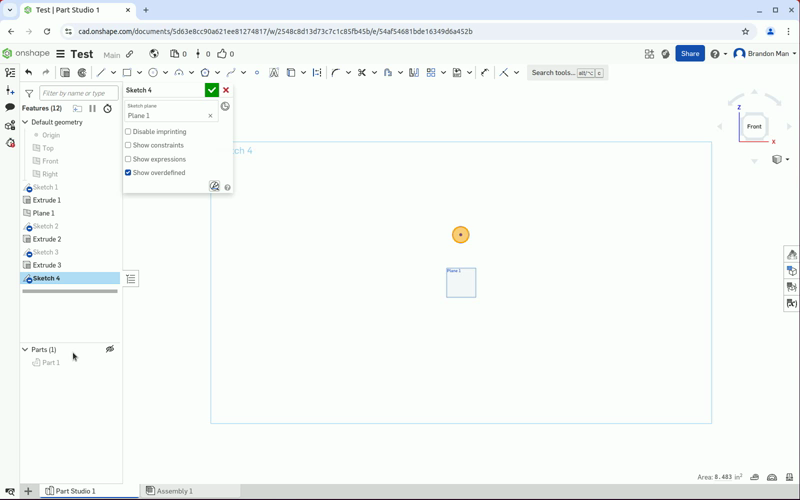
key(shift+e)
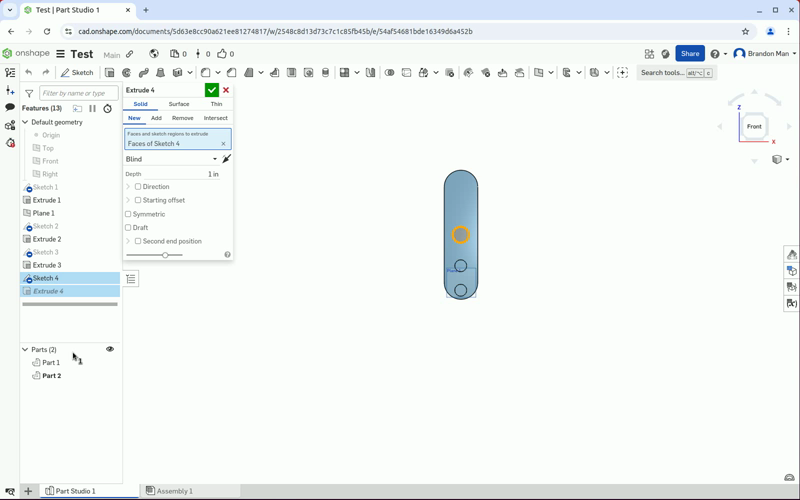
mouse_move(143, 106)
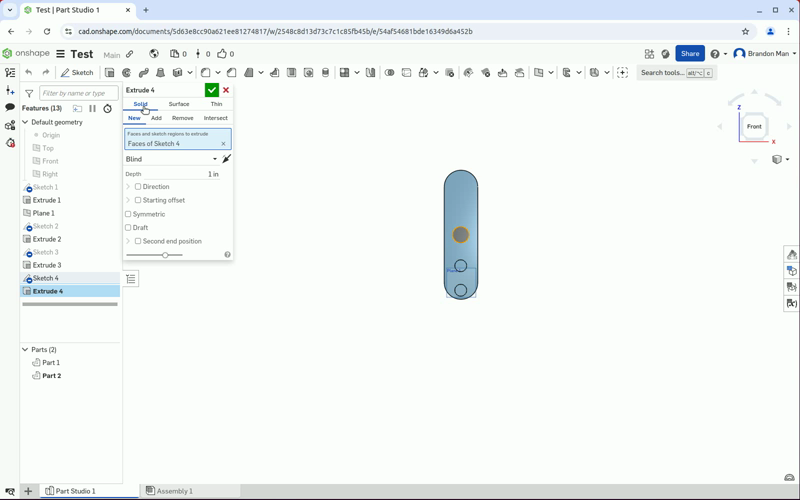
click(143, 106)
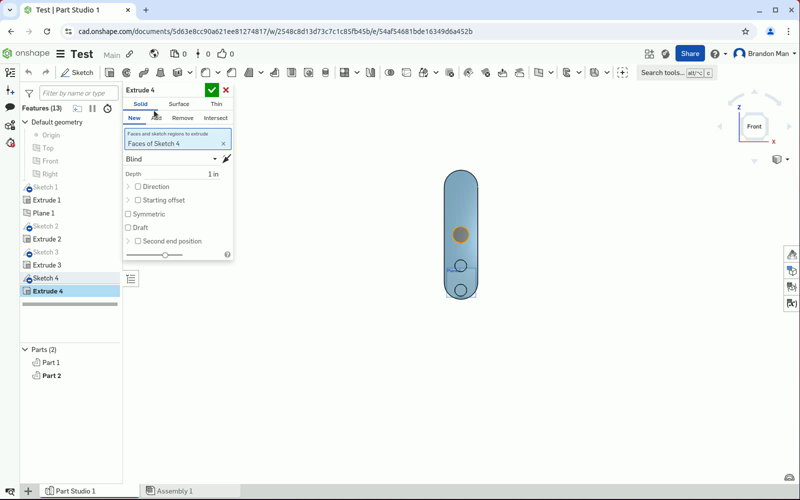
mouse_move(186, 120)
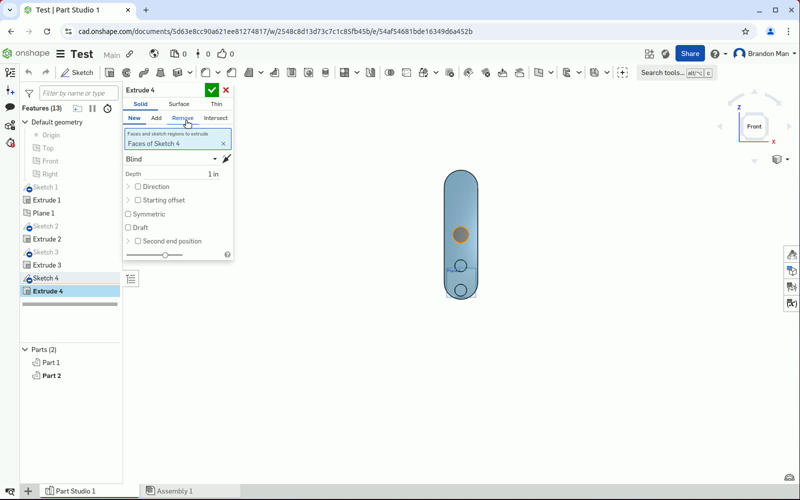
click(186, 120)
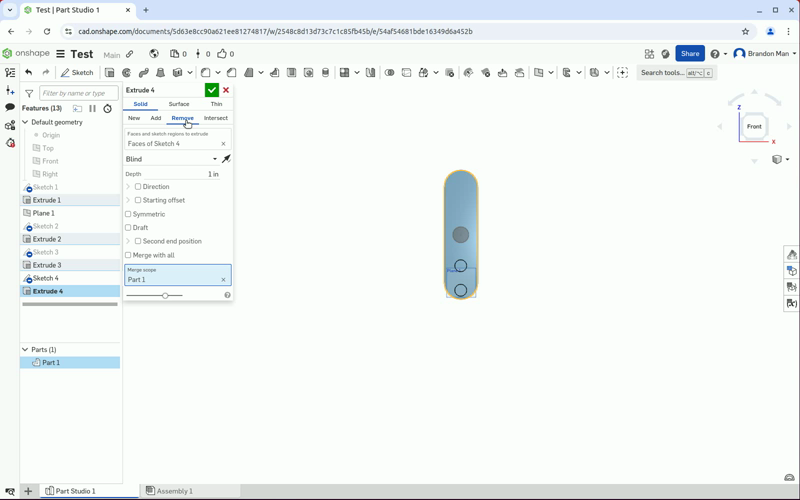
key(tab, 4)
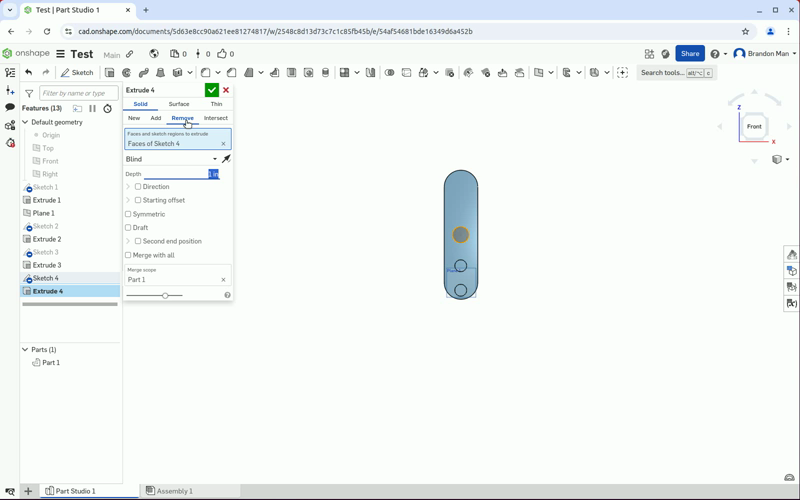
text(22.386)
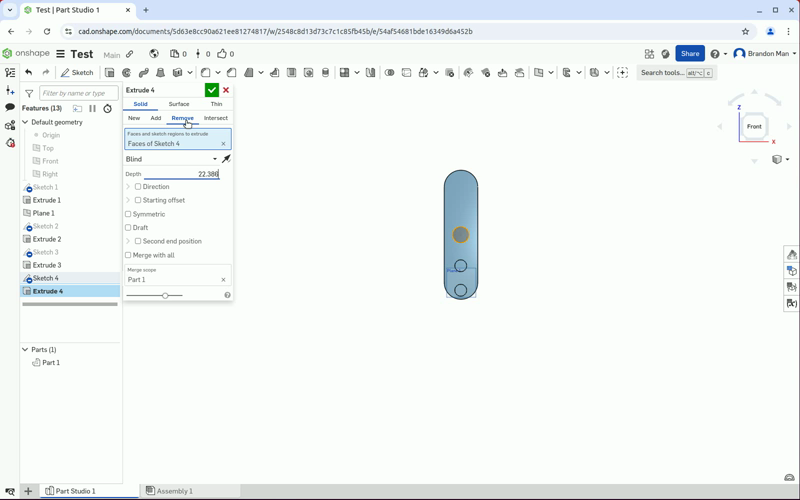
key(tab, 6)
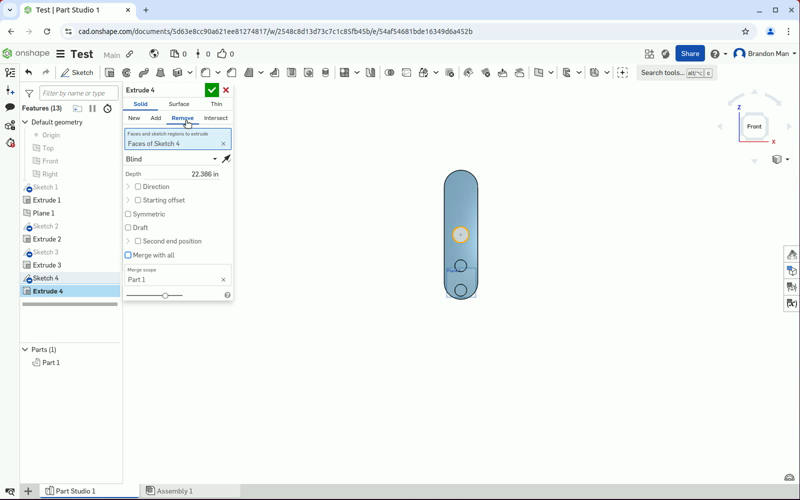
key(space)
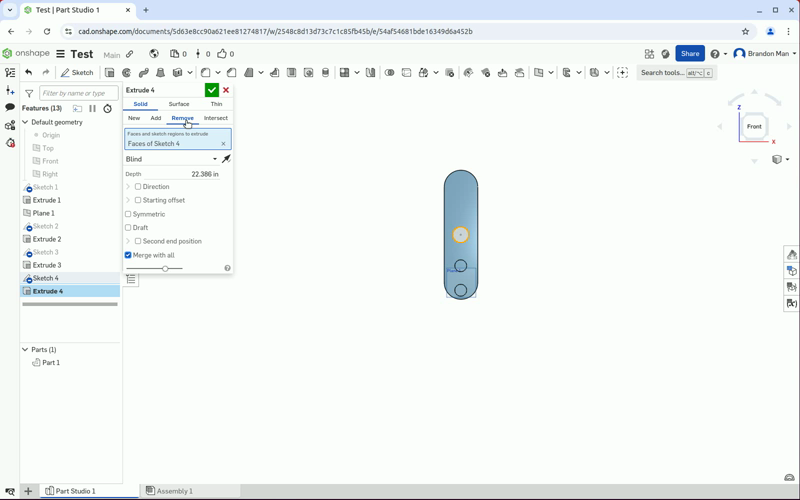
key(enter)
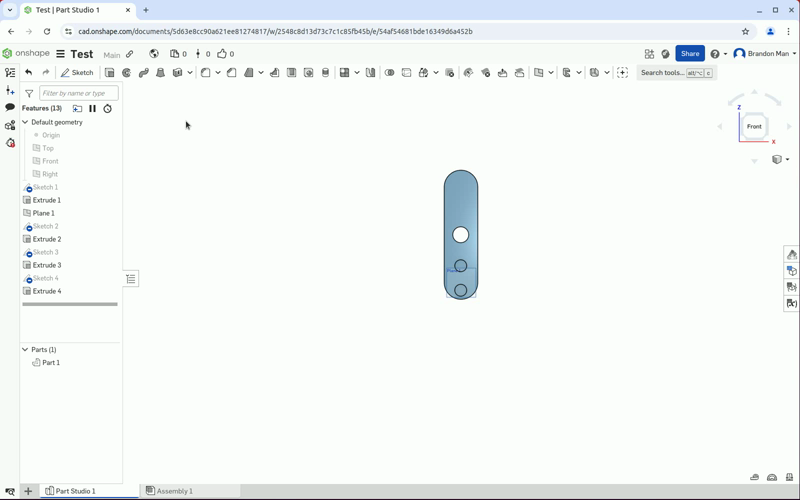
key(shift+h)
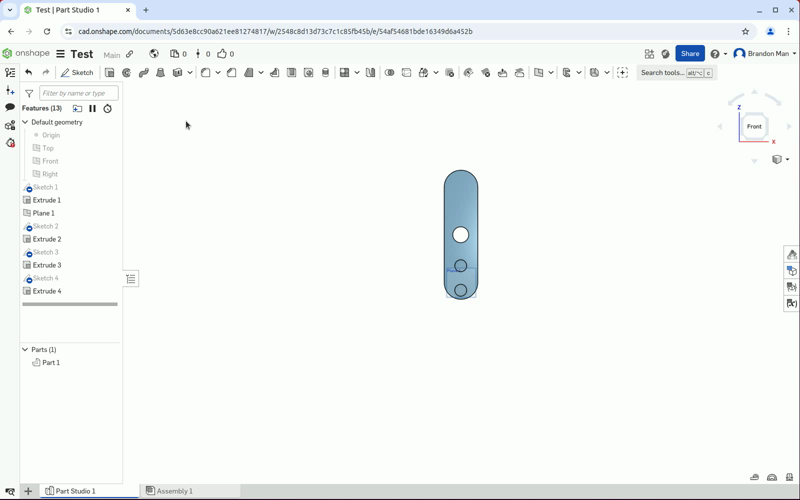
key(shift+h)
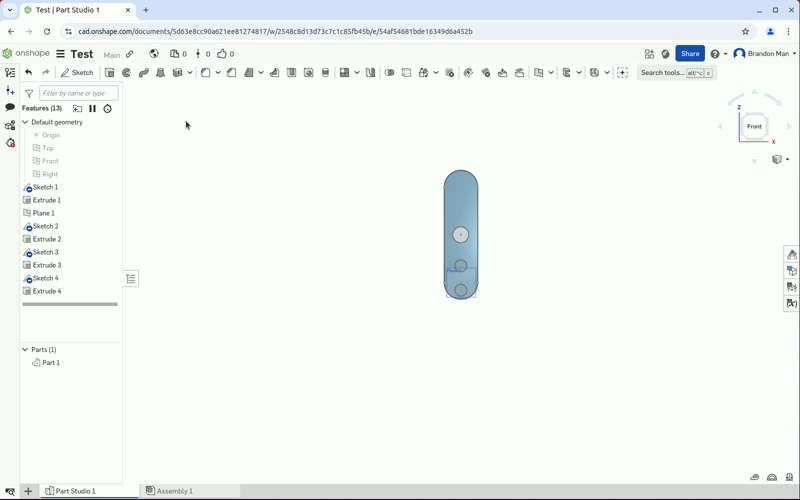
key(shift+7)
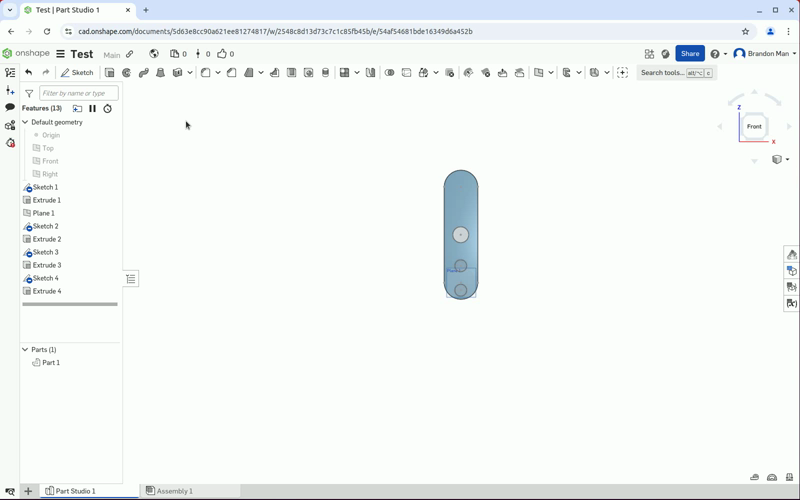
key(left, 2)
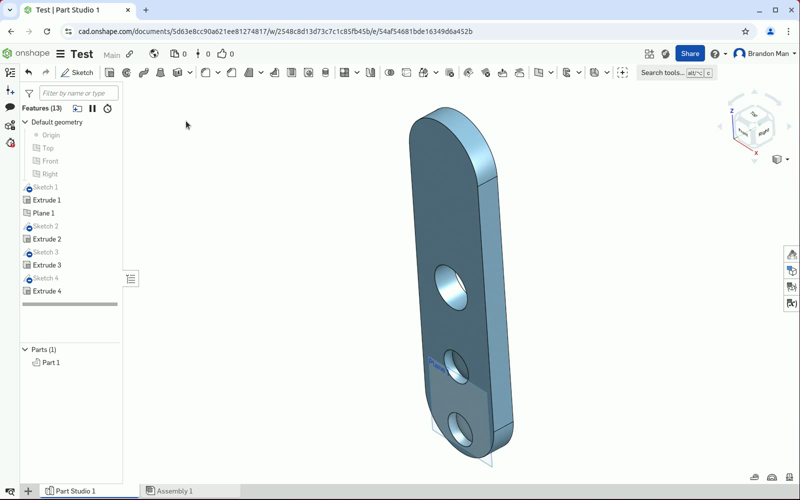
key(down, 2)
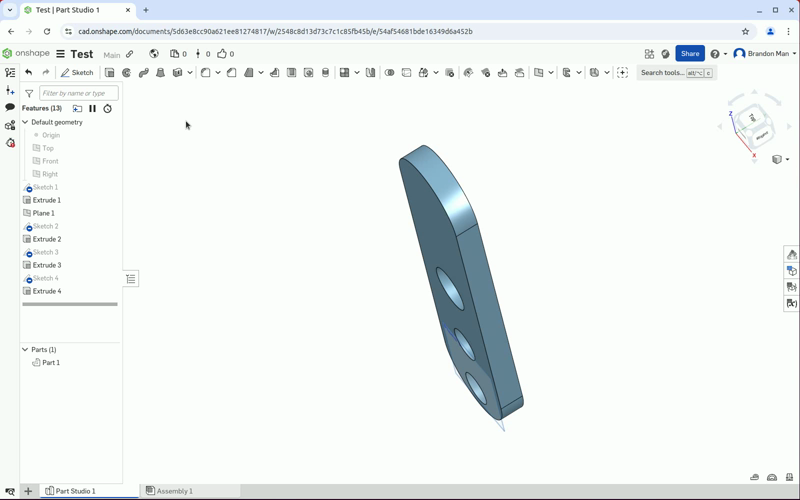
key(up, 2)
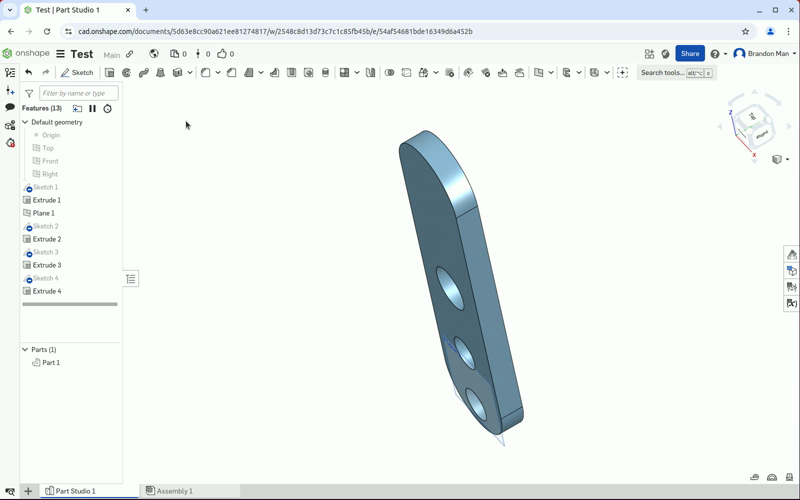
key(right, 2)
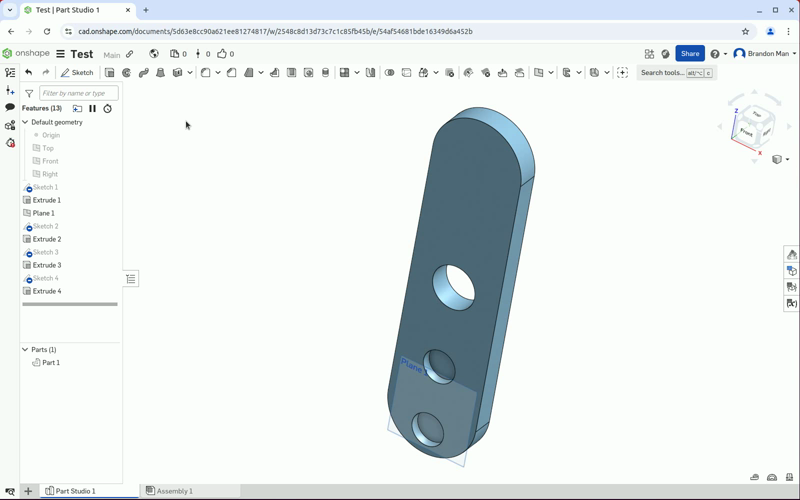
mouse_move(73, 189)
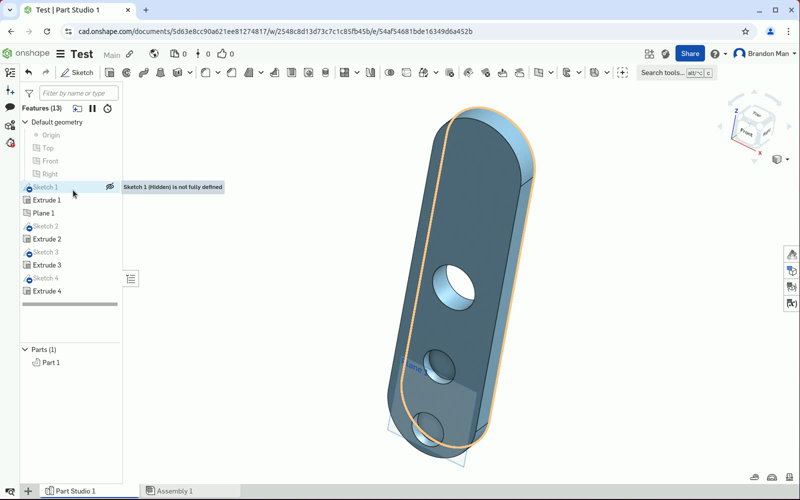
click(73, 189)